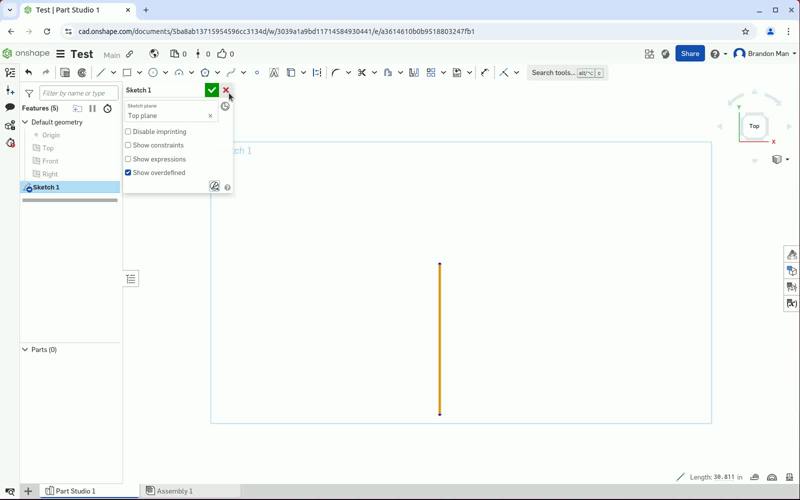
key(shift+h)
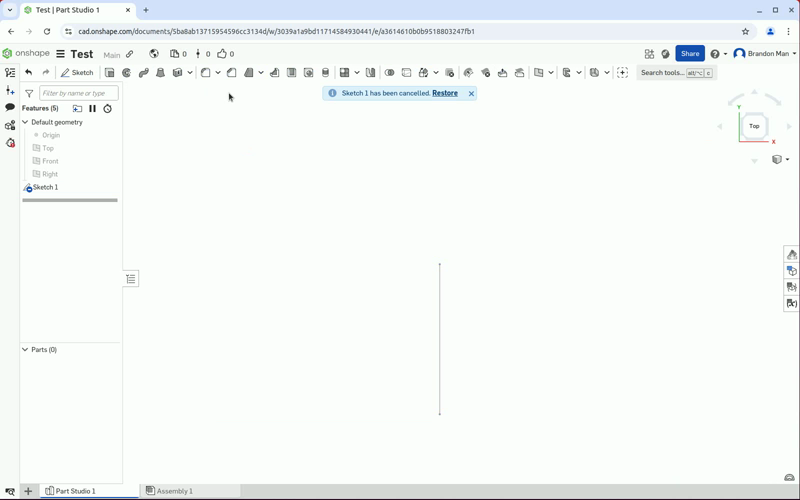
key(shift+s)
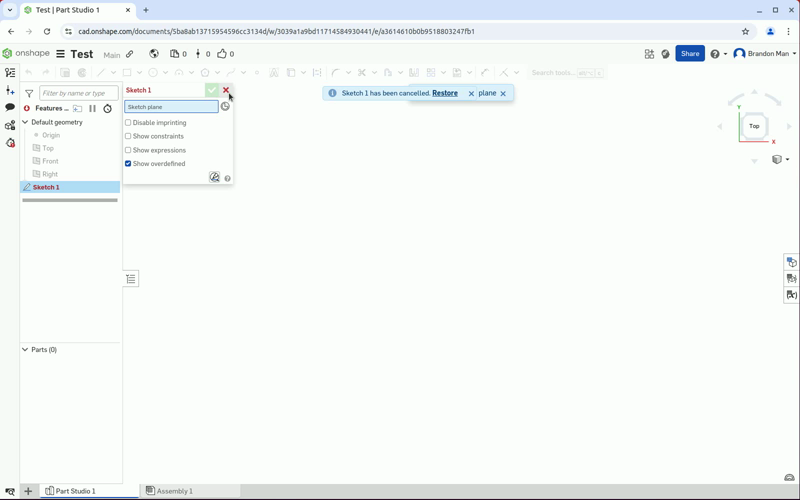
mouse_move(73, 150)
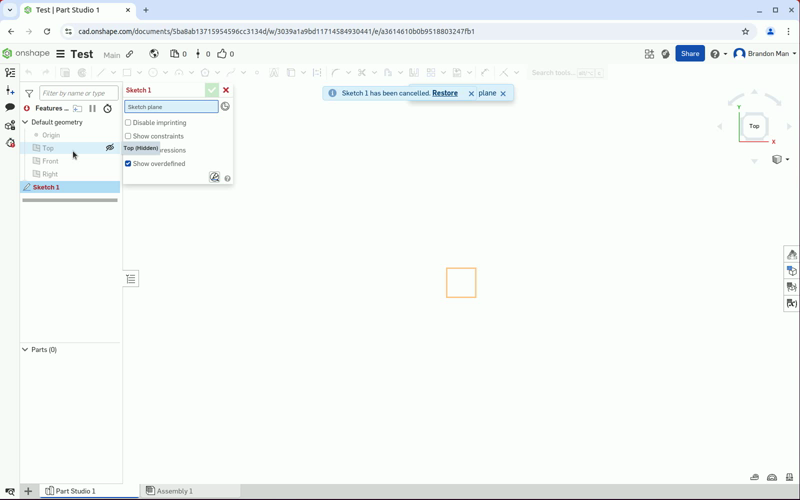
click(73, 150)
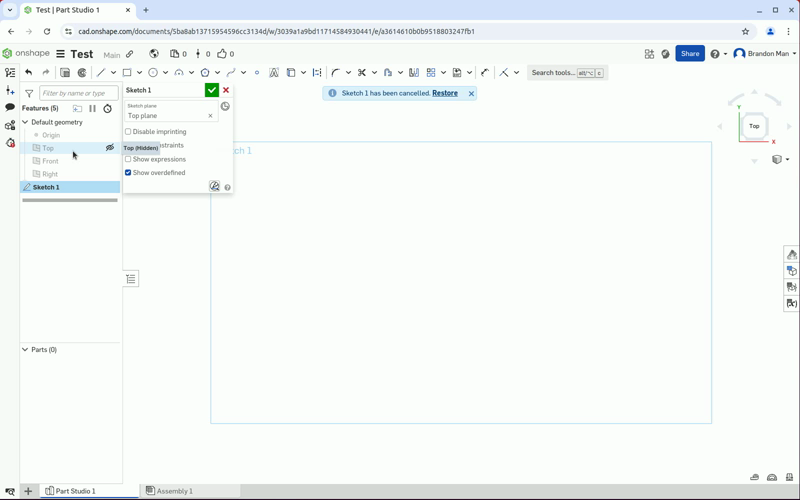
mouse_move(73, 352)
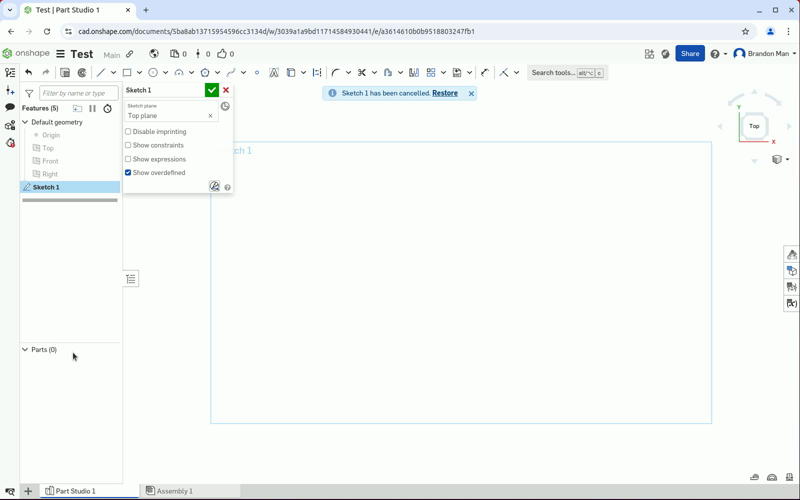
key(y)
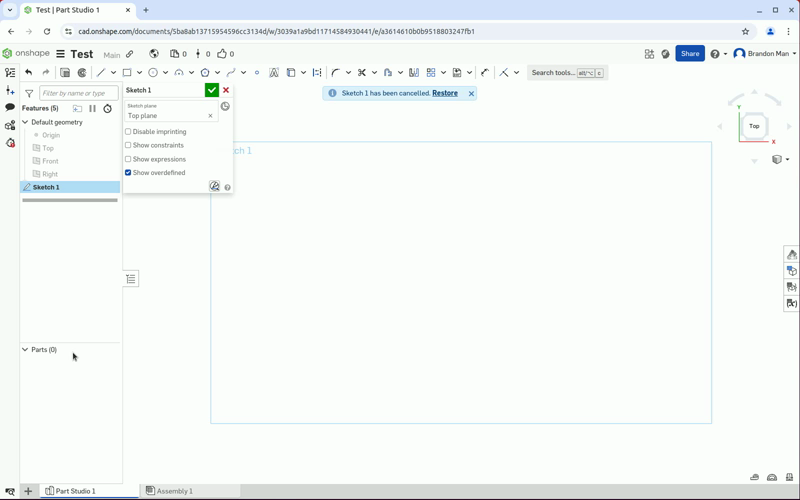
key(l)
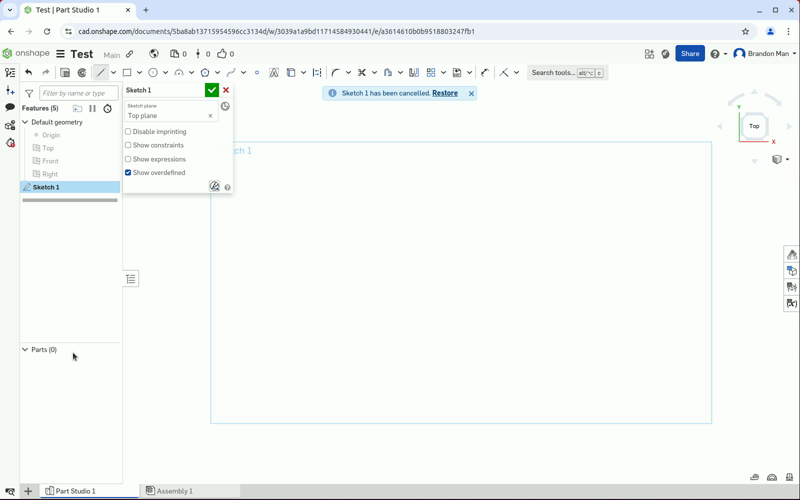
key_down(shift)
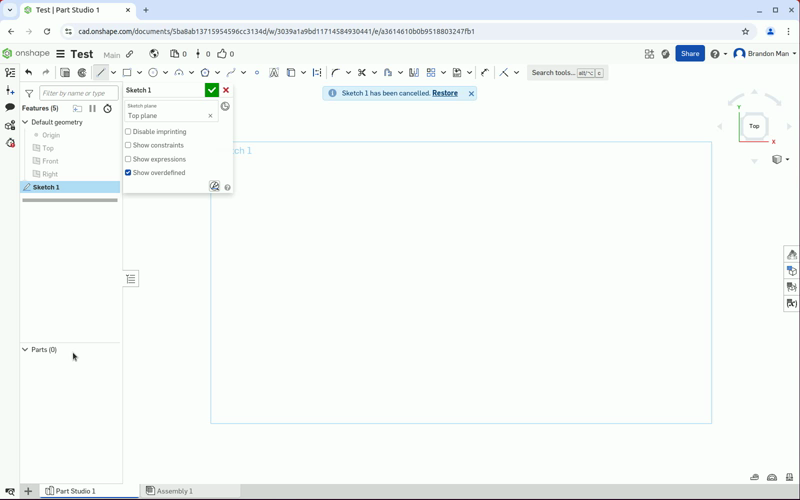
mouse_move(352, 236)
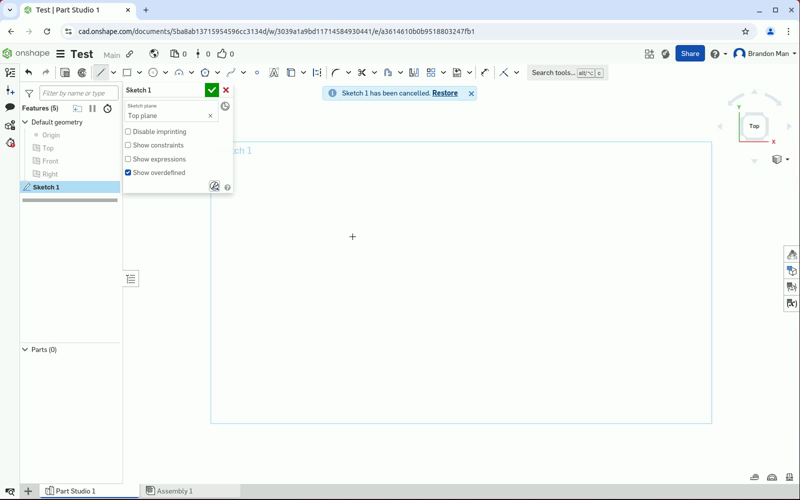
click(352, 236)
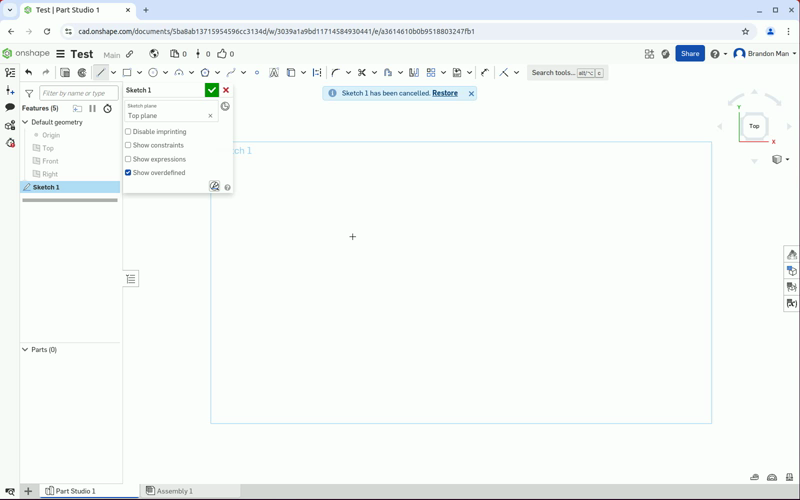
key_up(shift)
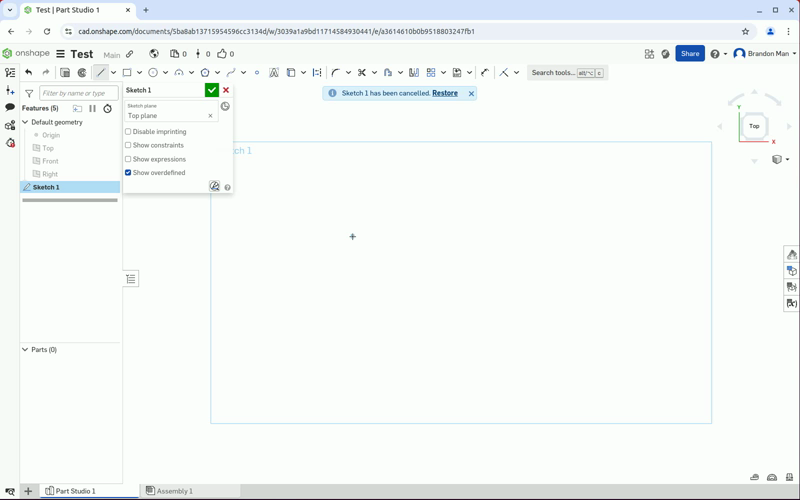
key_down(shift)
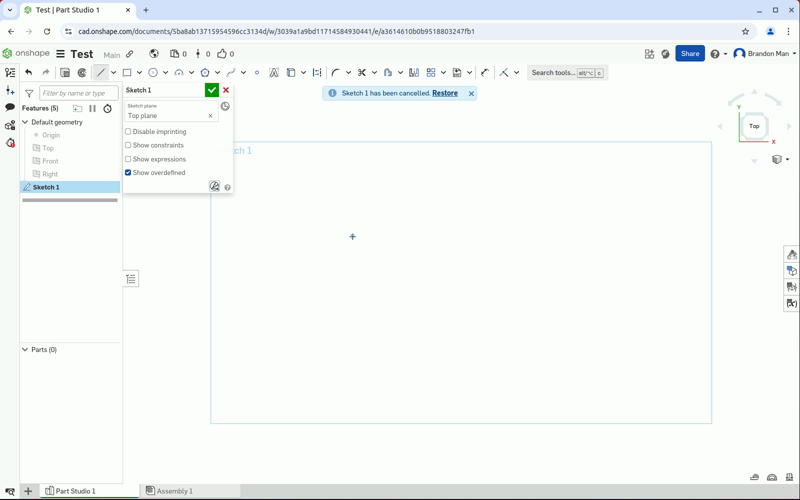
mouse_move(382, 236)
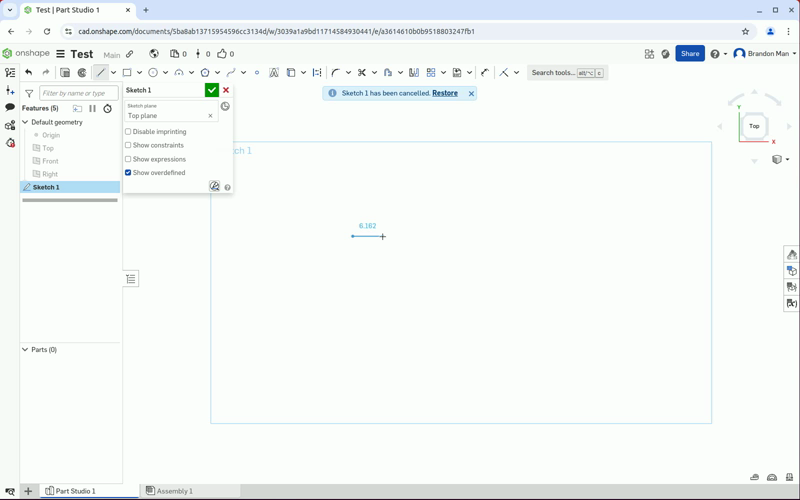
mouse_move(357, 240)
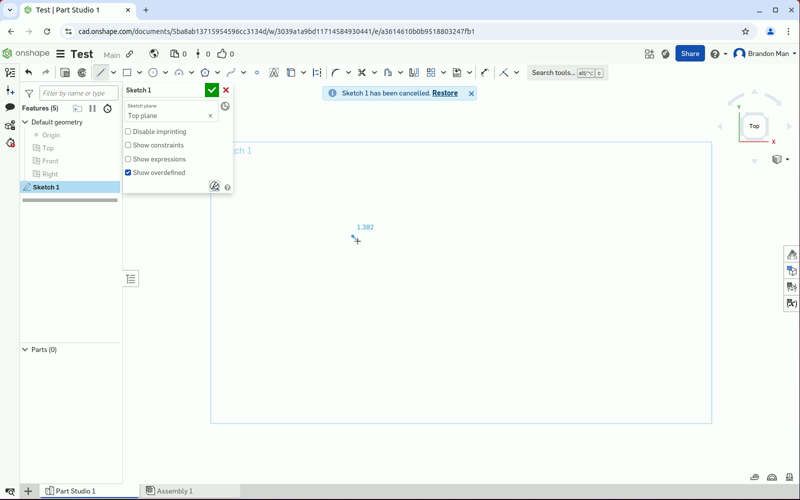
scroll(6)
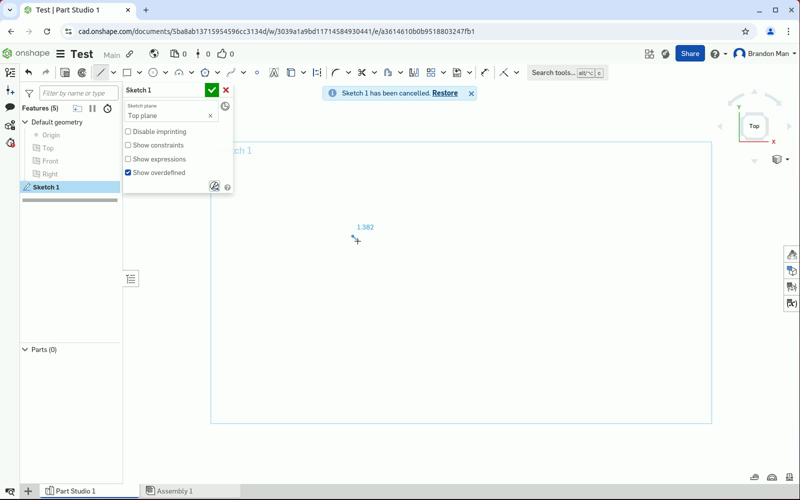
scroll(6)
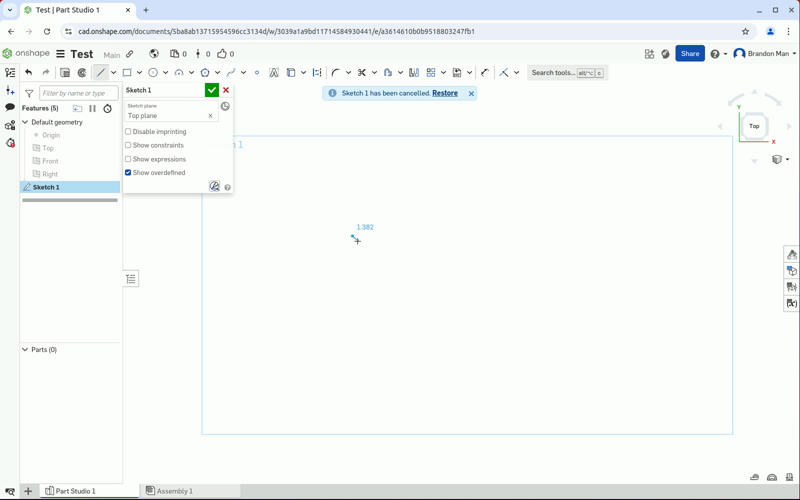
scroll(6)
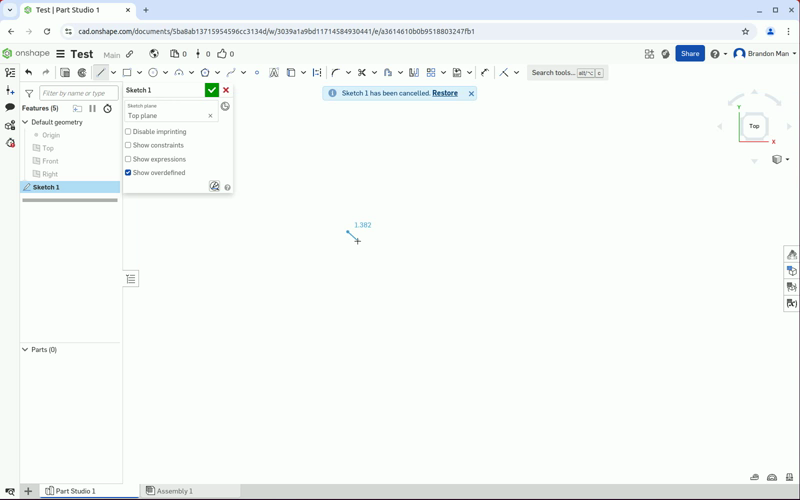
scroll(6)
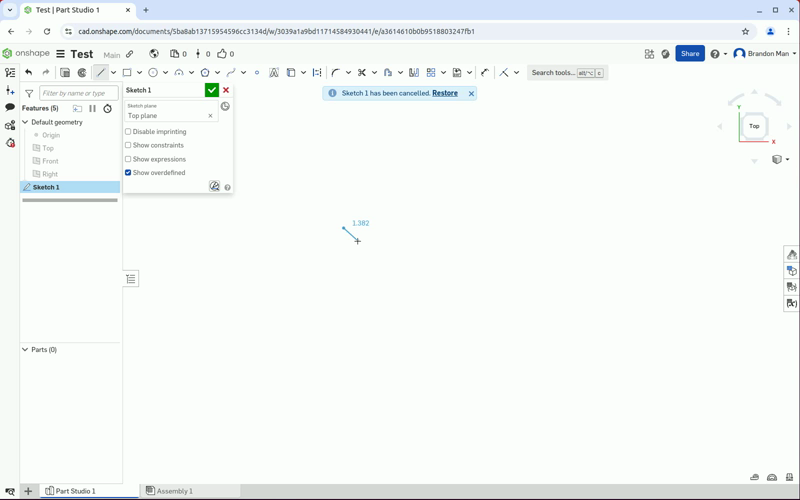
scroll(6)
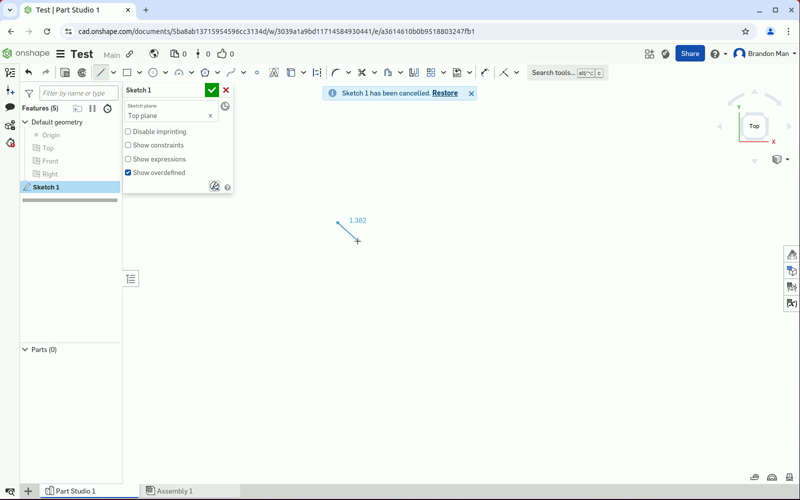
scroll(6)
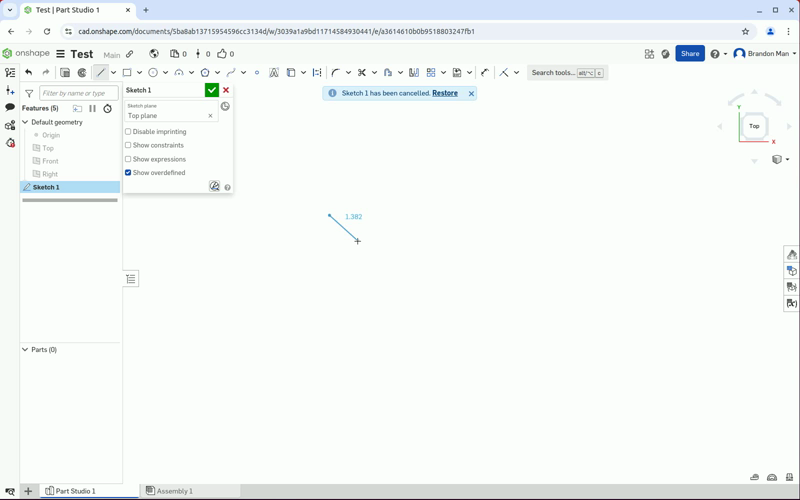
scroll(6)
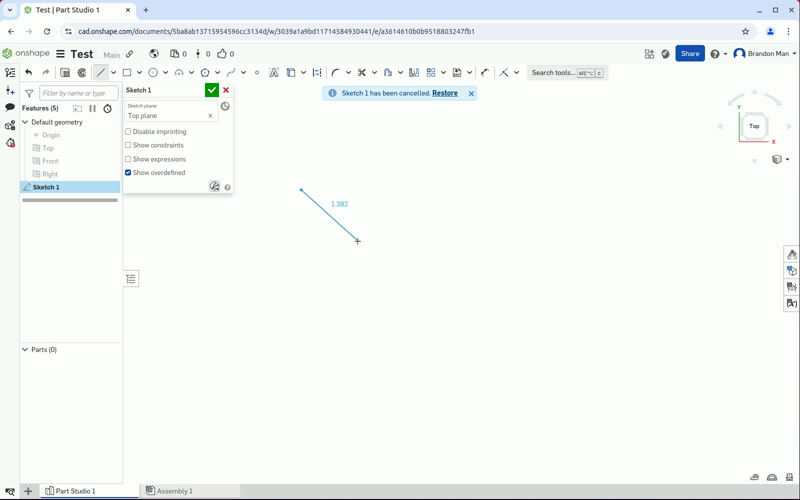
click(357, 240)
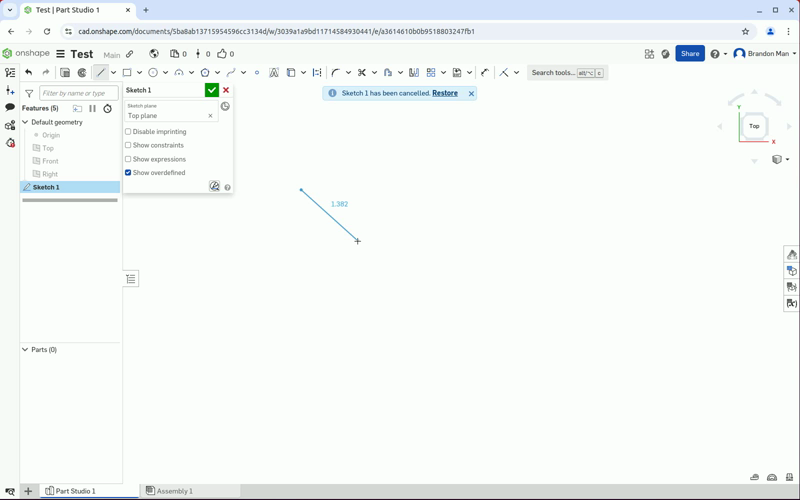
scroll(-6)
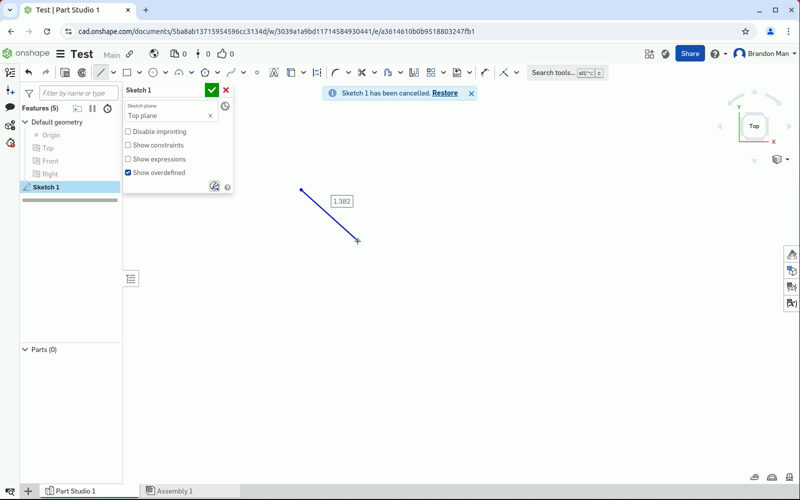
scroll(-6)
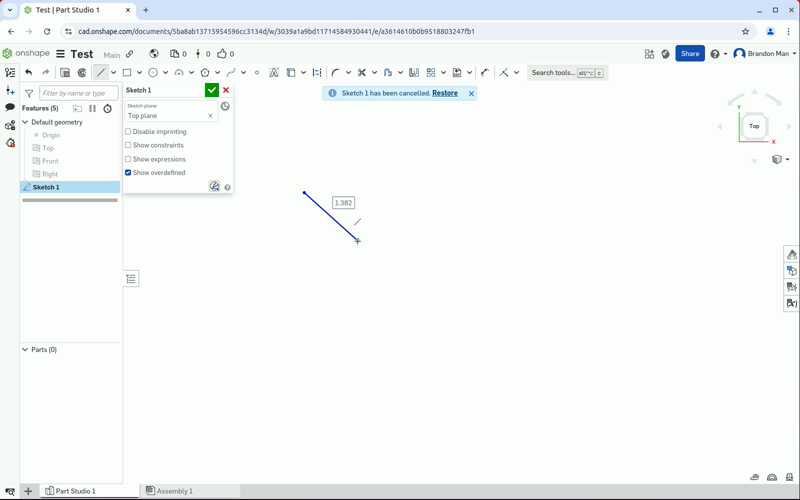
scroll(-6)
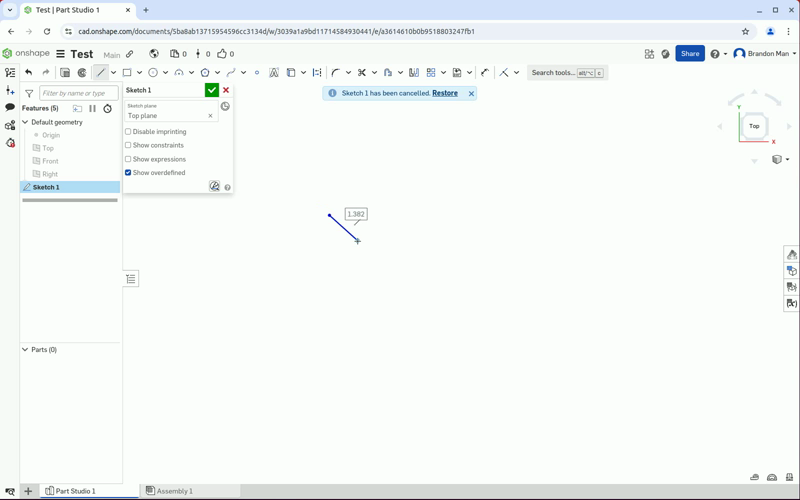
scroll(-6)
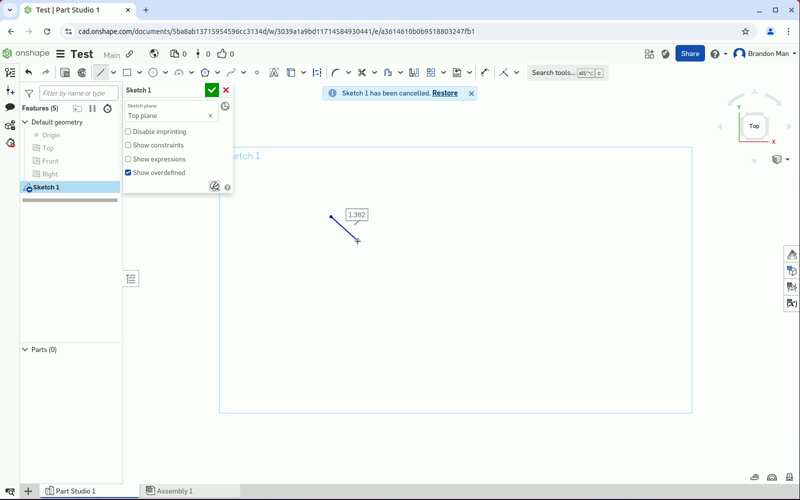
scroll(-6)
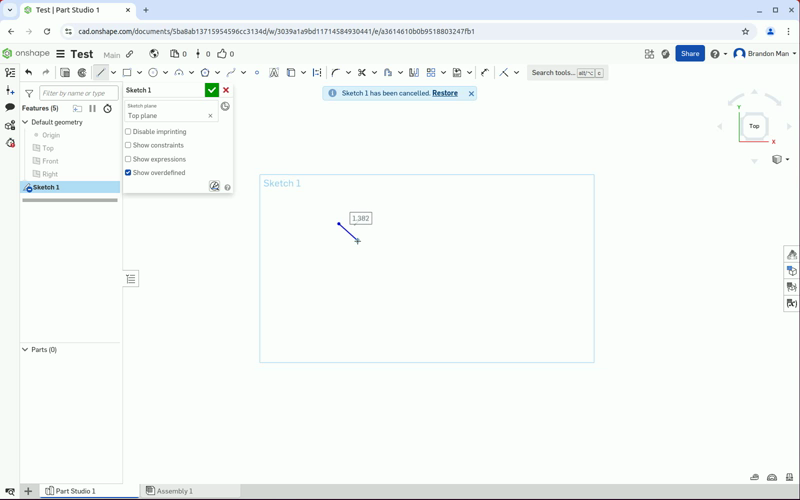
scroll(-6)
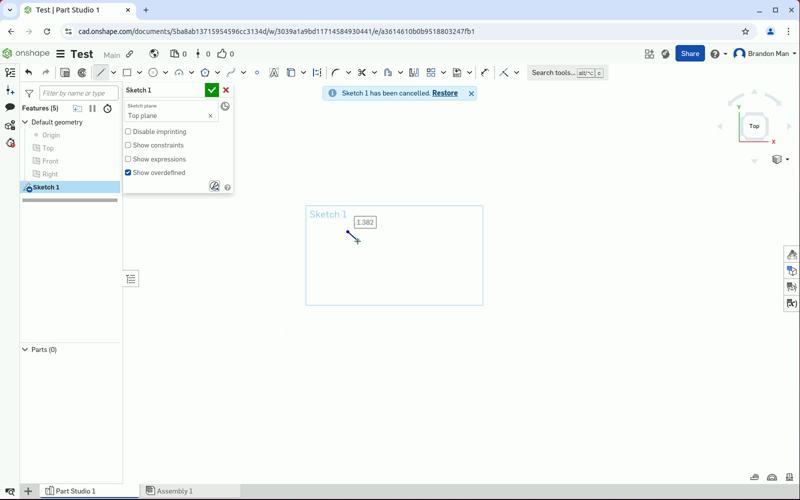
scroll(-6)
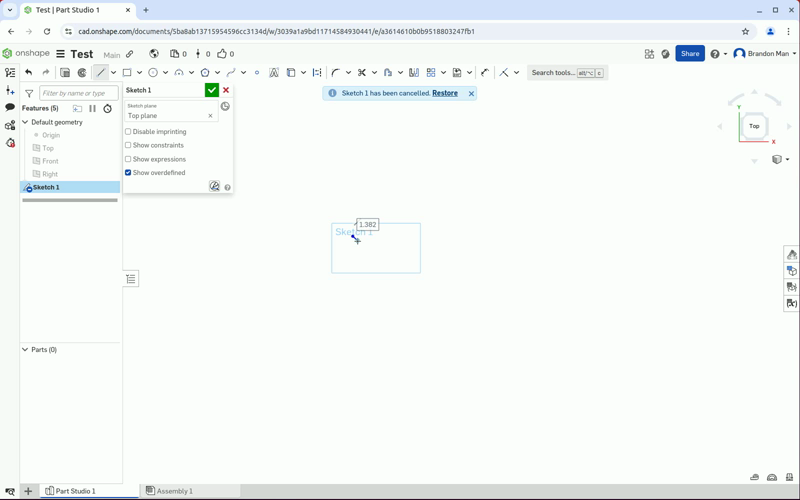
key_up(shift)
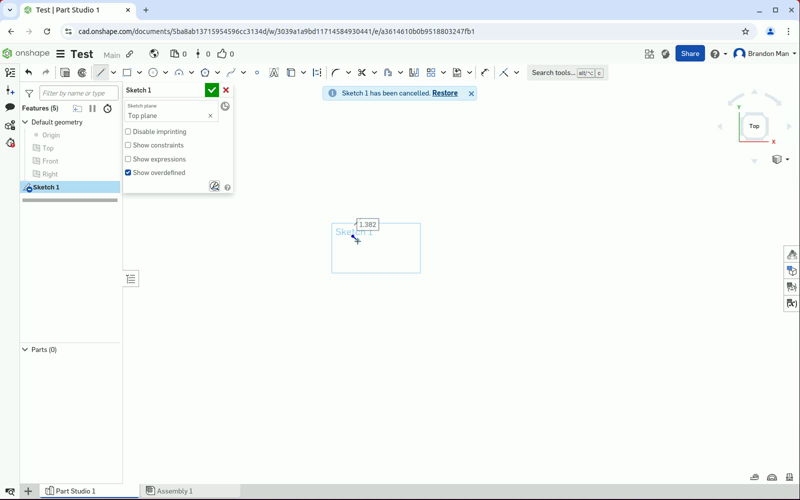
key_down(shift)
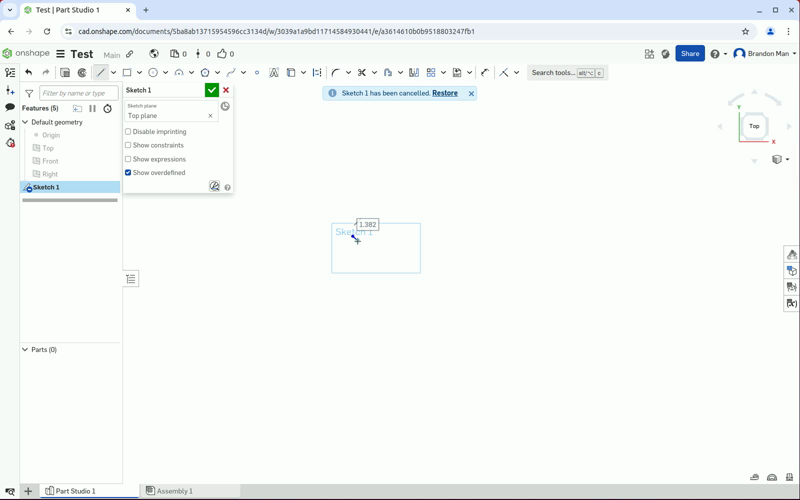
mouse_move(387, 240)
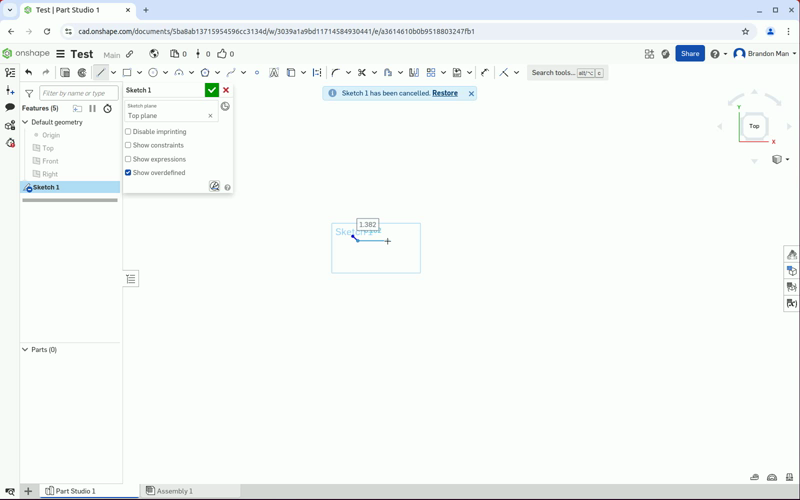
mouse_move(364, 240)
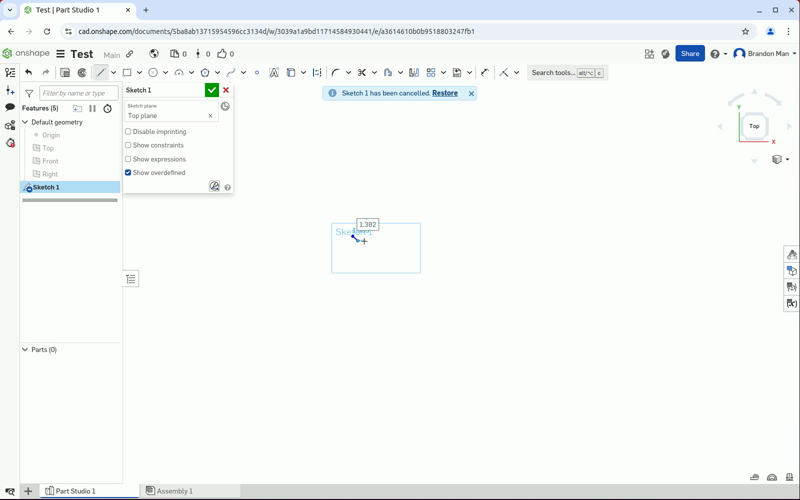
scroll(6)
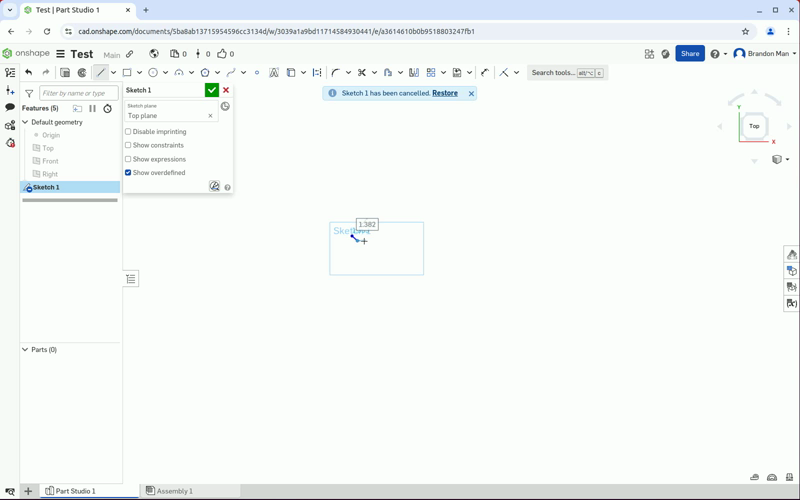
scroll(6)
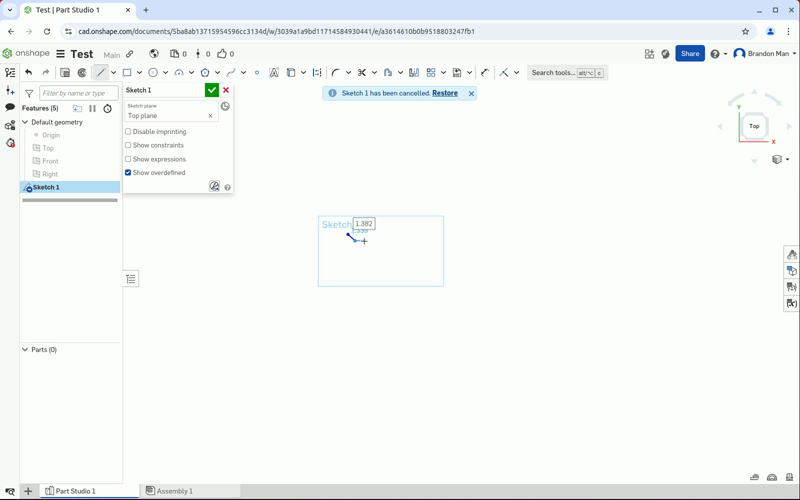
scroll(6)
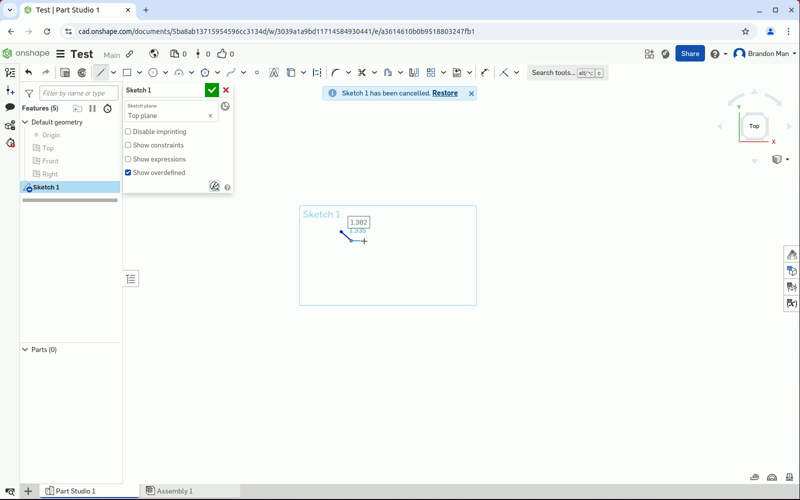
scroll(6)
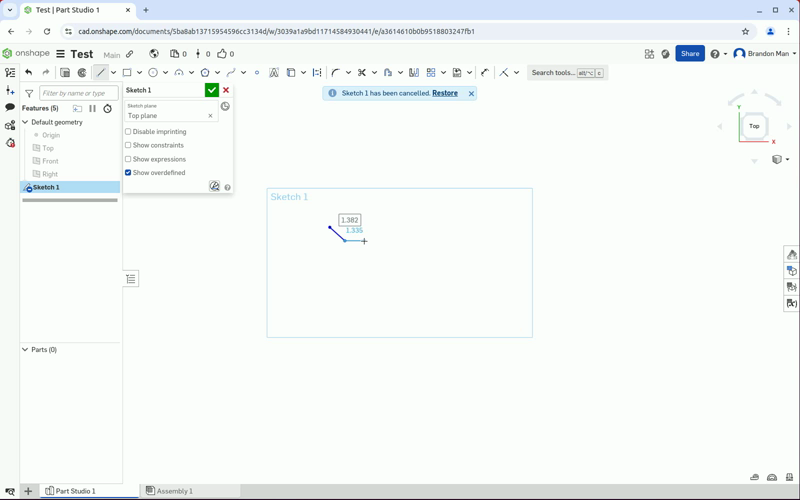
scroll(6)
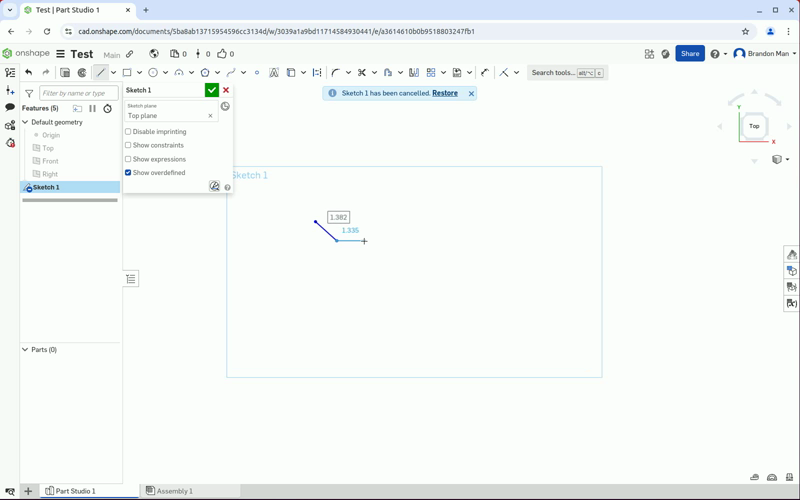
scroll(6)
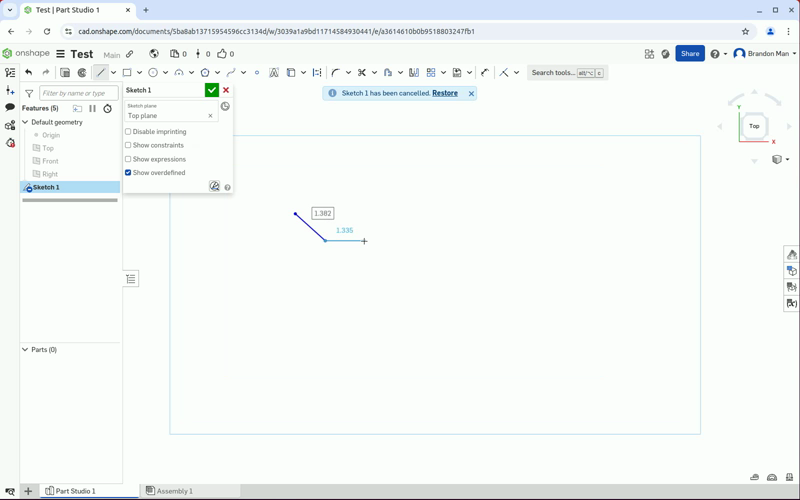
scroll(6)
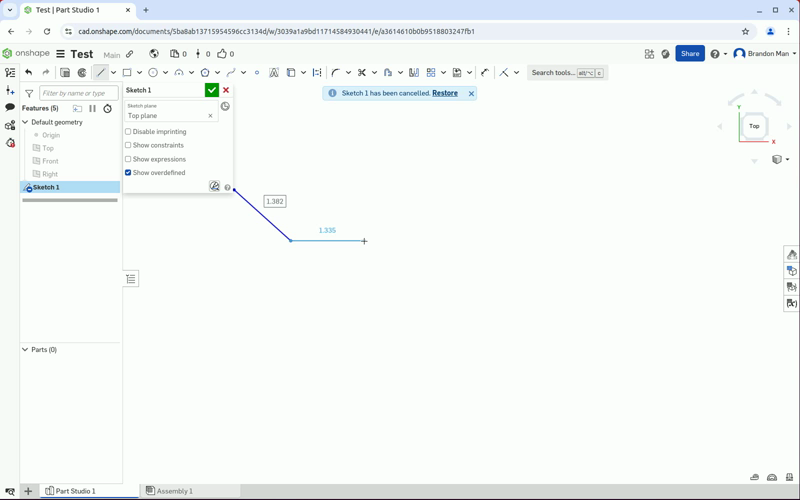
click(364, 240)
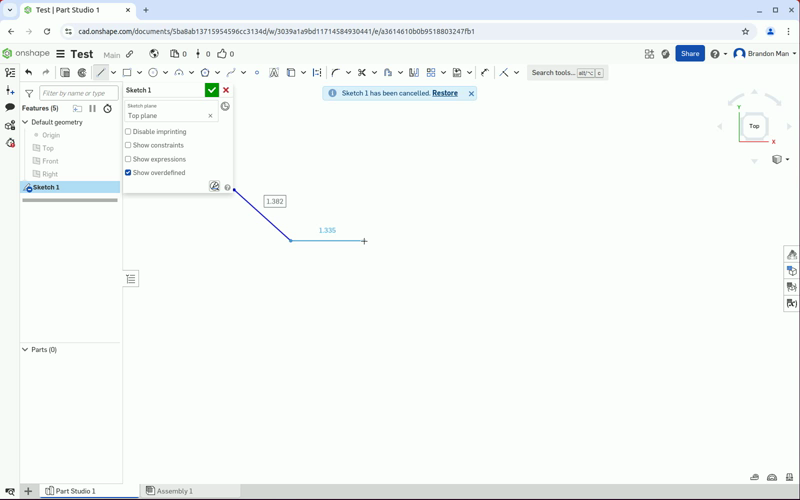
scroll(-6)
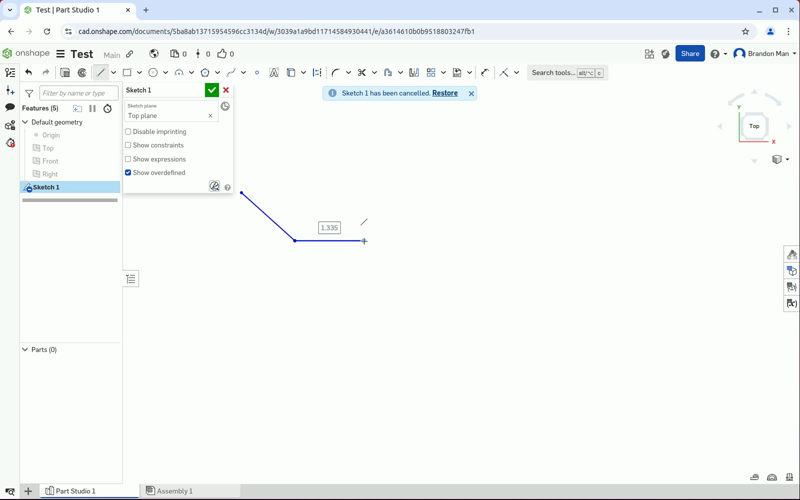
scroll(-6)
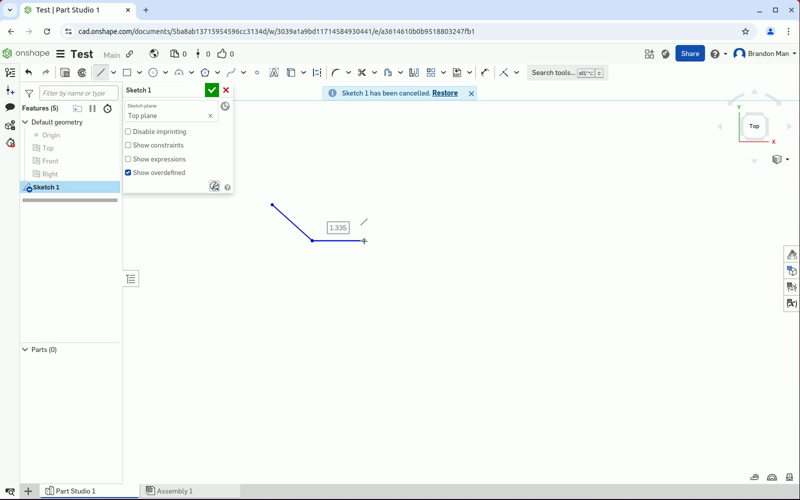
scroll(-6)
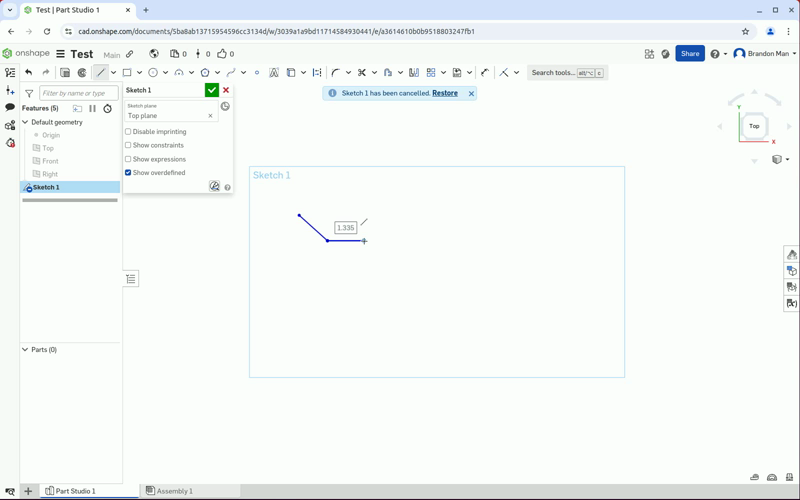
scroll(-6)
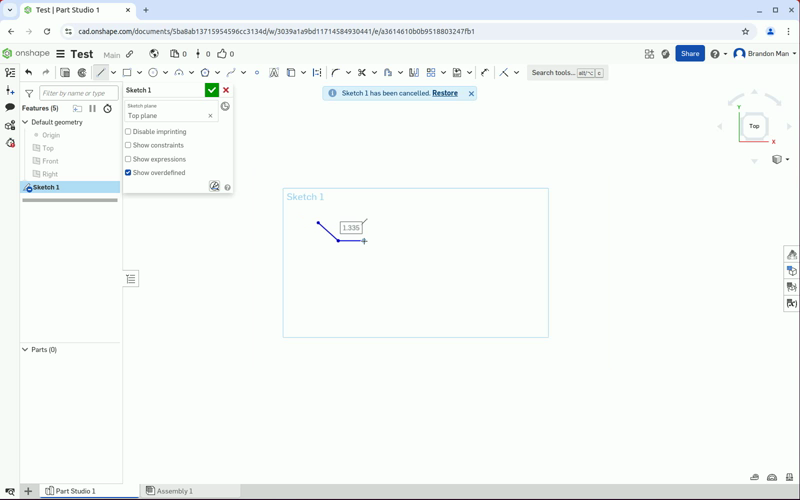
scroll(-6)
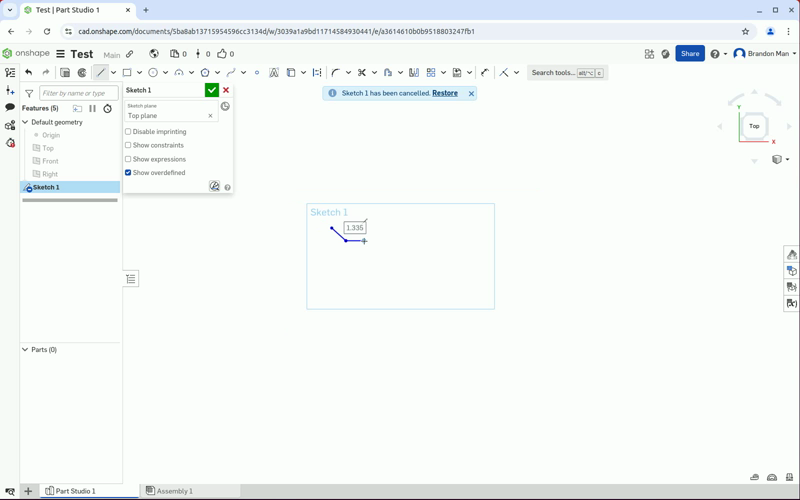
scroll(-6)
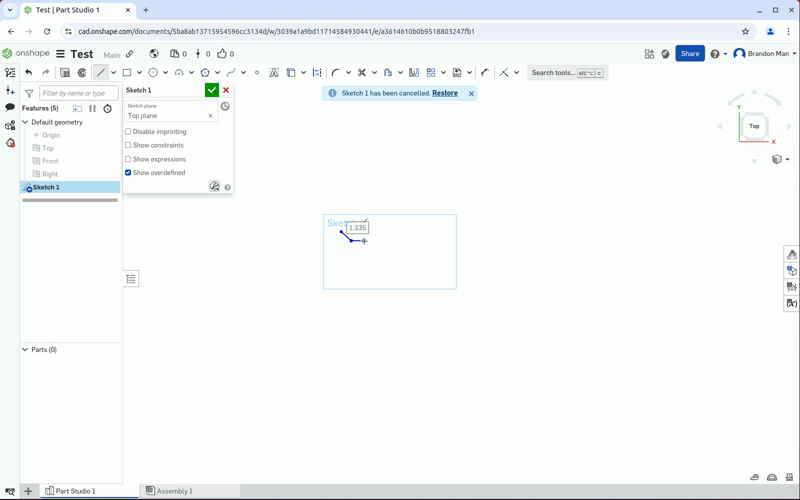
scroll(-6)
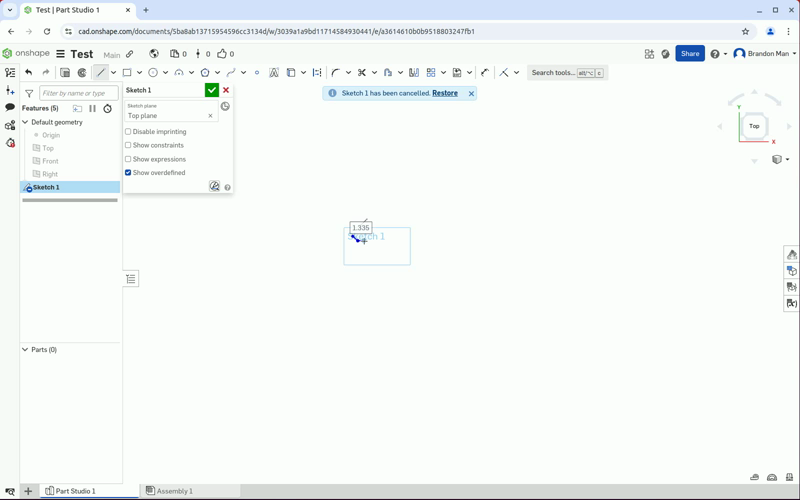
key_up(shift)
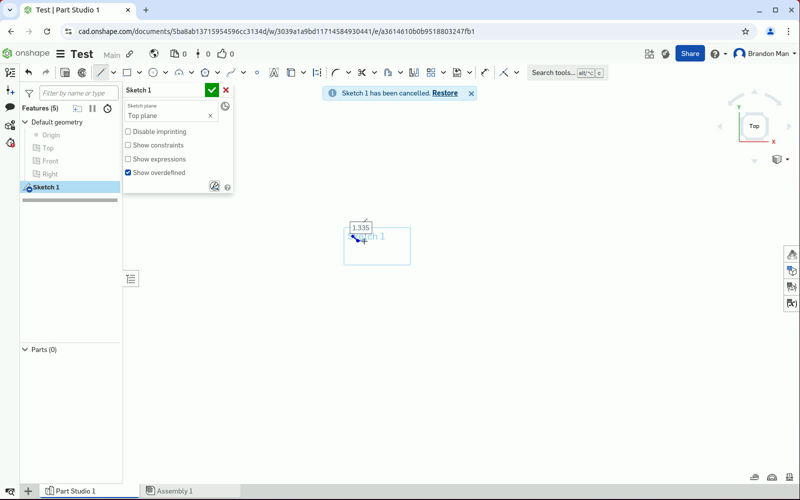
key_down(shift)
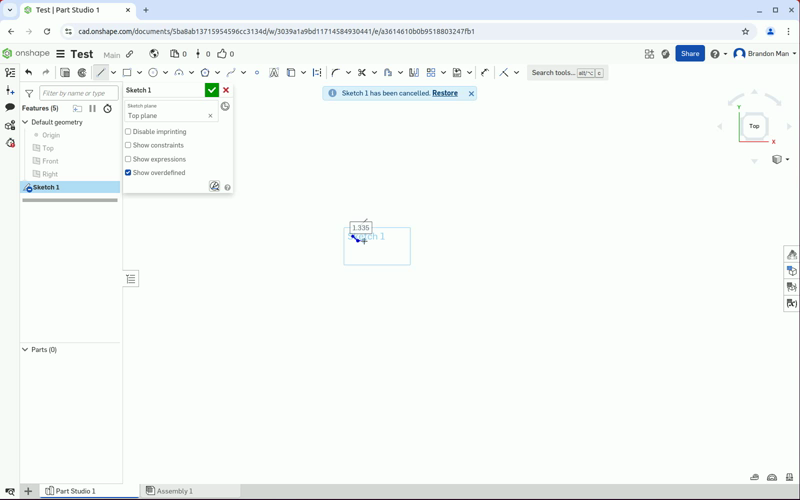
mouse_move(394, 240)
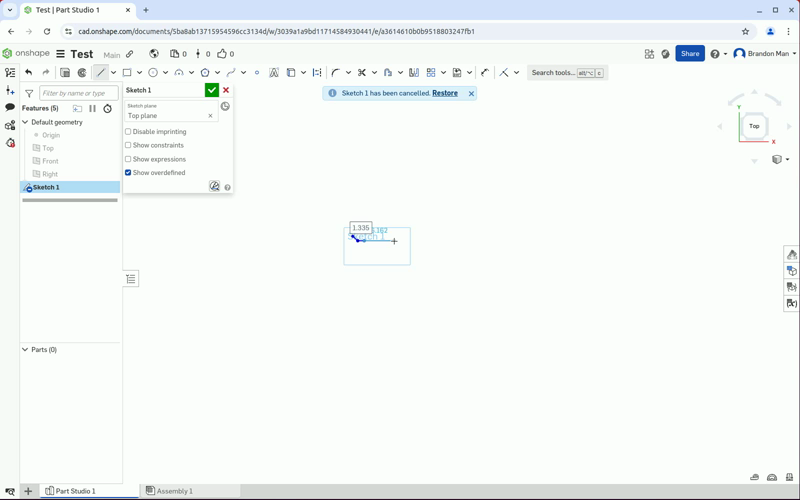
mouse_move(369, 236)
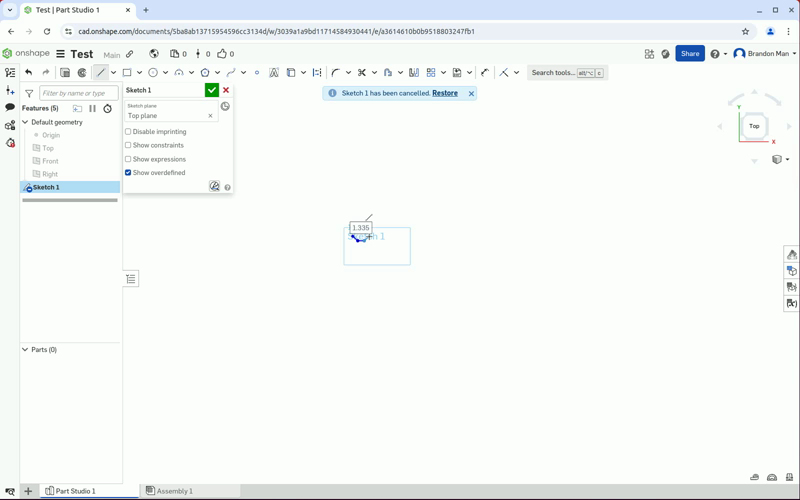
scroll(6)
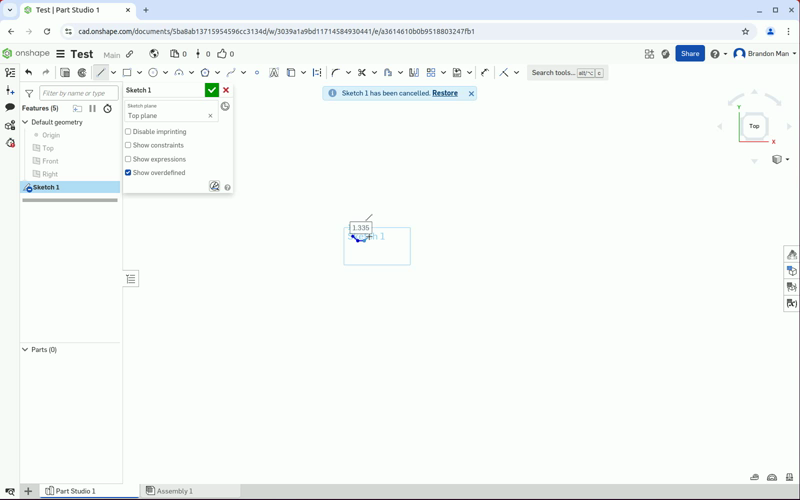
scroll(6)
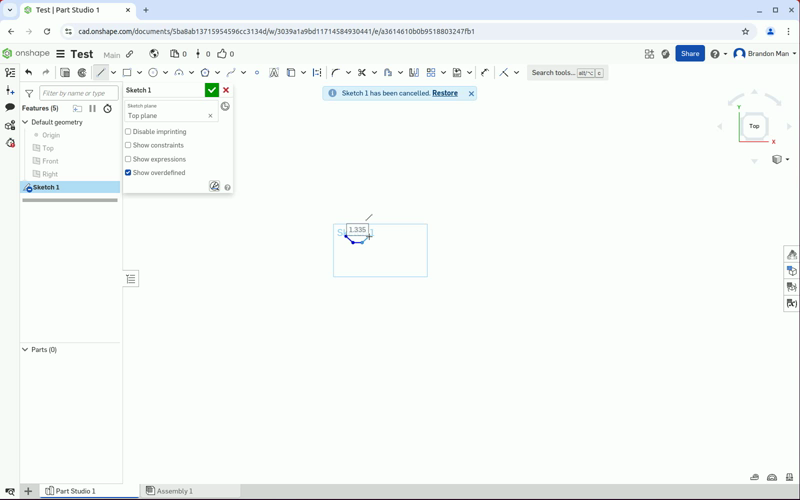
scroll(6)
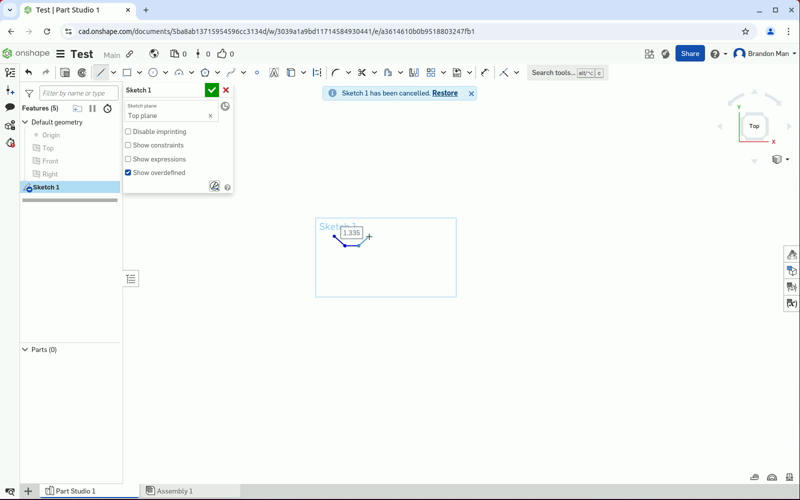
scroll(6)
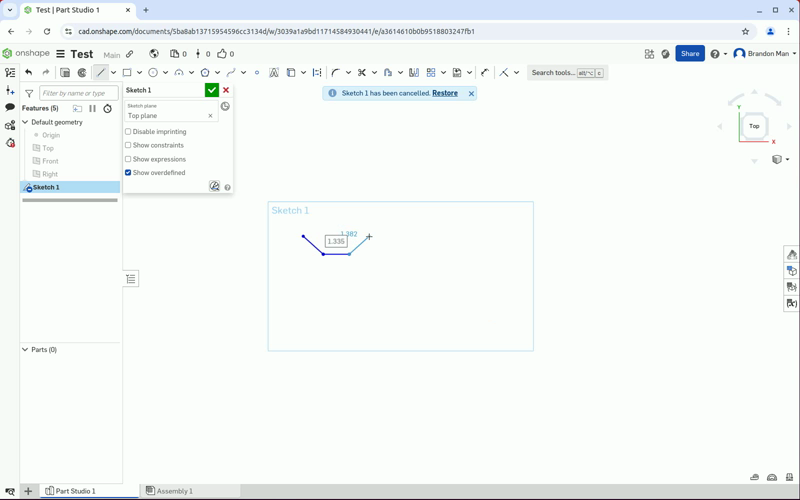
scroll(6)
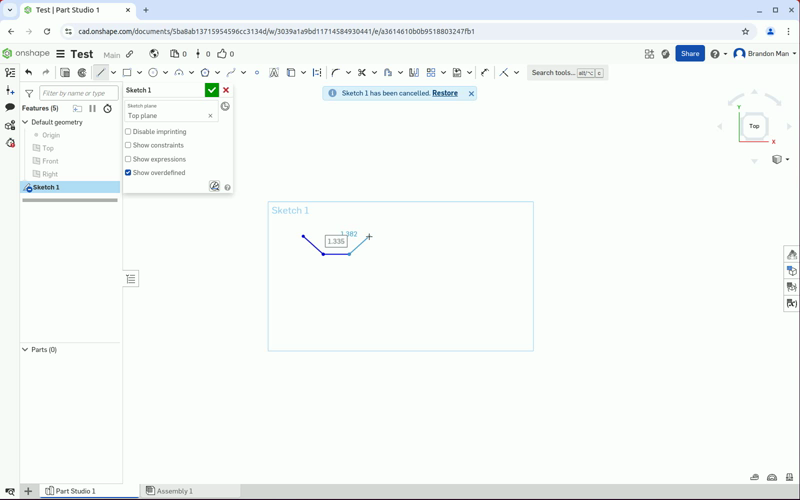
scroll(6)
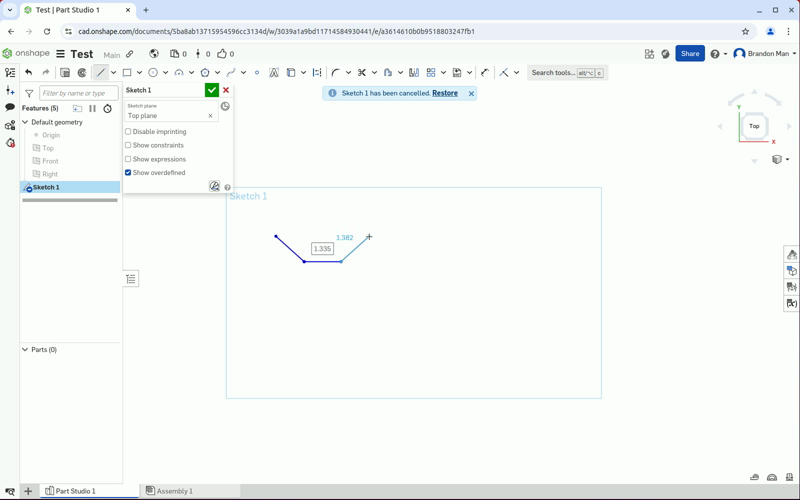
scroll(6)
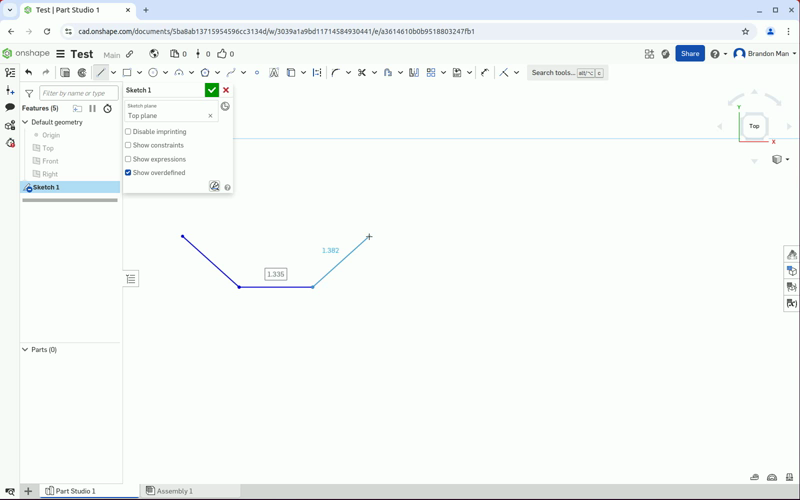
click(369, 236)
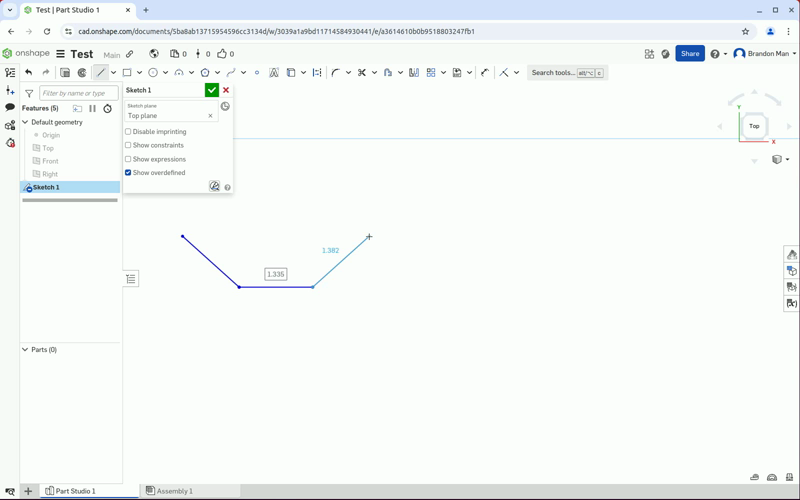
scroll(-6)
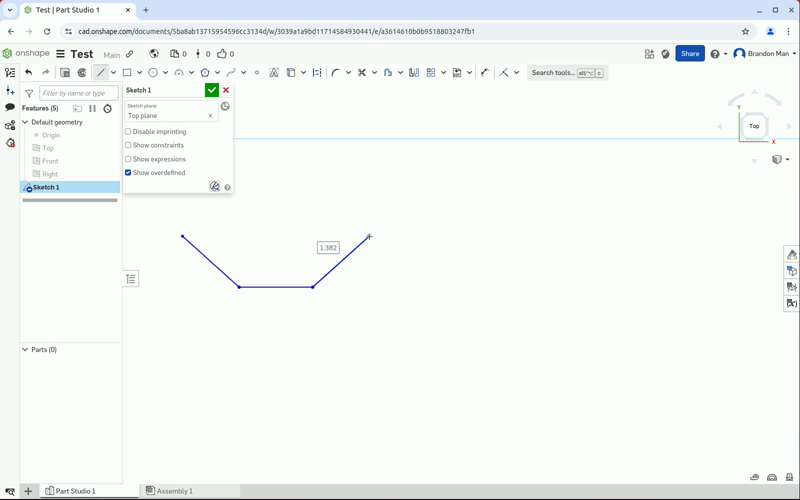
scroll(-6)
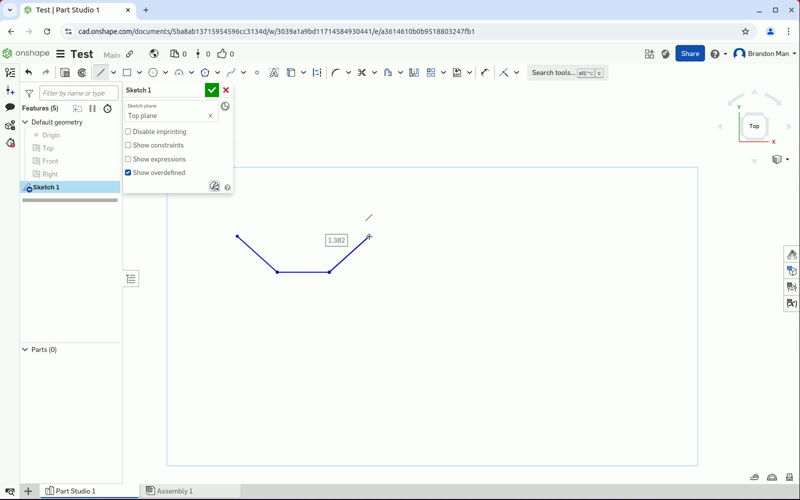
scroll(-6)
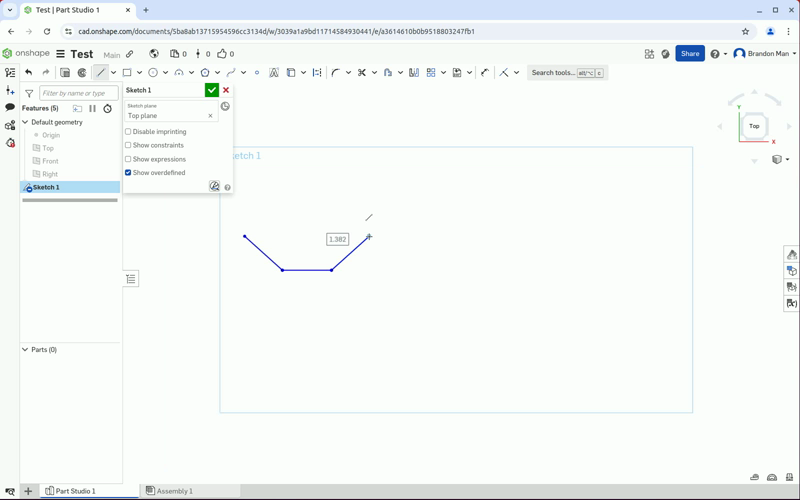
scroll(-6)
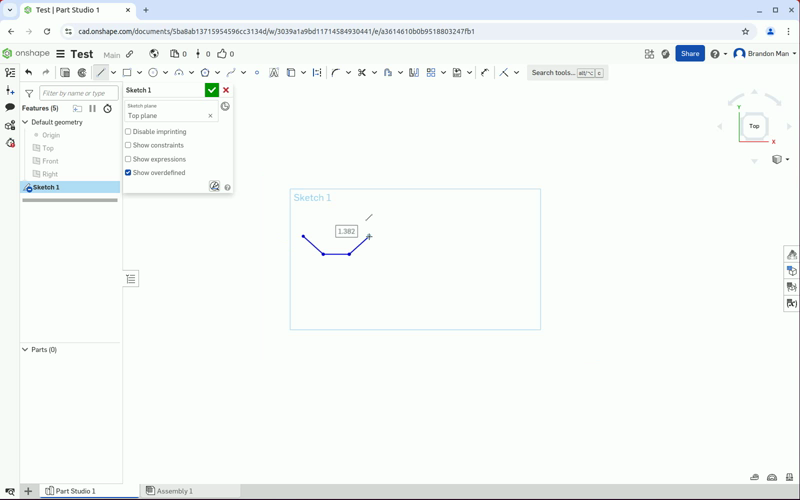
scroll(-6)
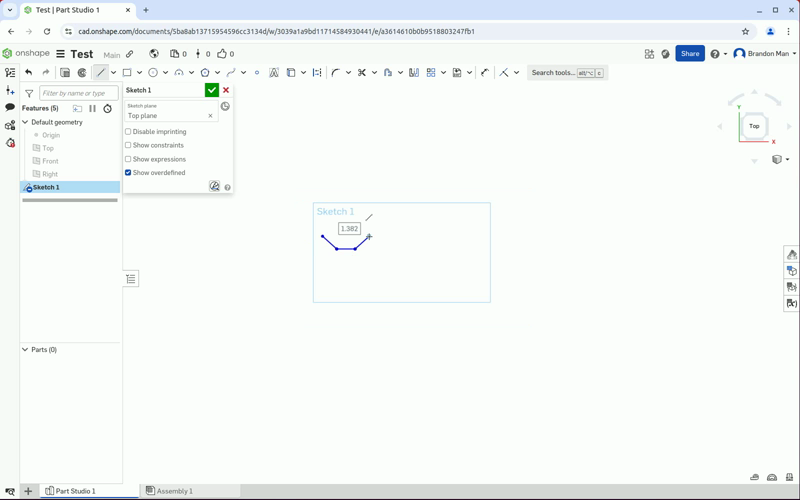
scroll(-6)
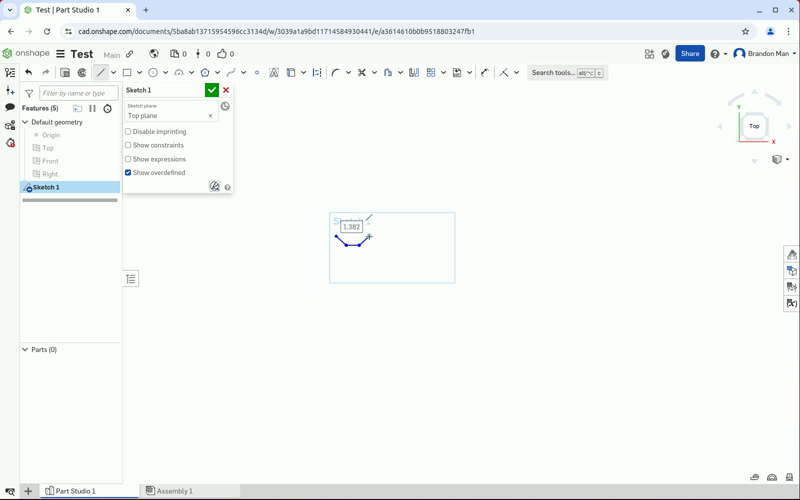
scroll(-6)
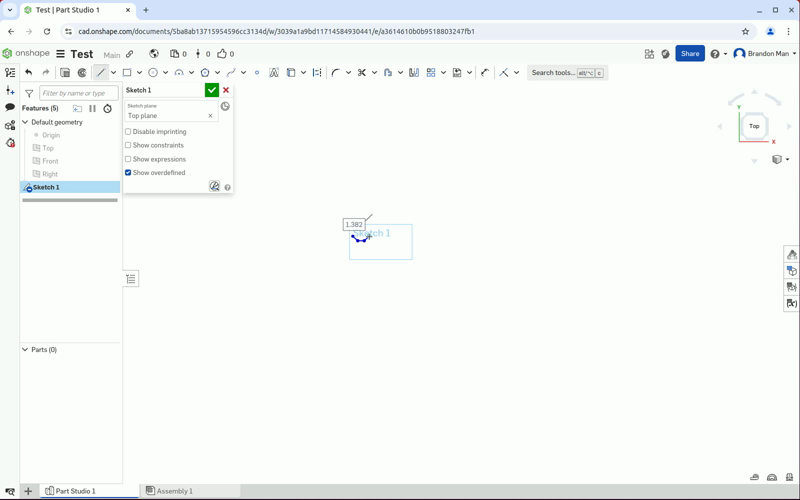
key_up(shift)
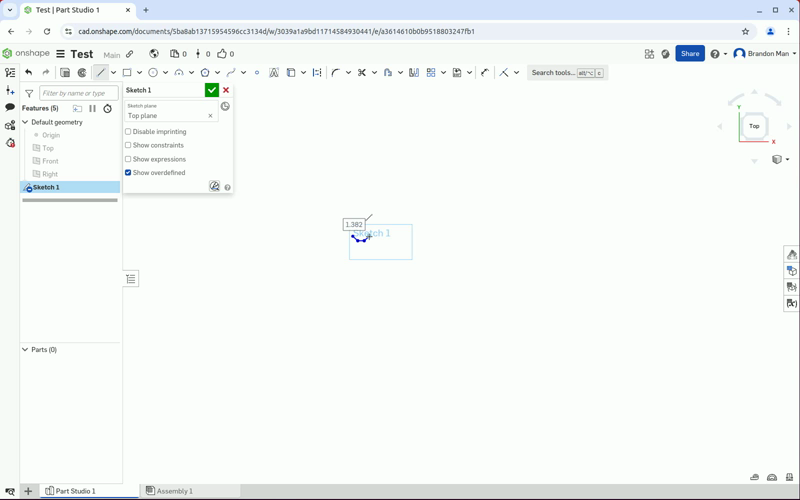
key_down(shift)
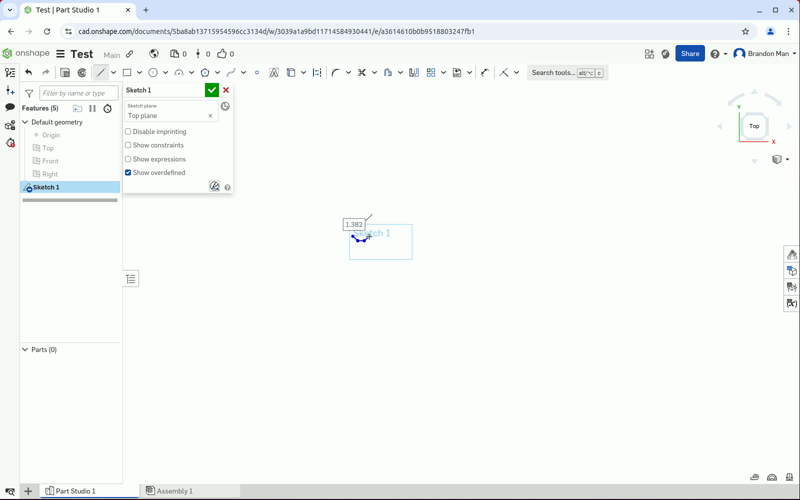
mouse_move(399, 236)
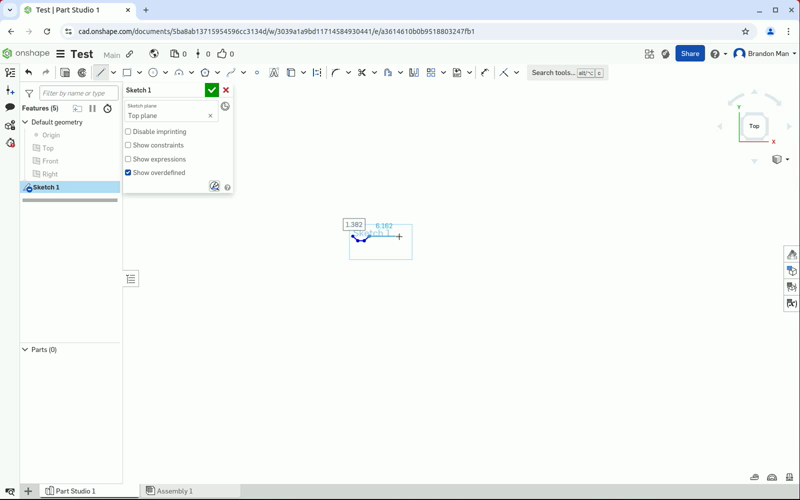
mouse_move(369, 229)
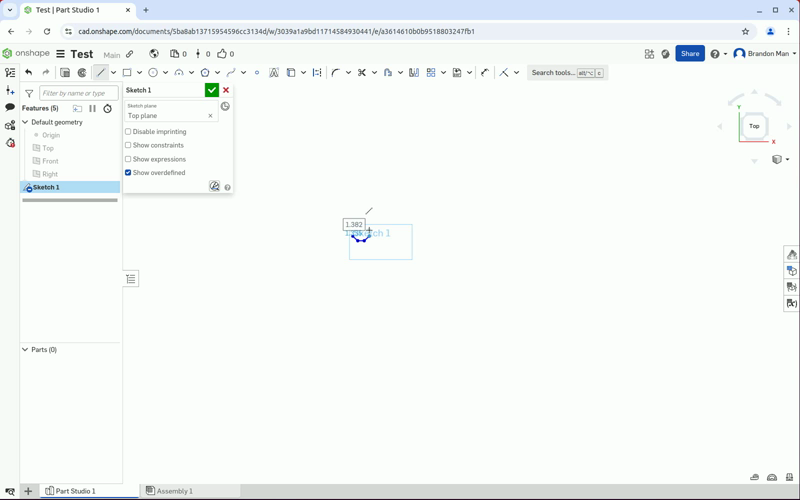
scroll(6)
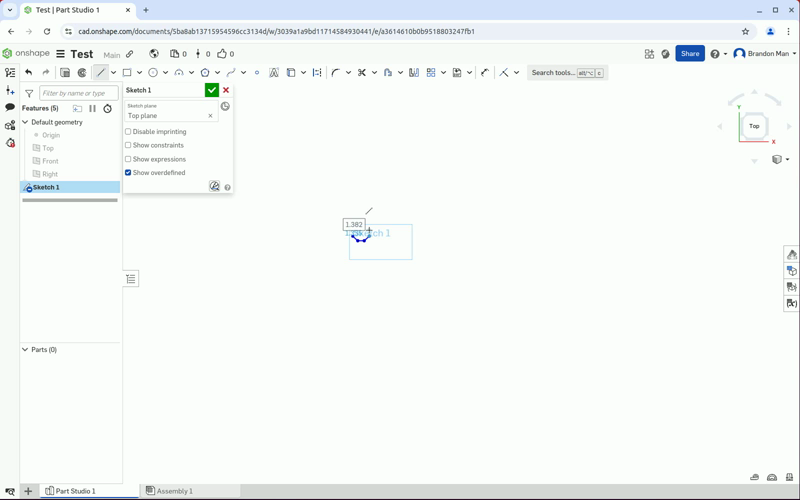
scroll(6)
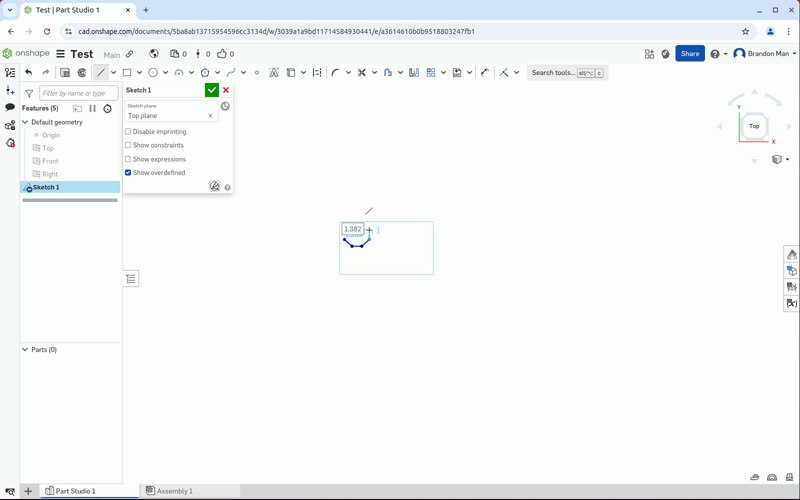
scroll(6)
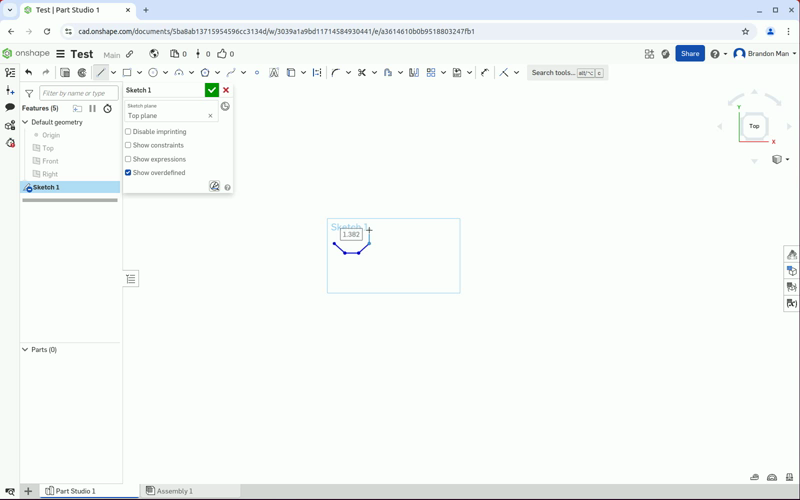
scroll(6)
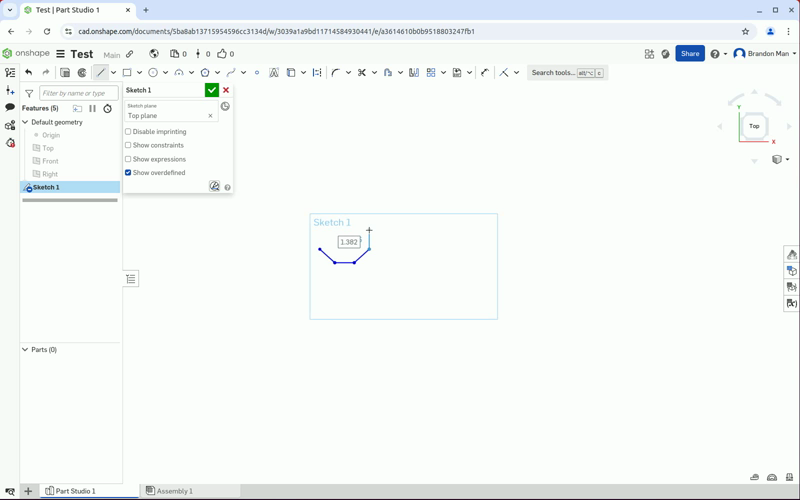
scroll(6)
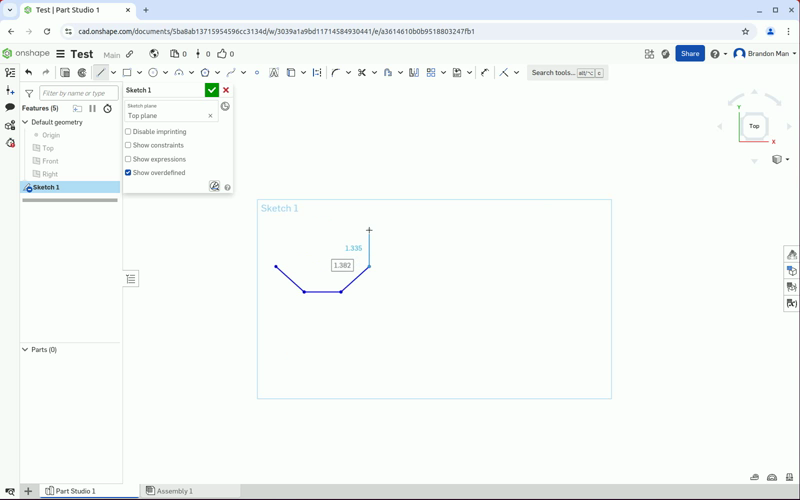
scroll(6)
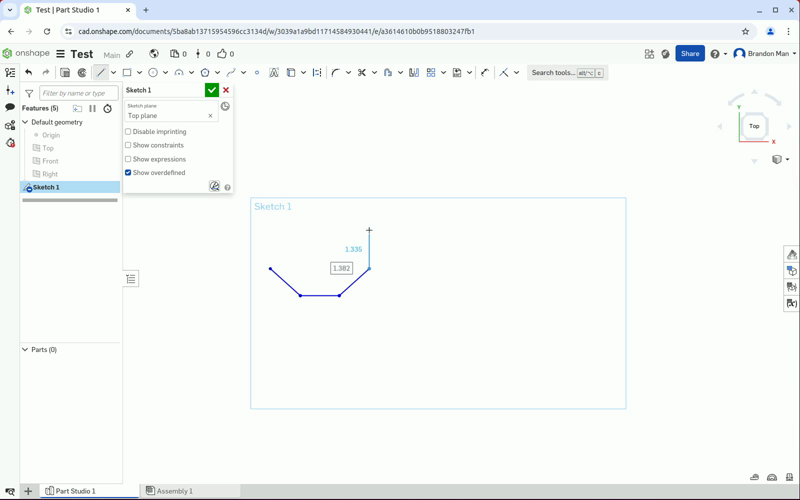
scroll(6)
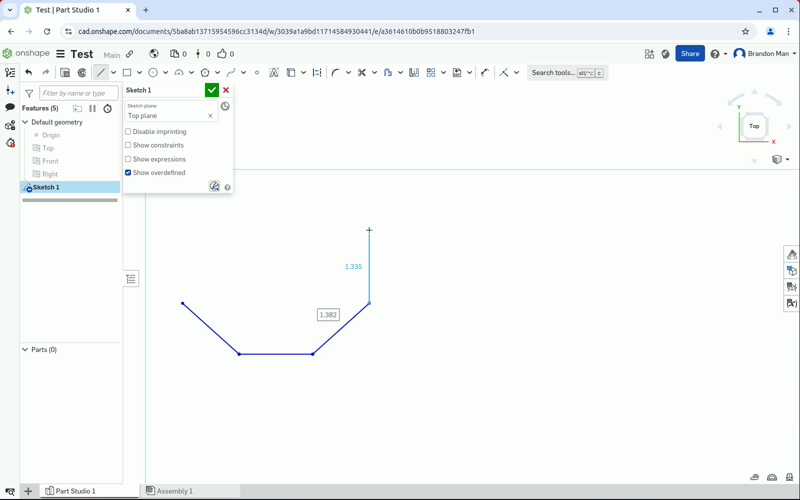
click(369, 229)
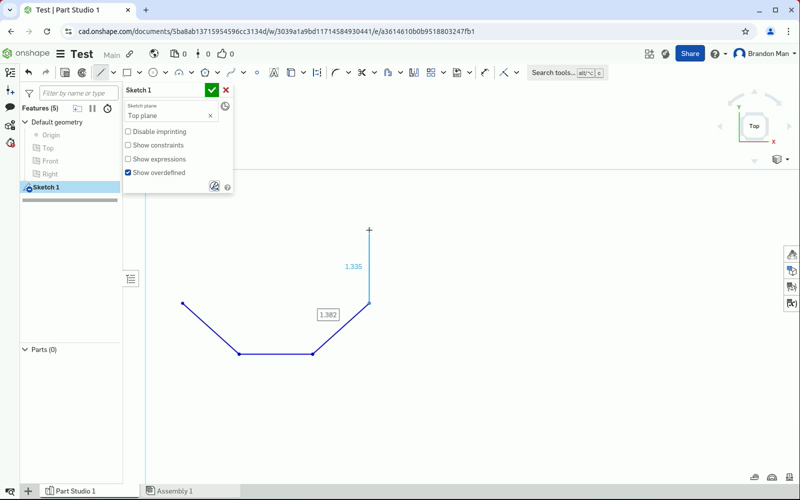
scroll(-6)
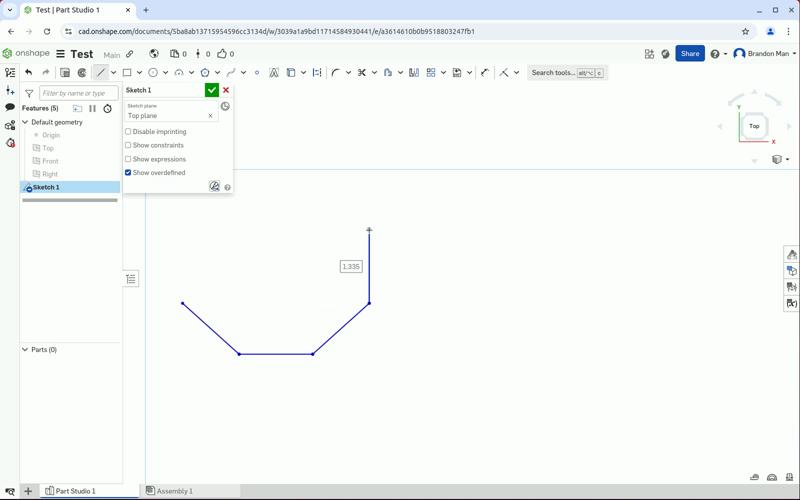
scroll(-6)
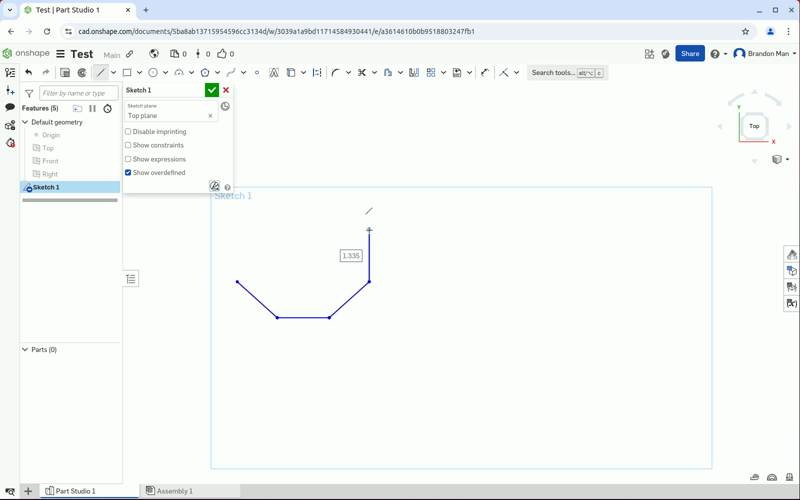
scroll(-6)
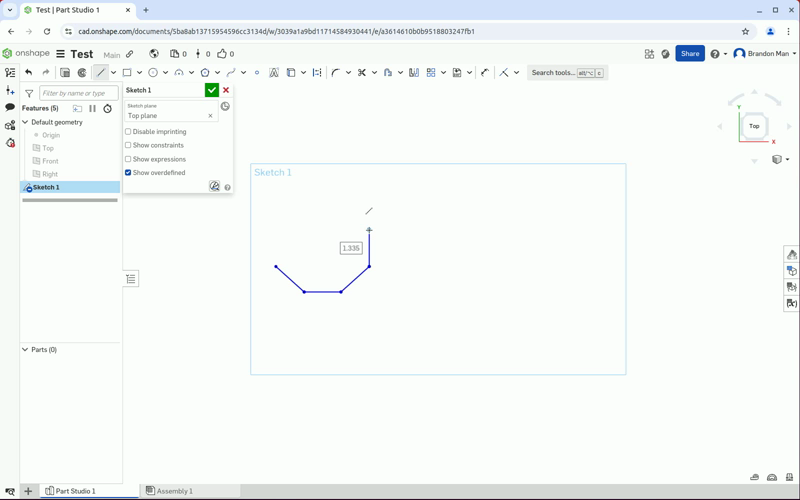
scroll(-6)
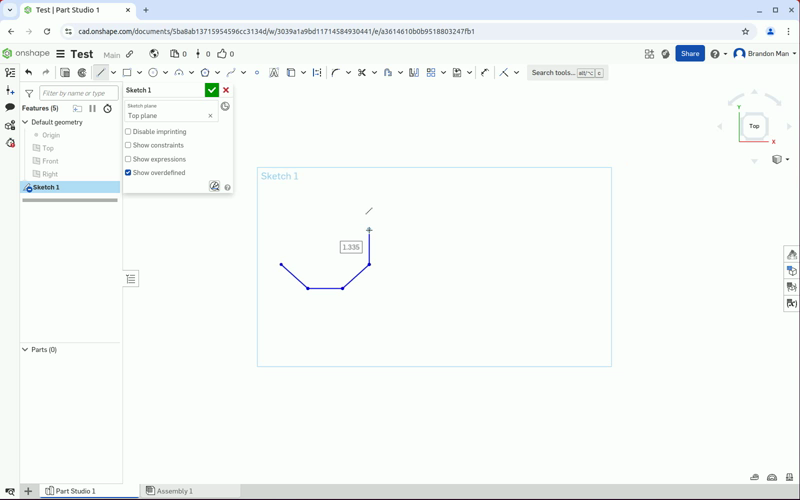
scroll(-6)
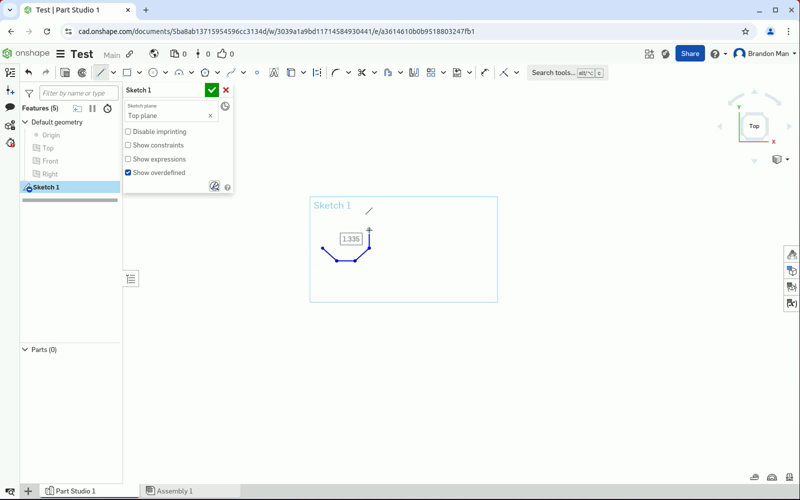
scroll(-6)
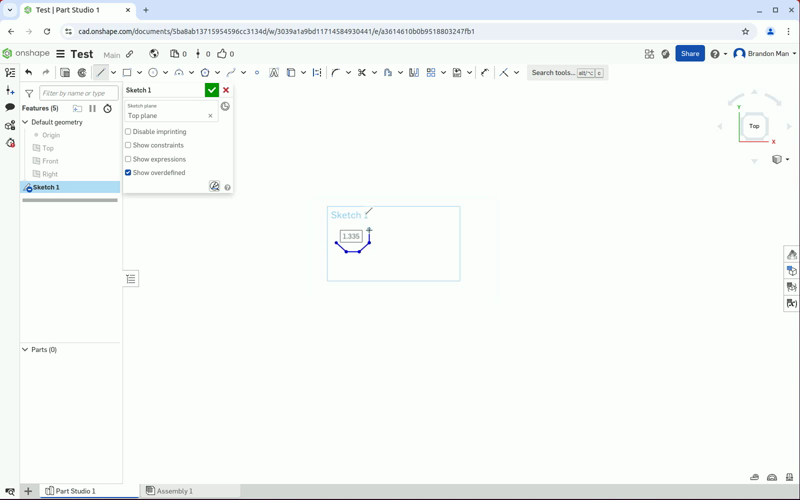
scroll(-6)
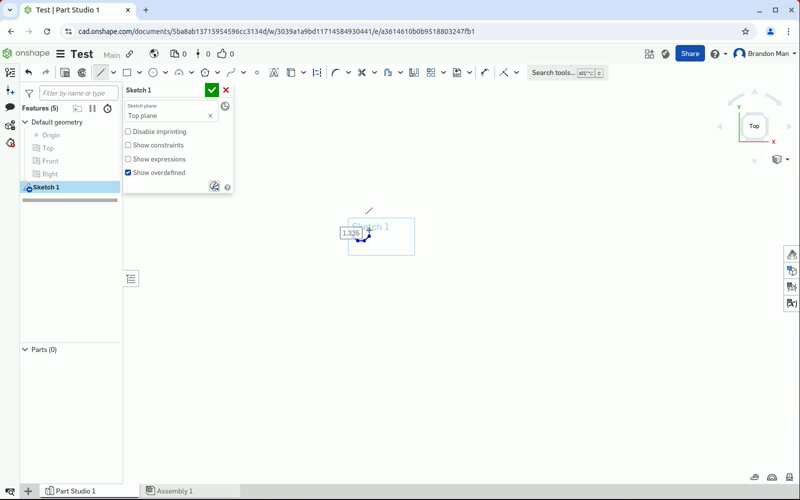
key_up(shift)
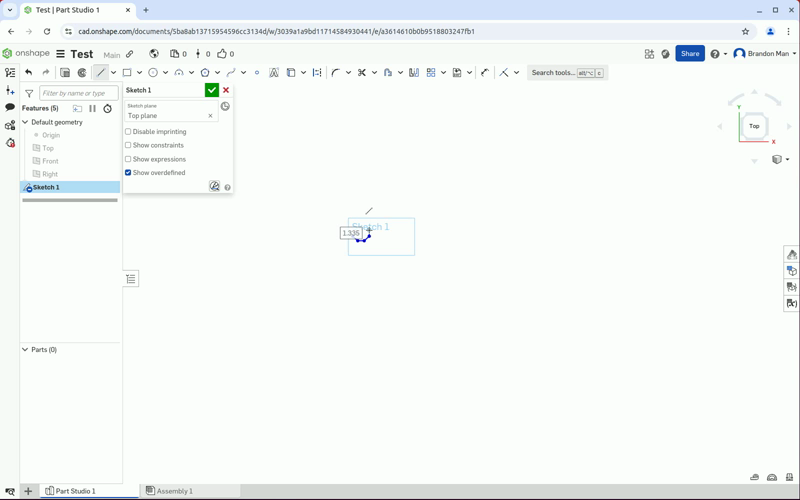
key_down(shift)
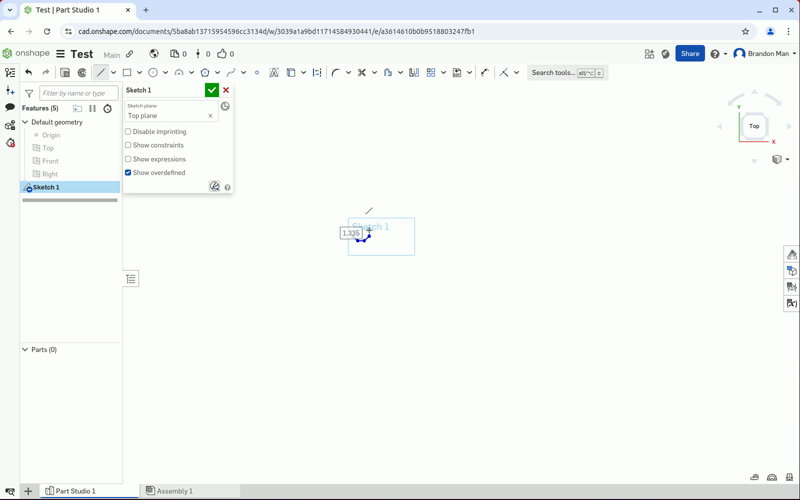
mouse_move(399, 229)
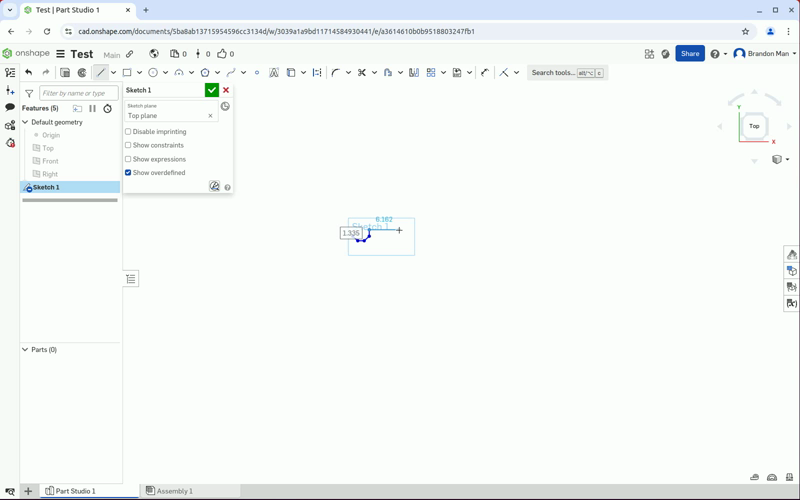
mouse_move(364, 224)
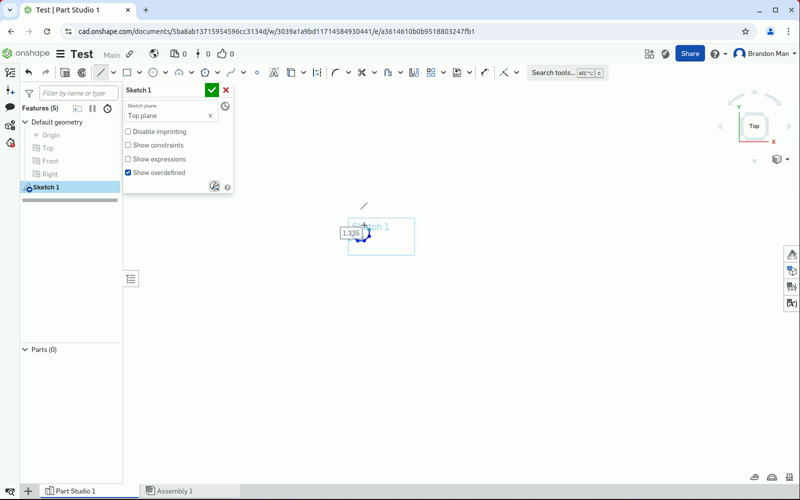
scroll(6)
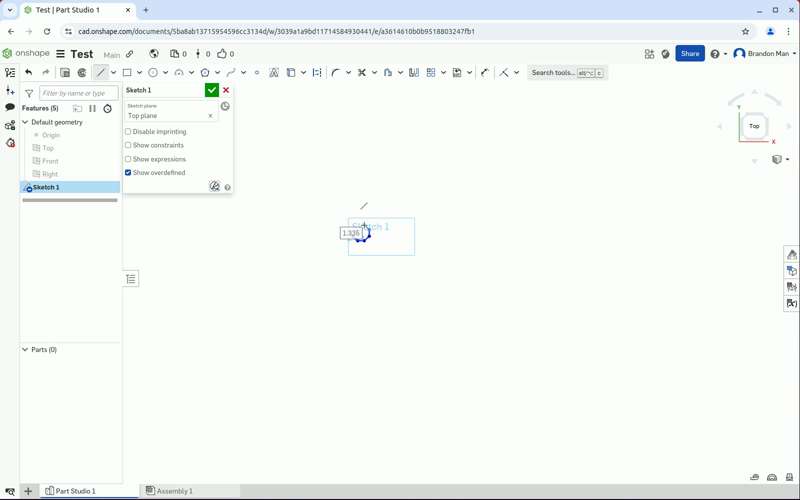
scroll(6)
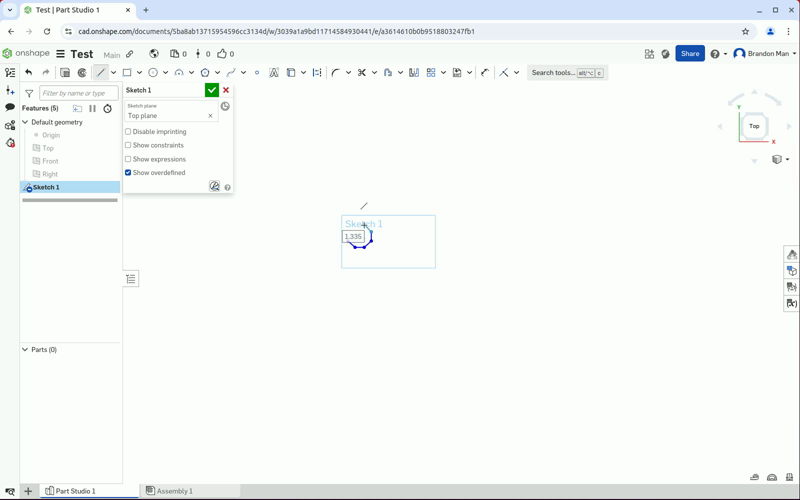
scroll(6)
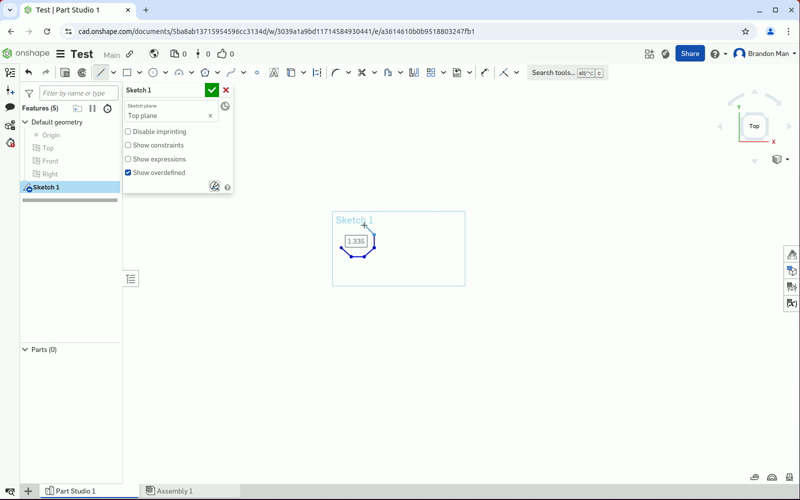
scroll(6)
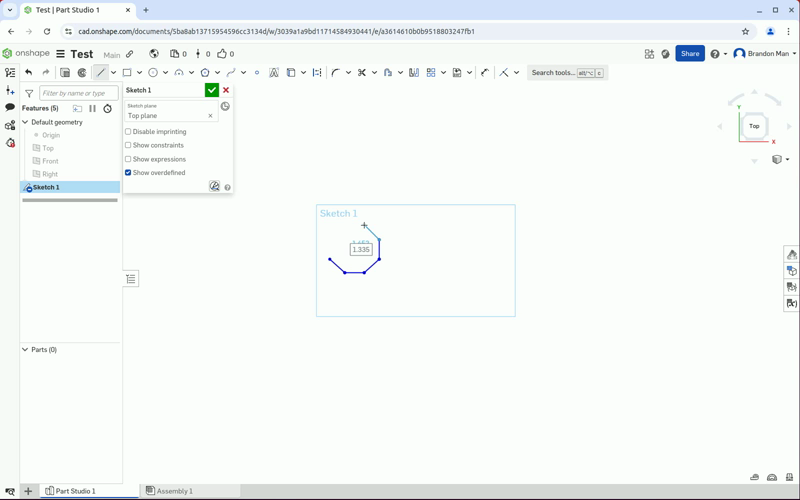
scroll(6)
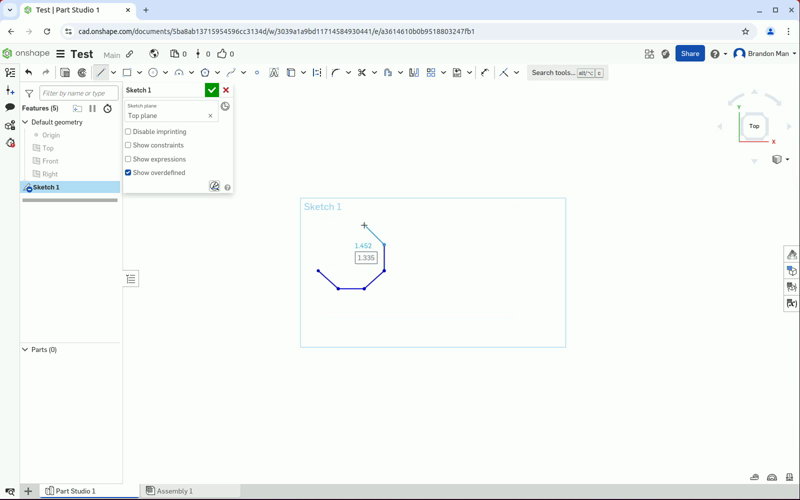
scroll(6)
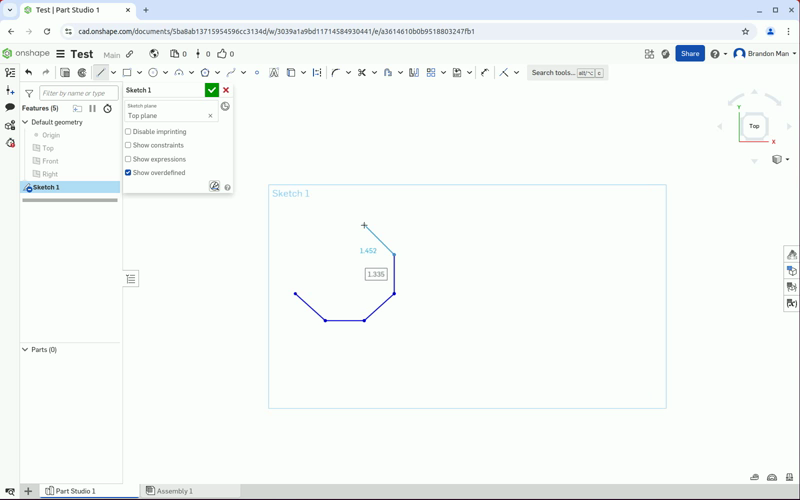
scroll(6)
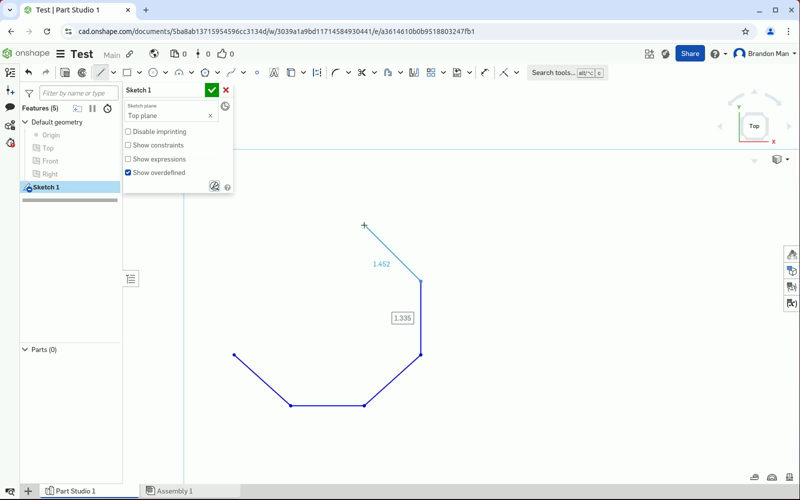
click(364, 224)
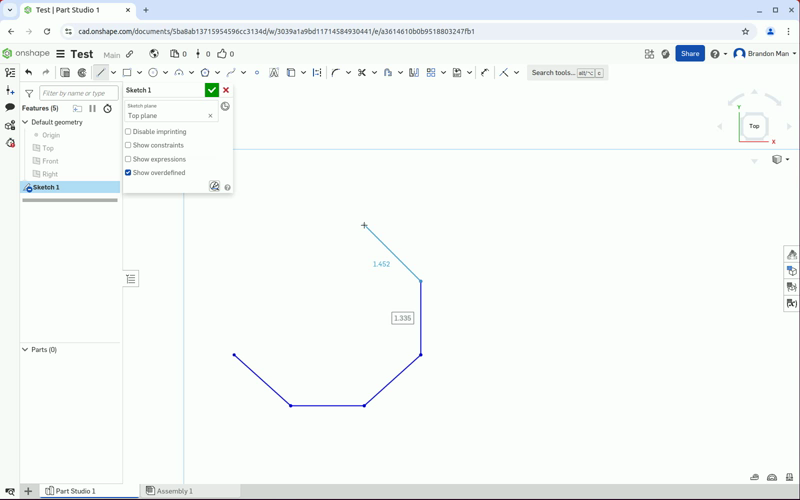
scroll(-6)
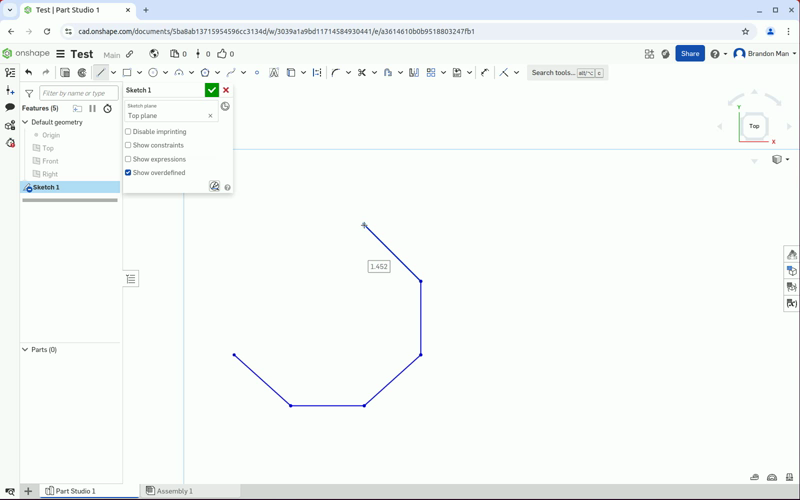
scroll(-6)
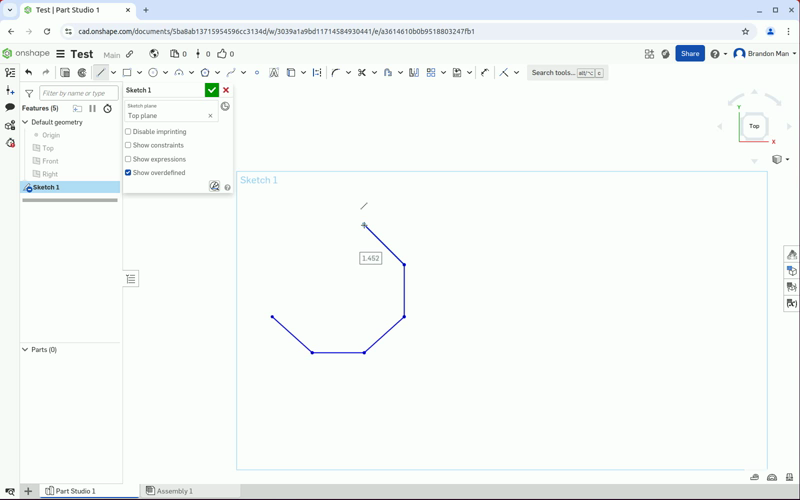
scroll(-6)
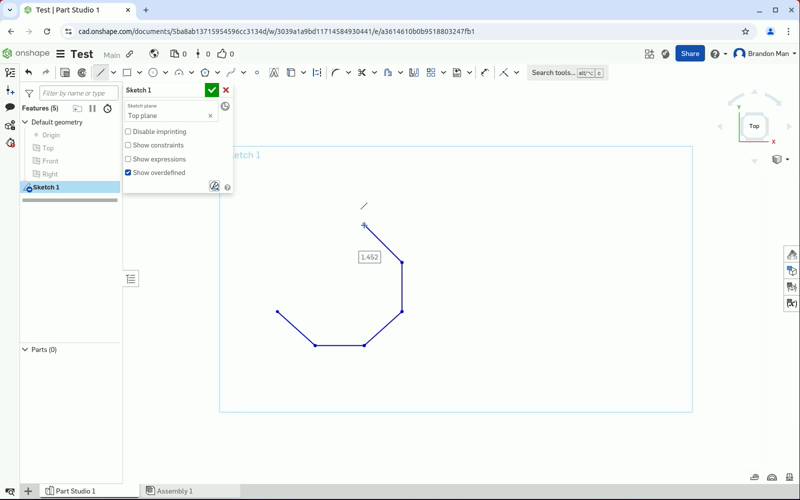
scroll(-6)
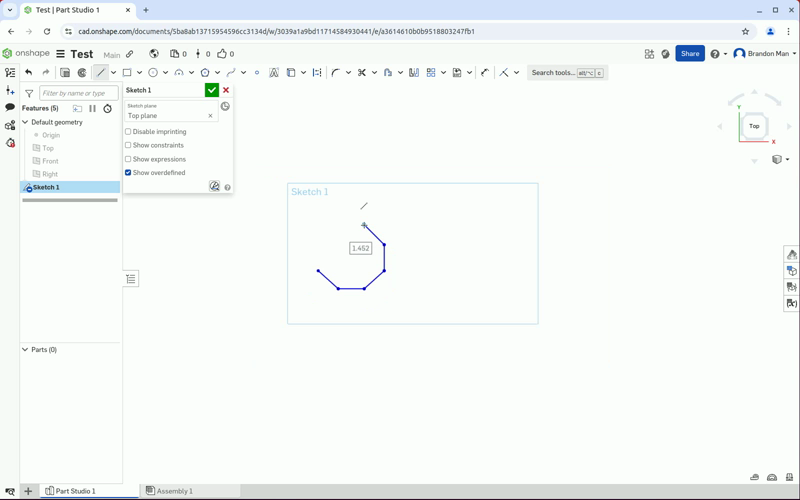
scroll(-6)
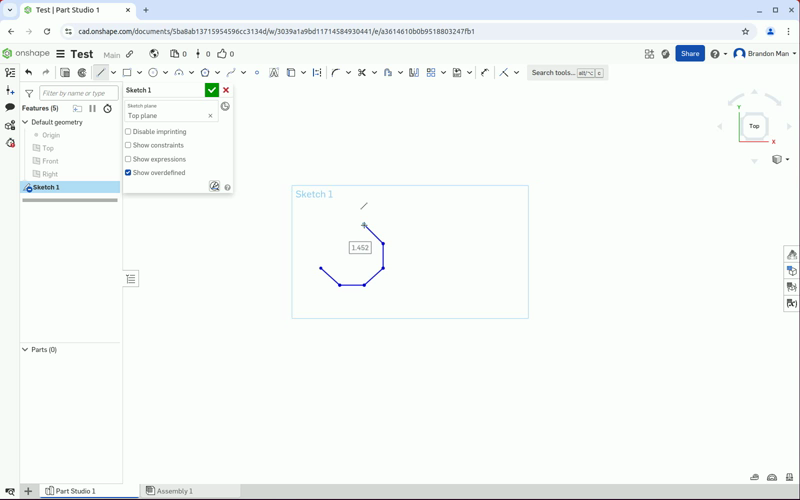
scroll(-6)
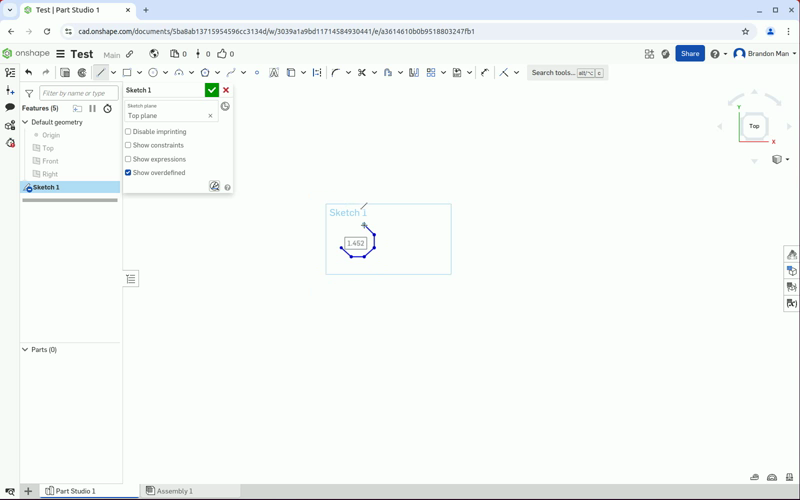
scroll(-6)
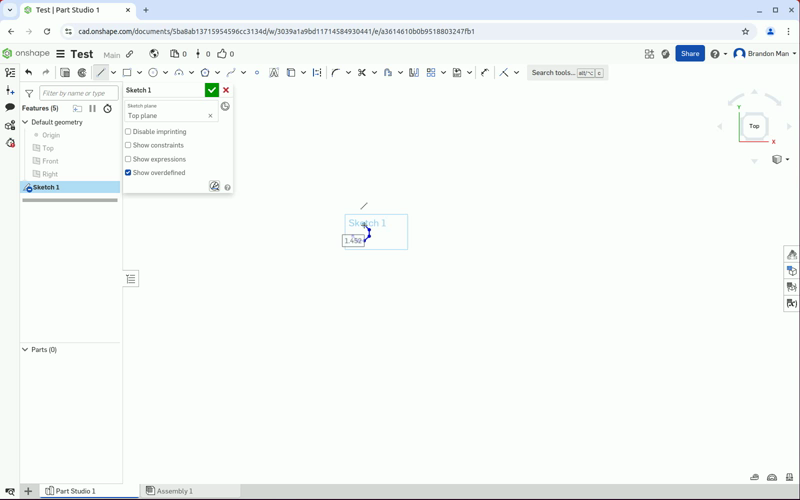
key_up(shift)
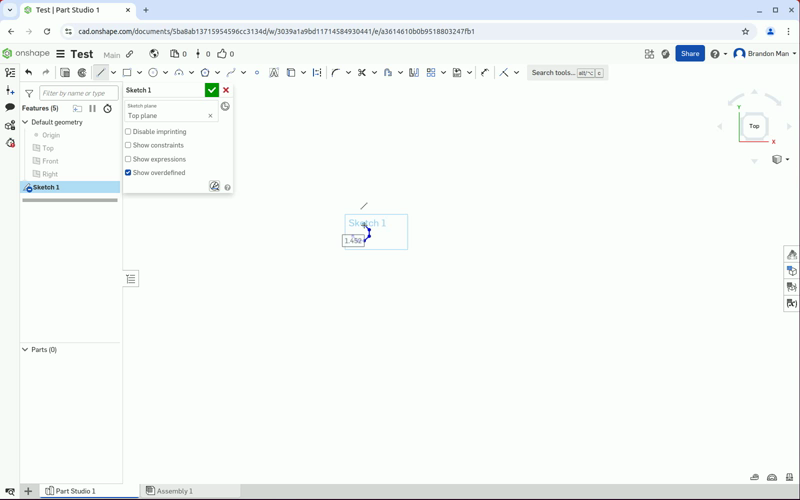
key_down(shift)
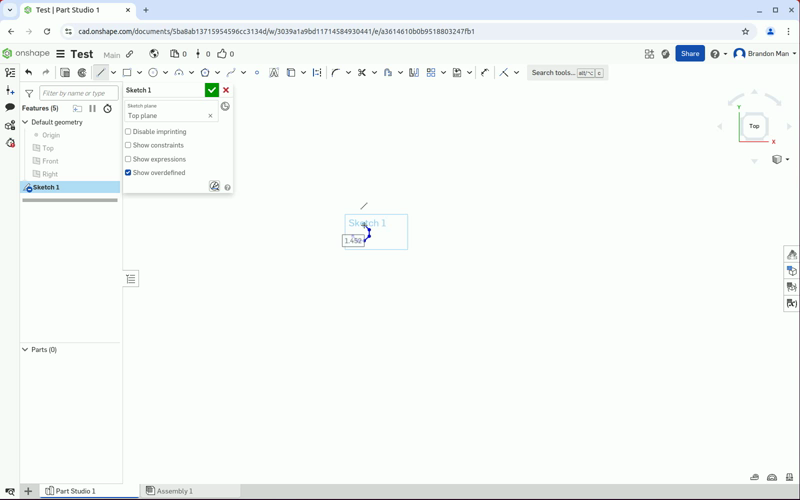
mouse_move(394, 224)
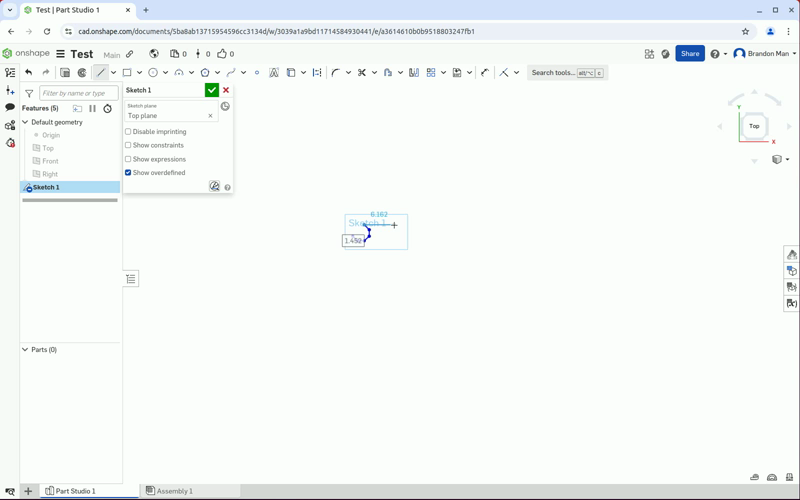
mouse_move(357, 224)
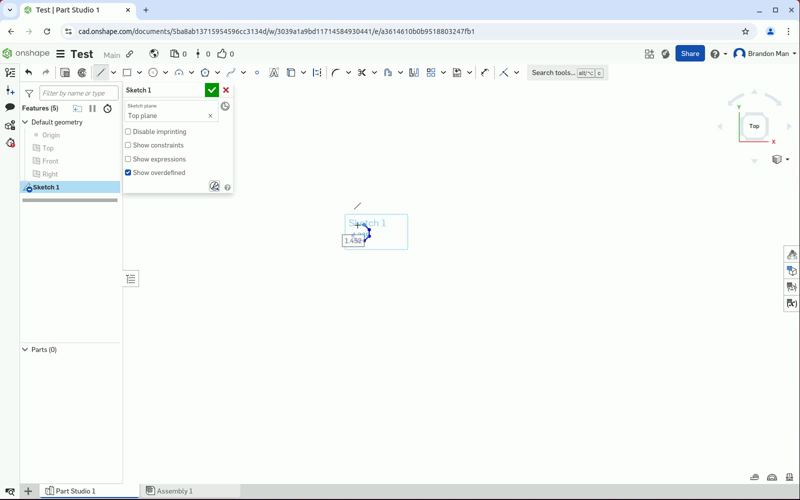
scroll(6)
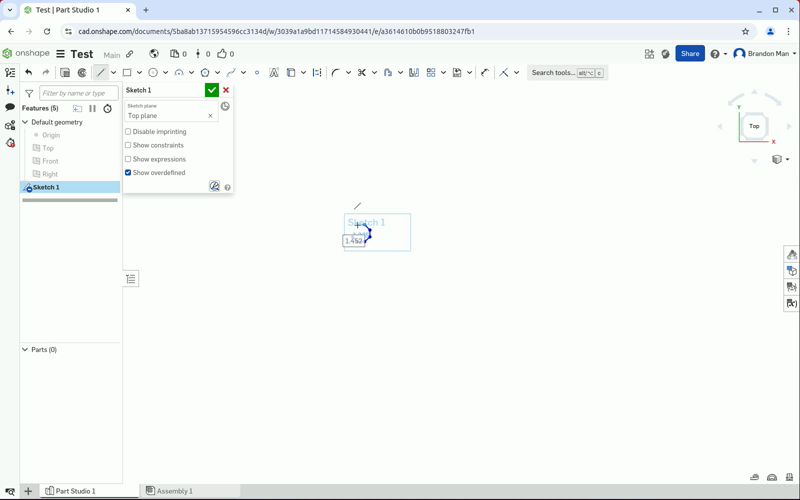
scroll(6)
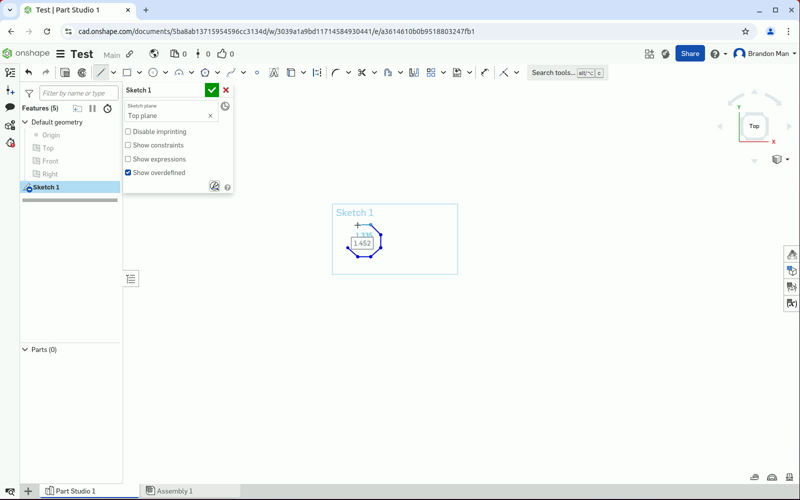
scroll(6)
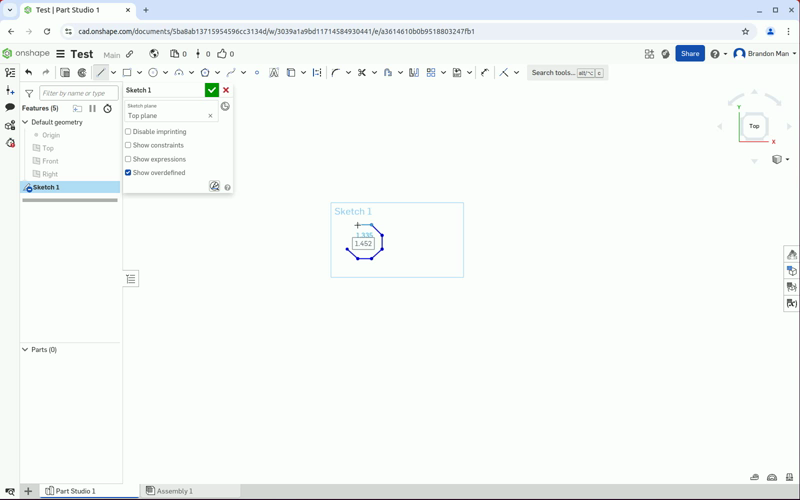
scroll(6)
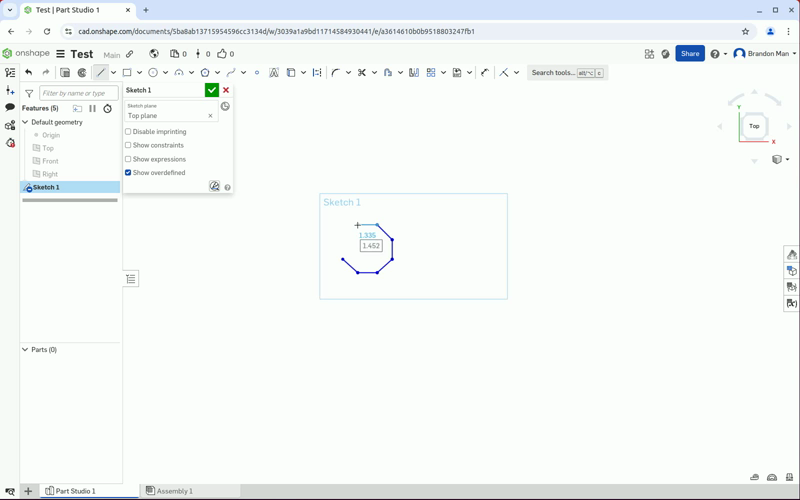
scroll(6)
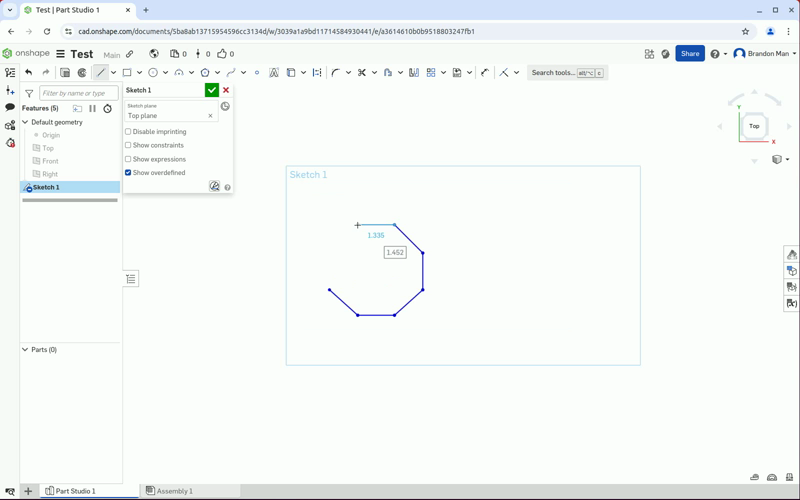
scroll(6)
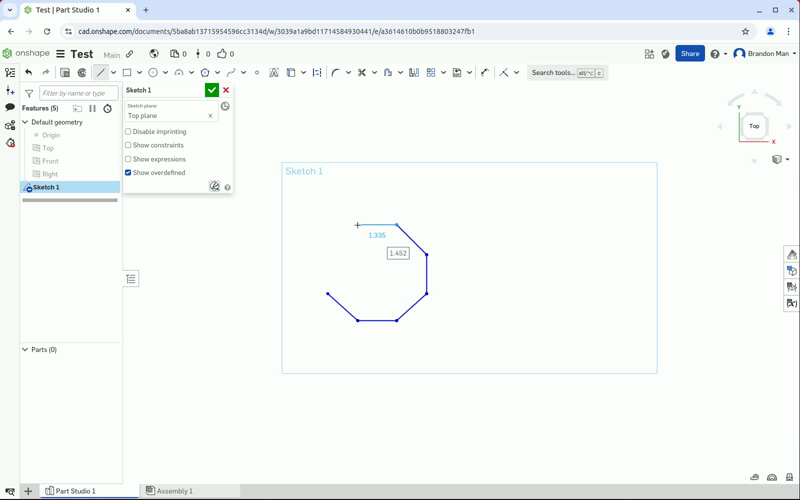
scroll(6)
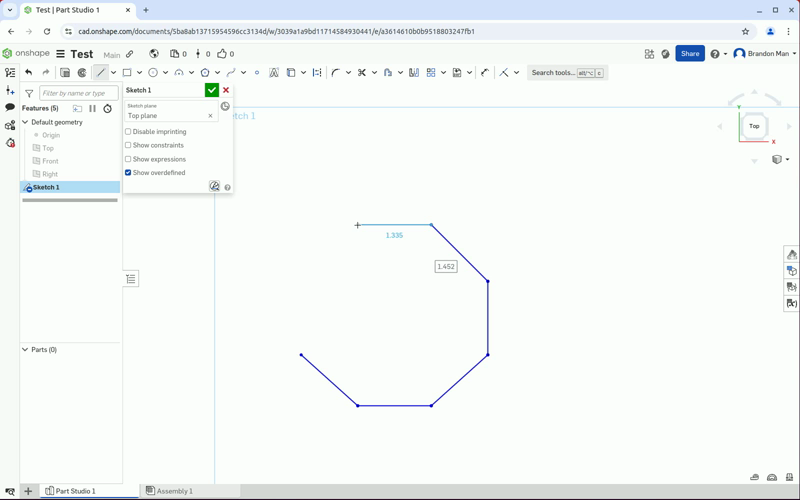
click(357, 224)
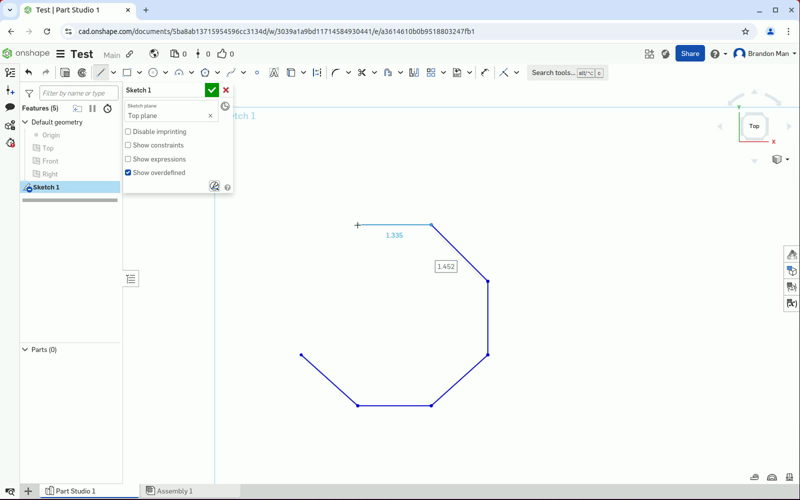
scroll(-6)
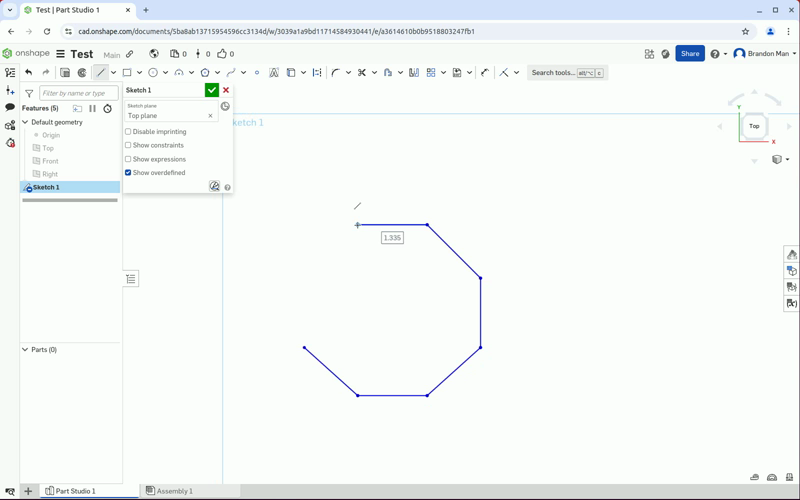
scroll(-6)
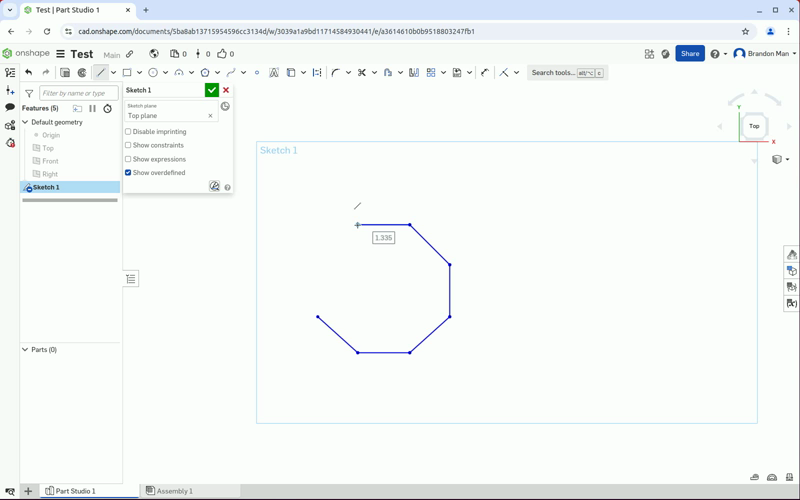
scroll(-6)
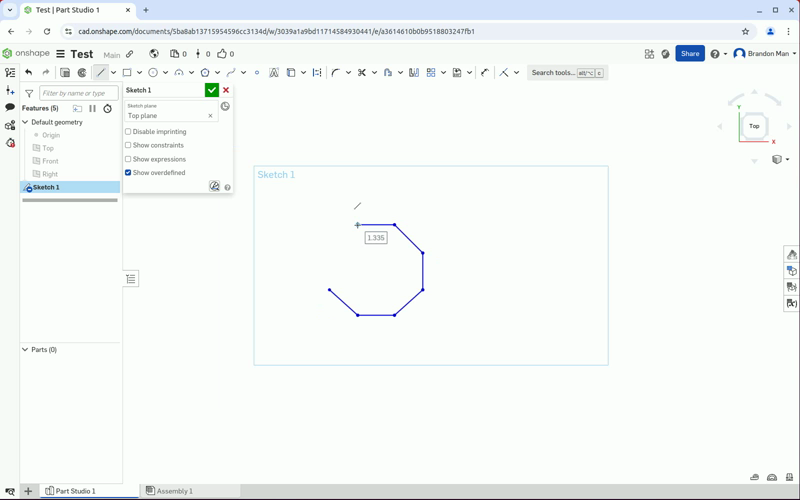
scroll(-6)
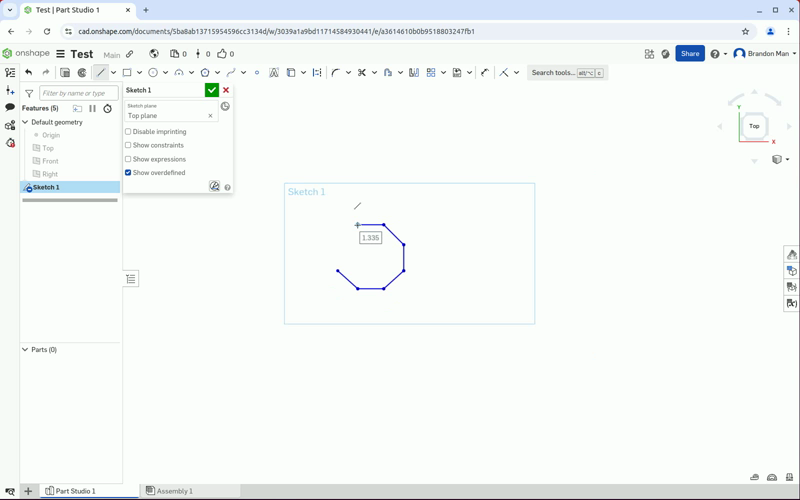
scroll(-6)
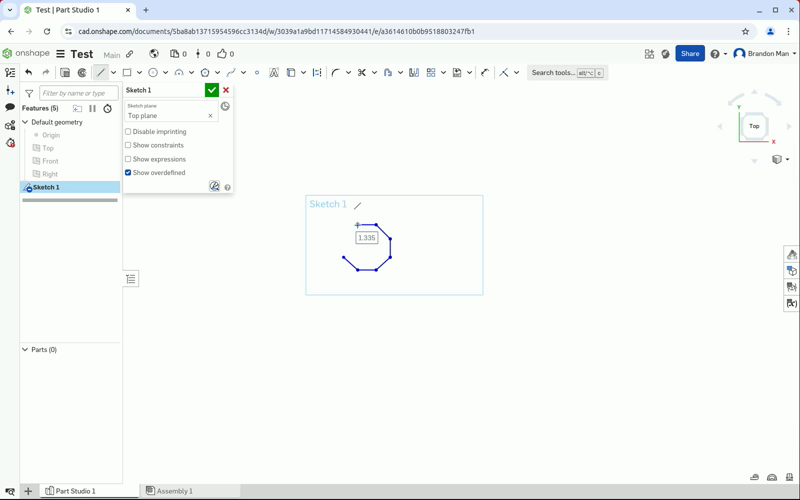
scroll(-6)
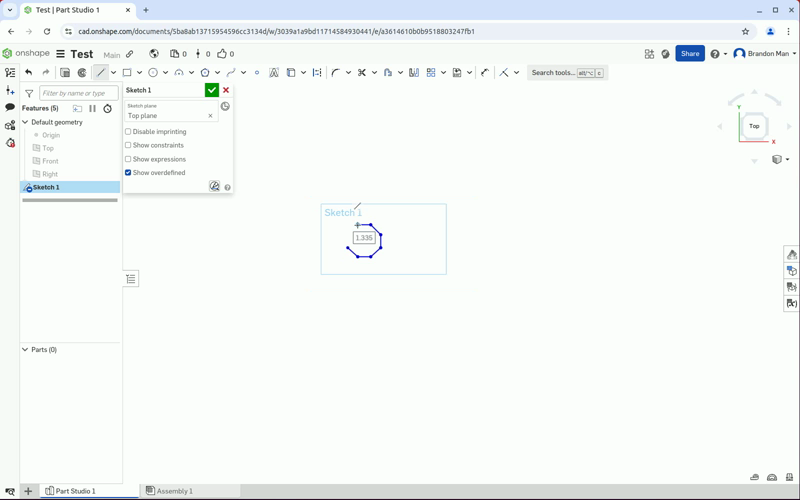
scroll(-6)
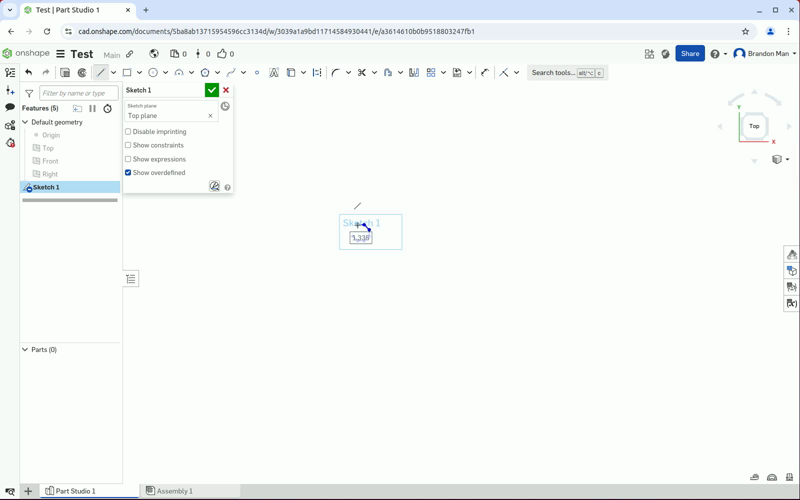
key_up(shift)
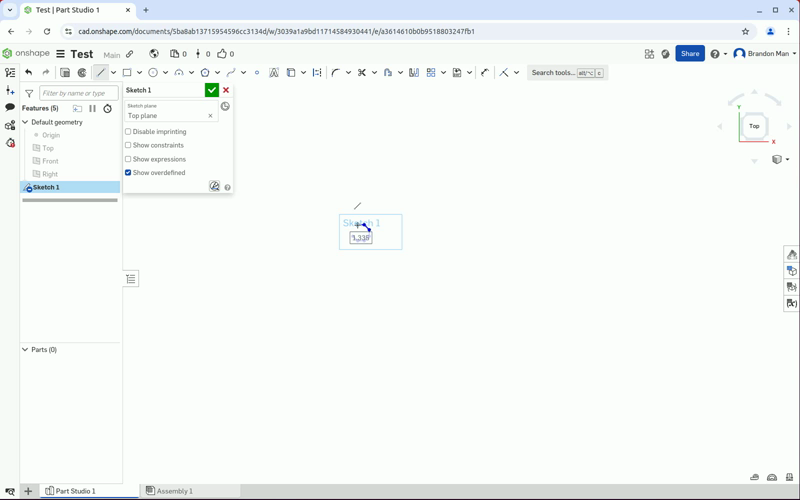
key_down(shift)
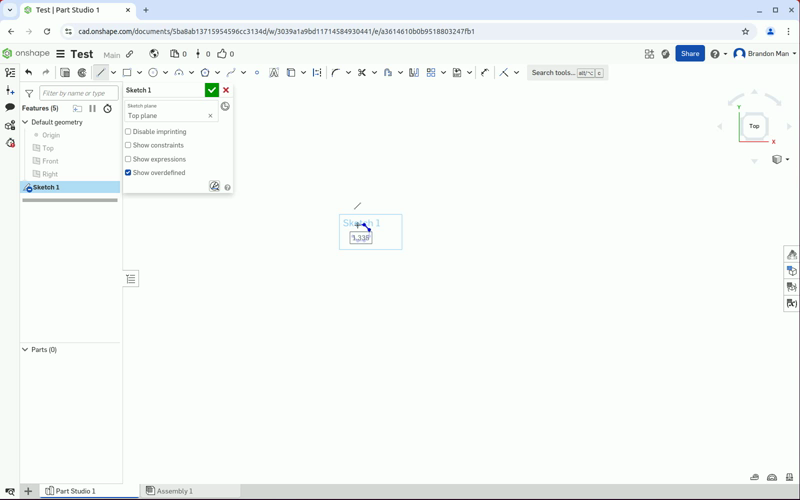
mouse_move(387, 224)
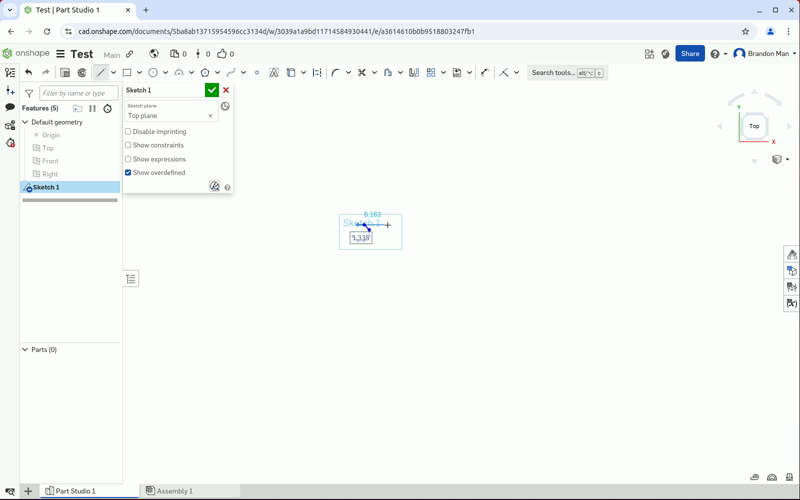
mouse_move(352, 229)
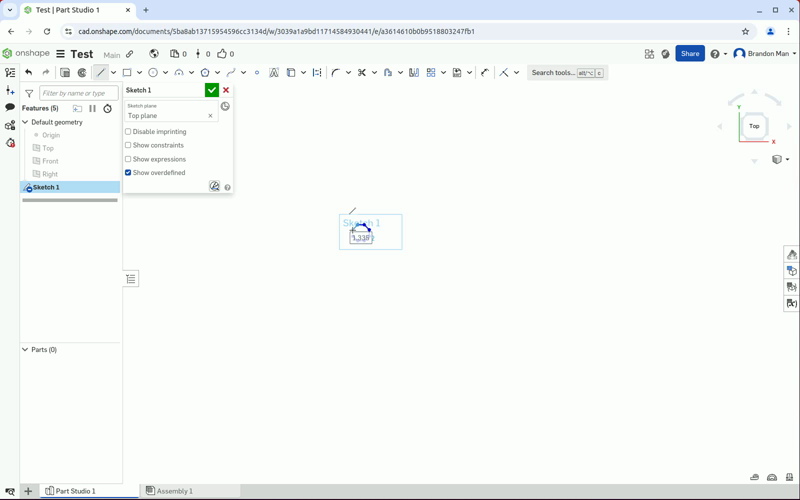
scroll(6)
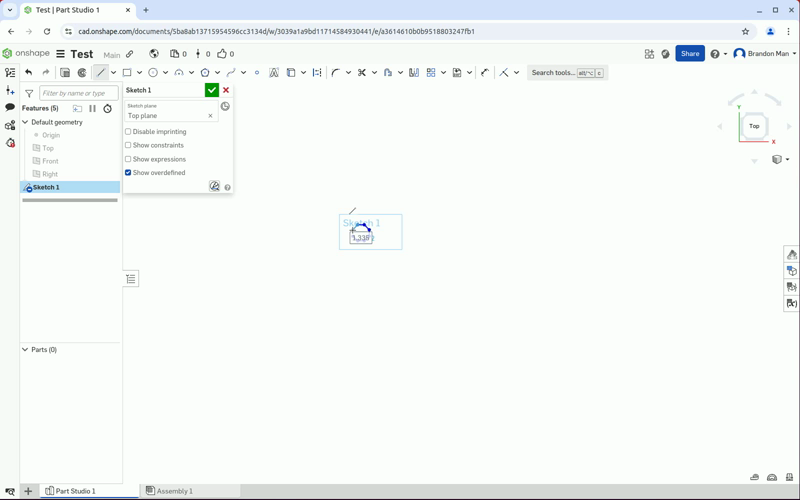
scroll(6)
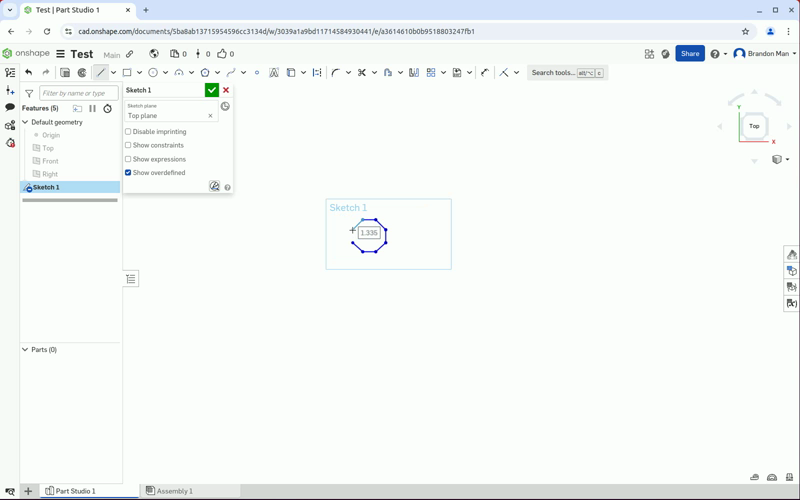
scroll(6)
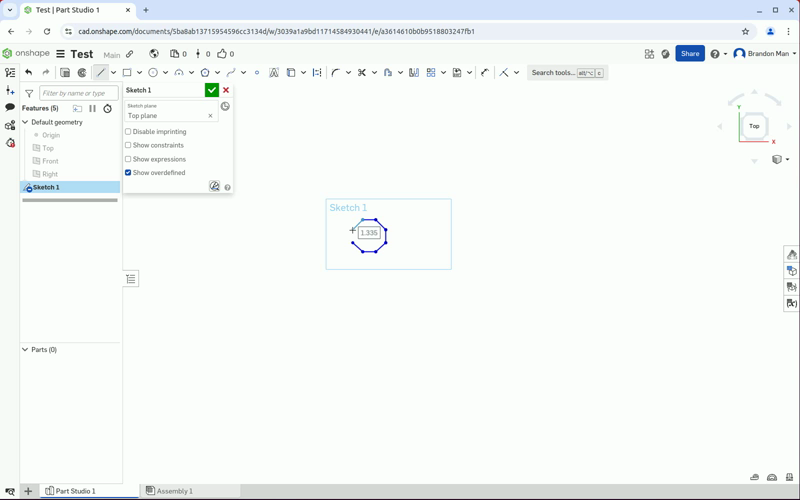
scroll(6)
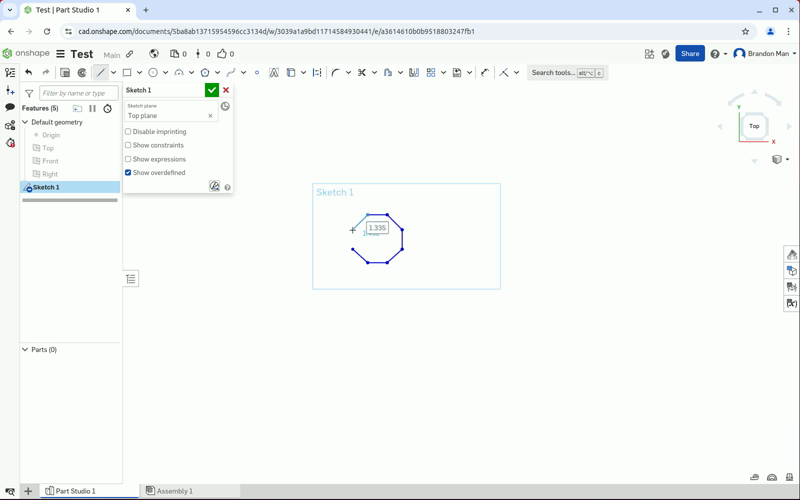
scroll(6)
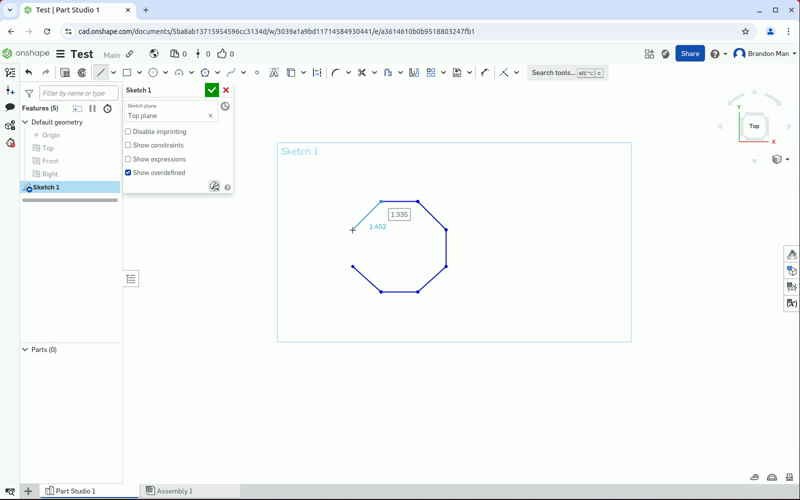
scroll(6)
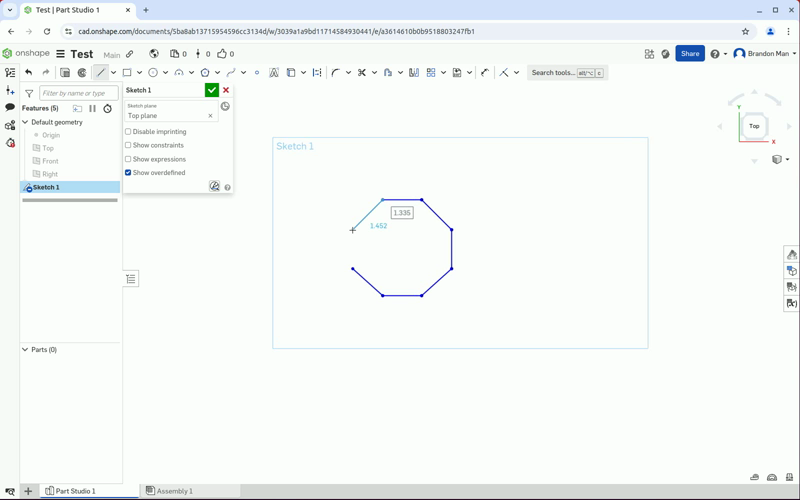
scroll(6)
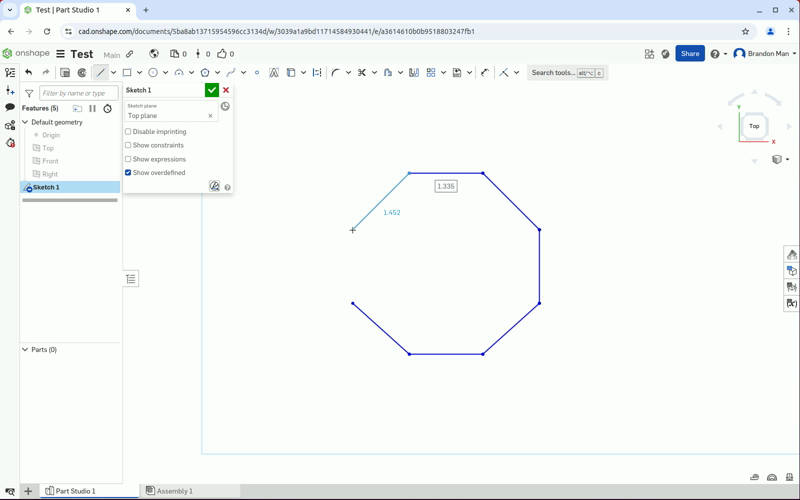
click(352, 229)
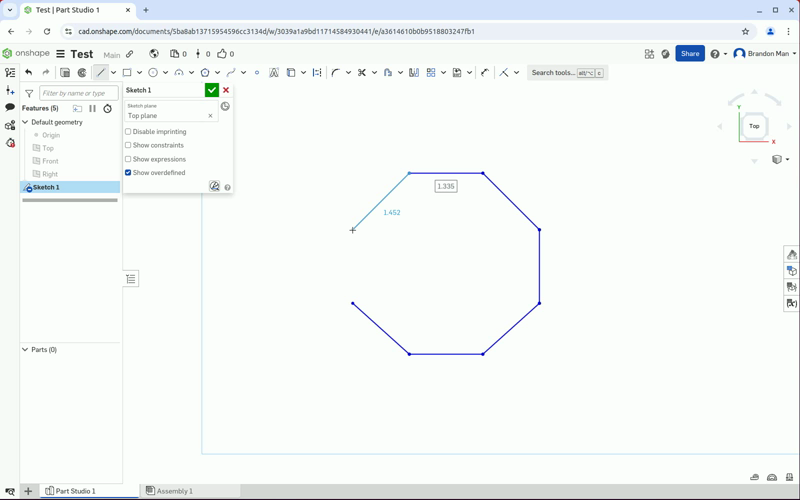
scroll(-6)
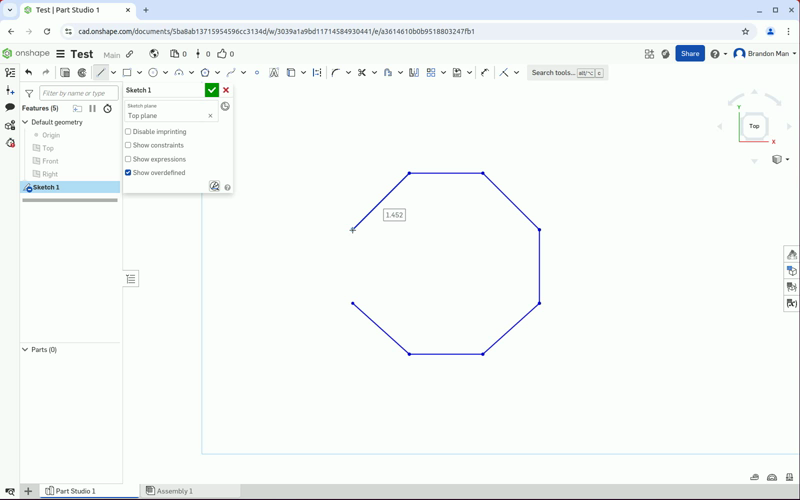
scroll(-6)
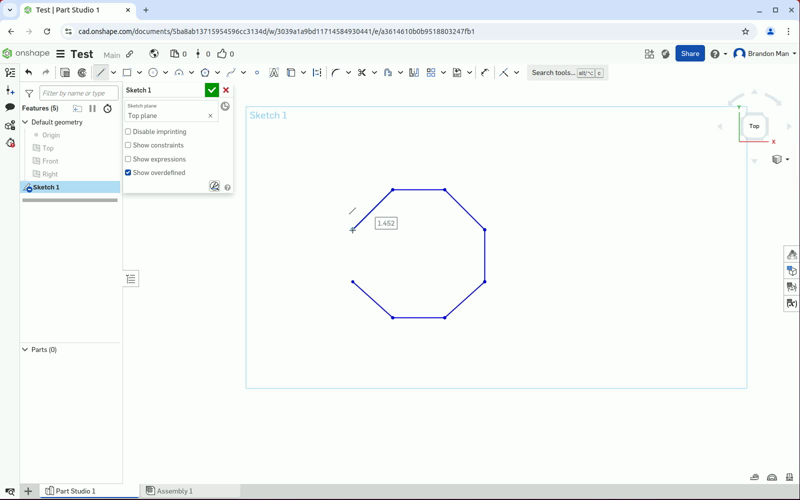
scroll(-6)
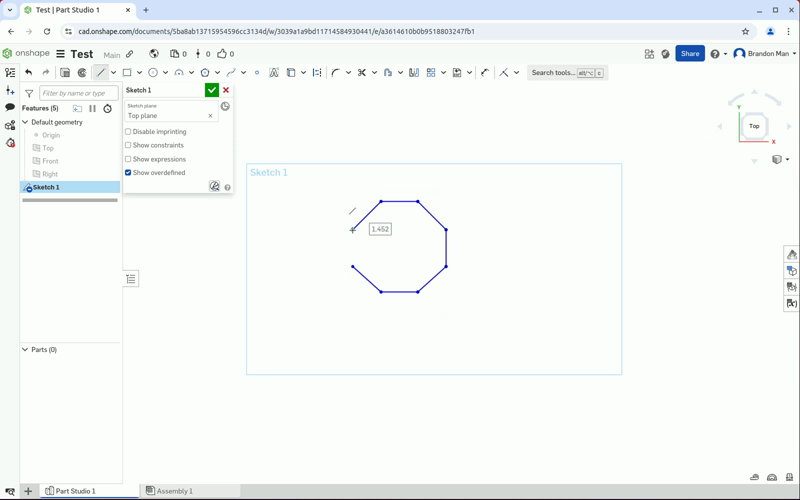
scroll(-6)
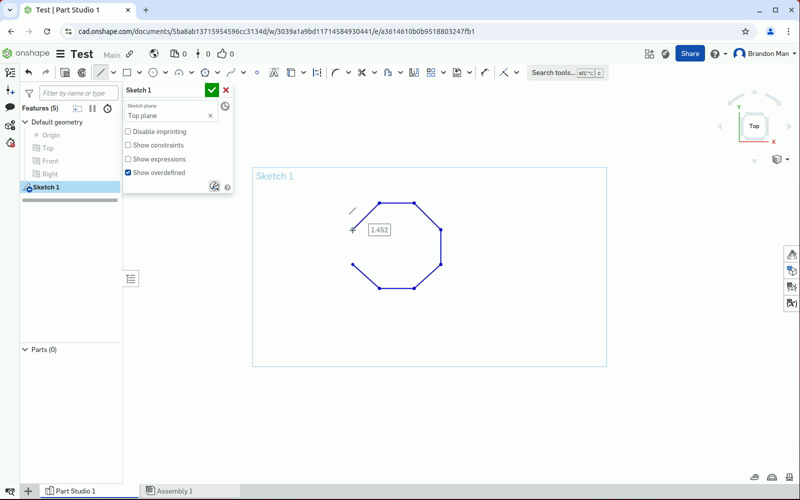
scroll(-6)
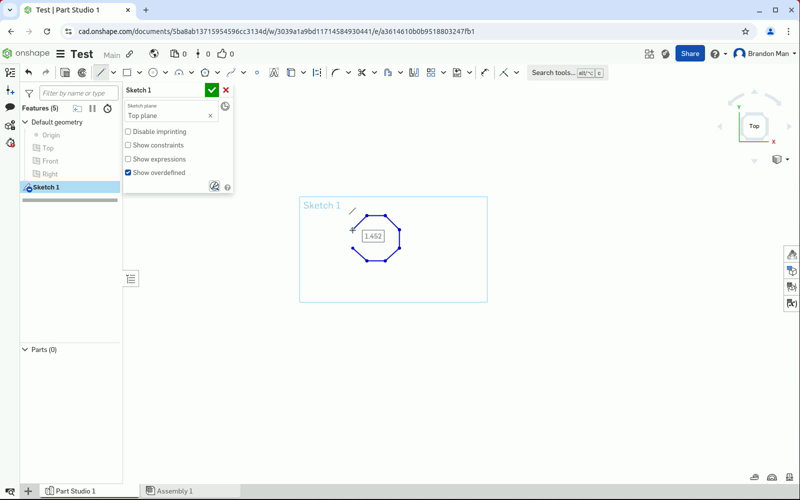
scroll(-6)
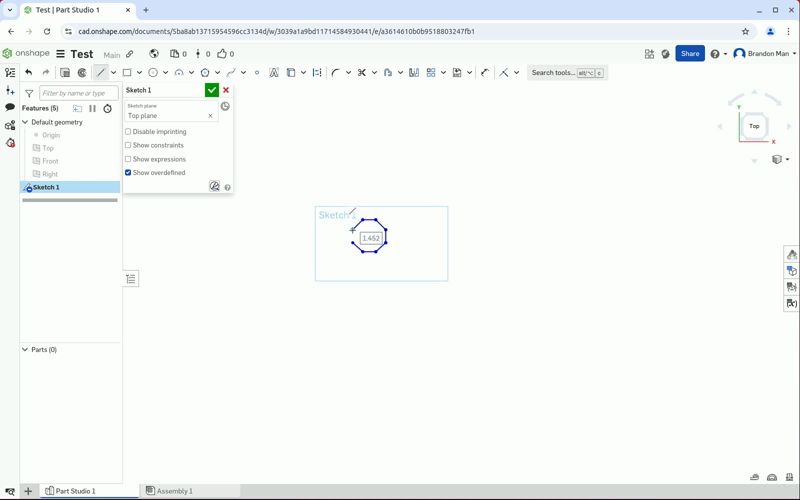
scroll(-6)
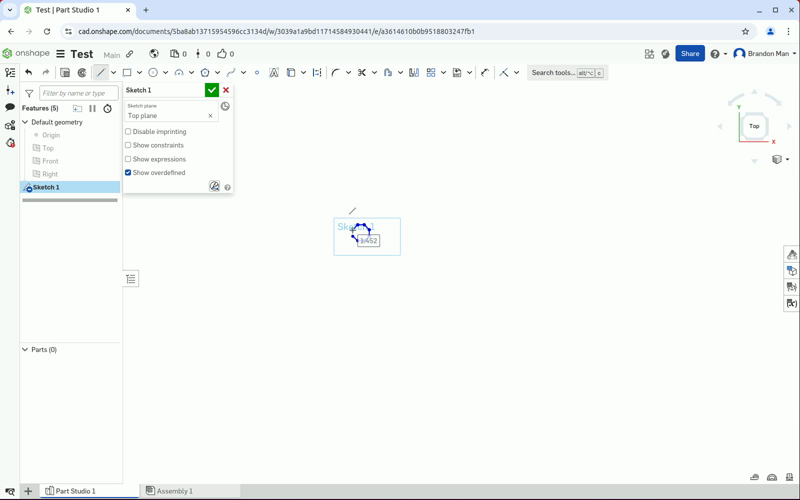
key_up(shift)
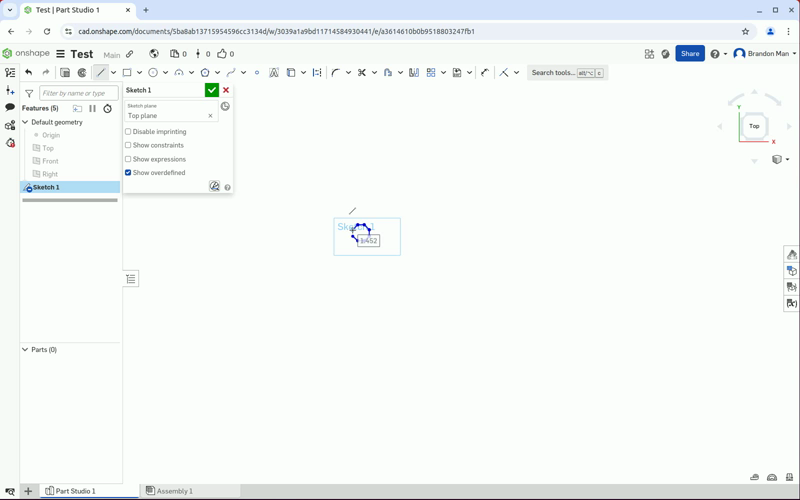
mouse_move(382, 229)
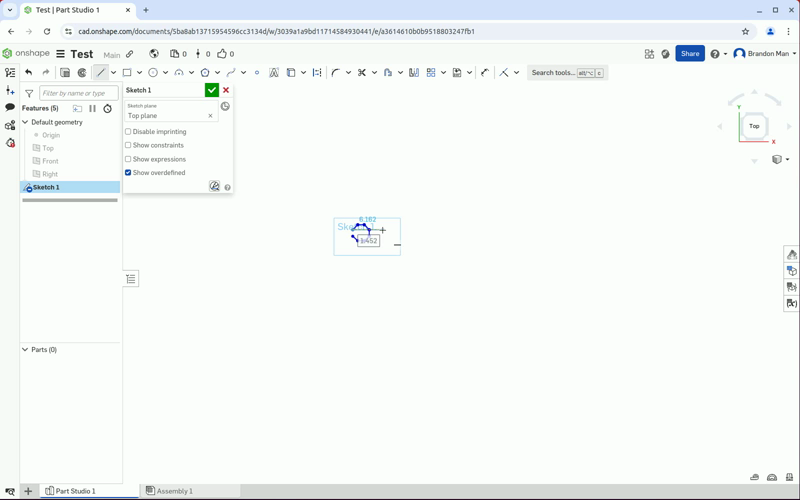
key_down(shift)
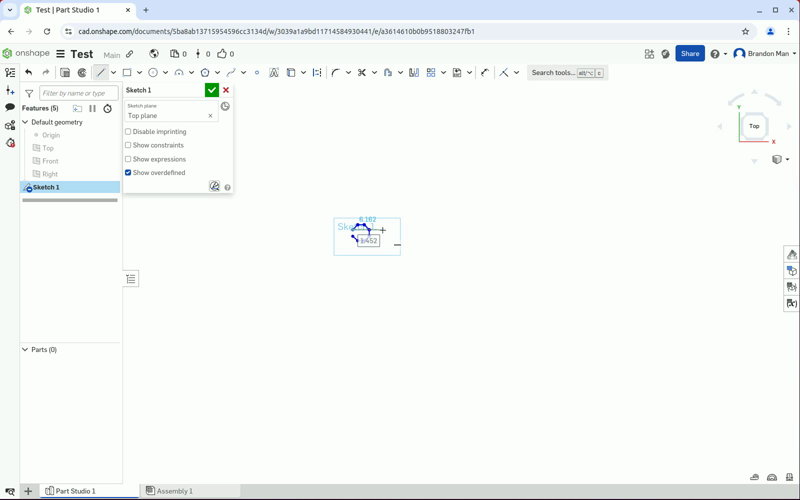
mouse_move(352, 236)
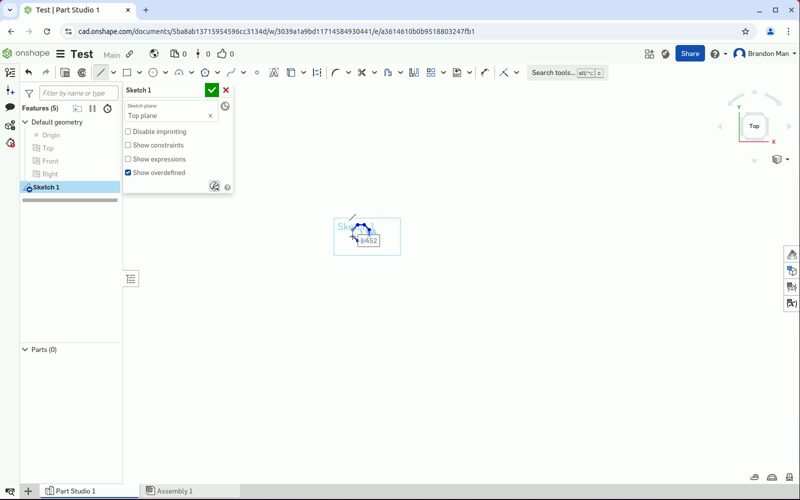
scroll(6)
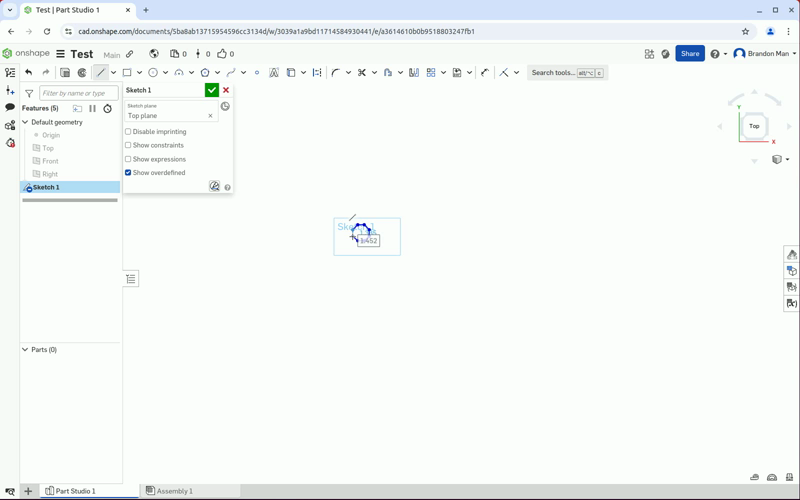
scroll(6)
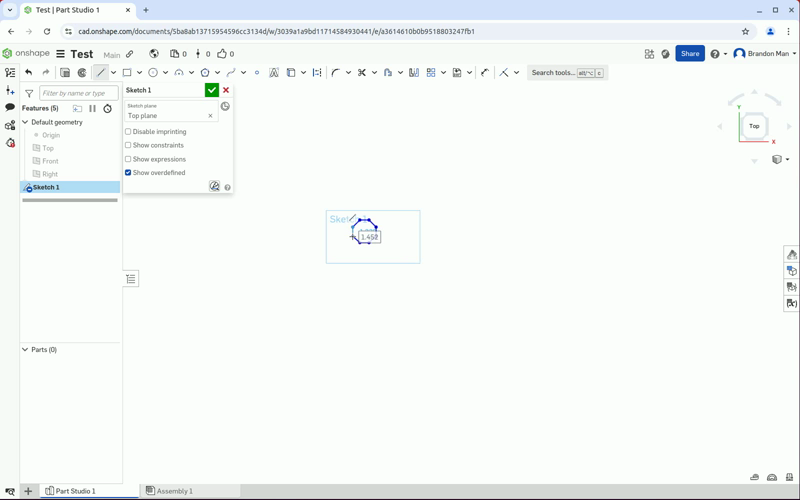
scroll(6)
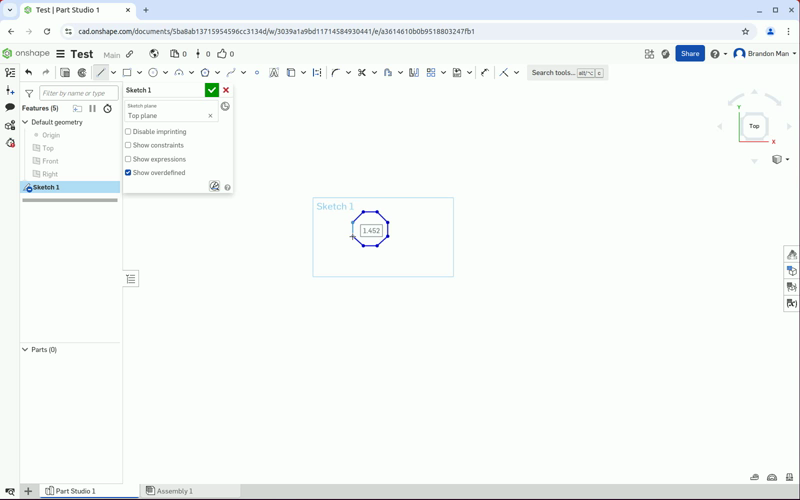
scroll(6)
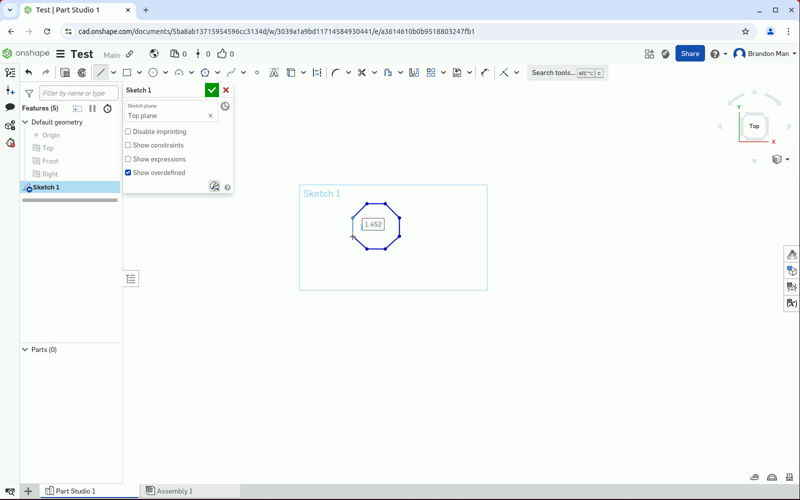
scroll(6)
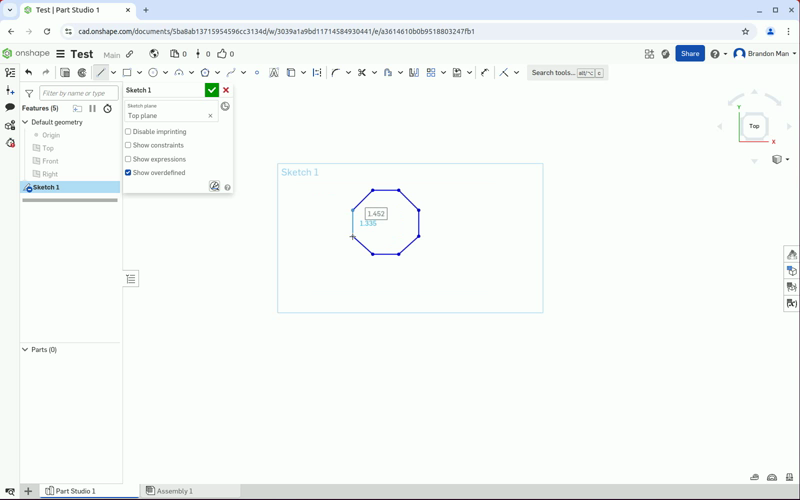
scroll(6)
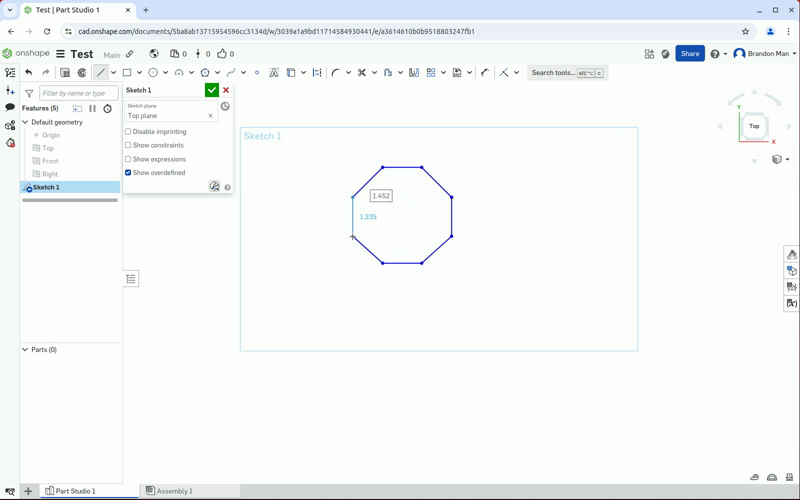
scroll(6)
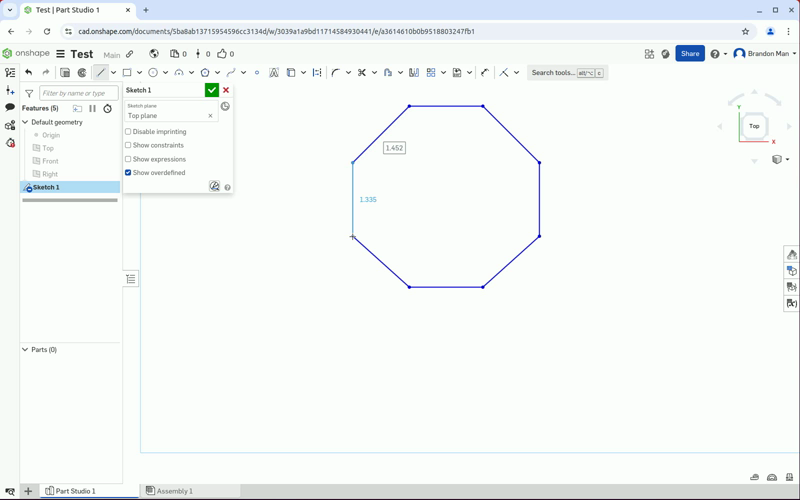
key_up(shift)
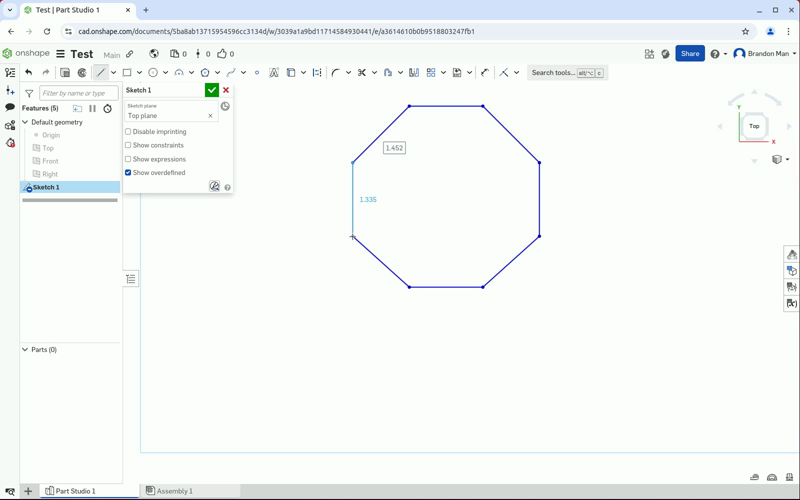
click(352, 236)
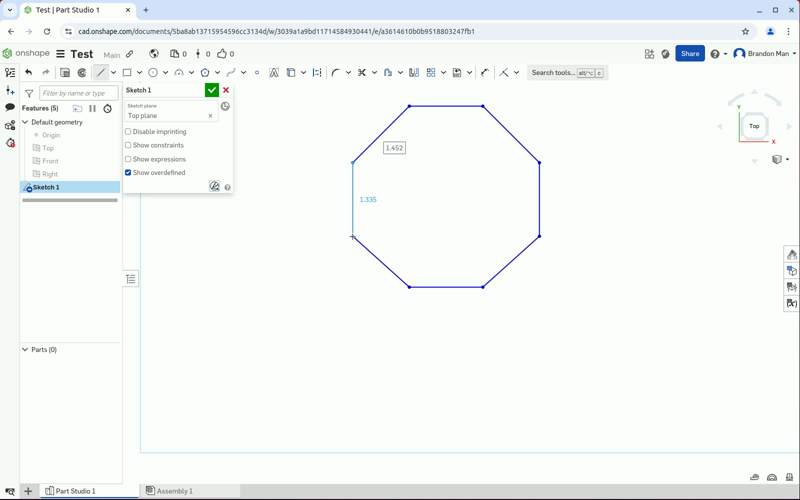
scroll(-6)
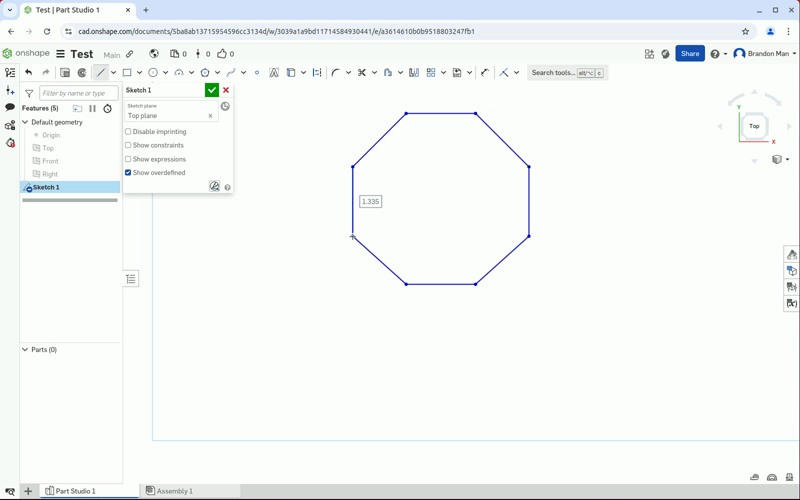
scroll(-6)
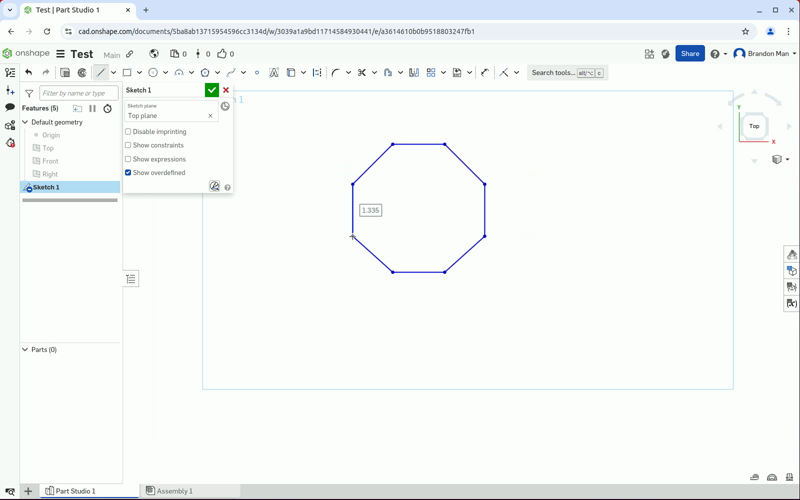
scroll(-6)
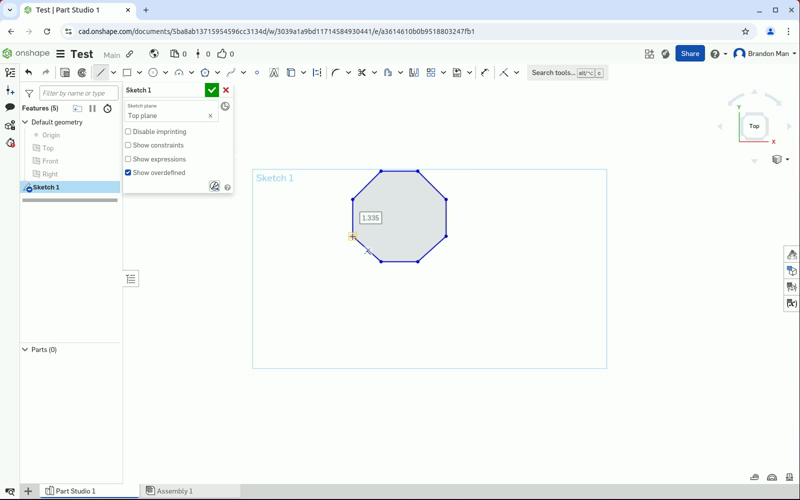
scroll(-6)
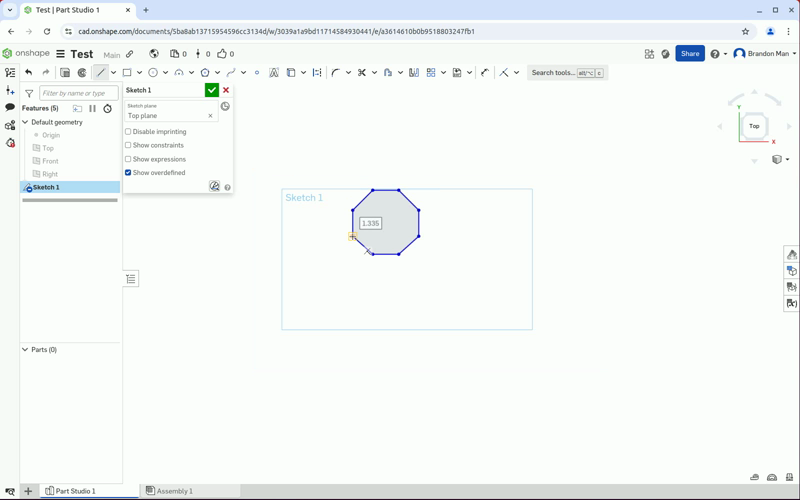
scroll(-6)
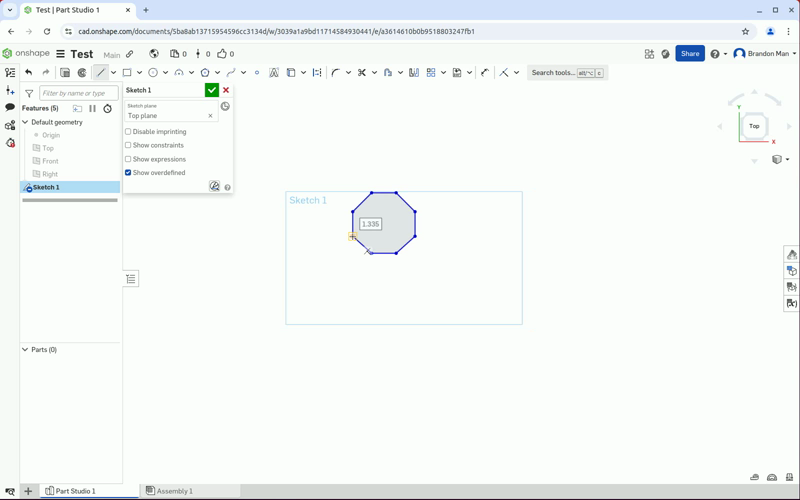
scroll(-6)
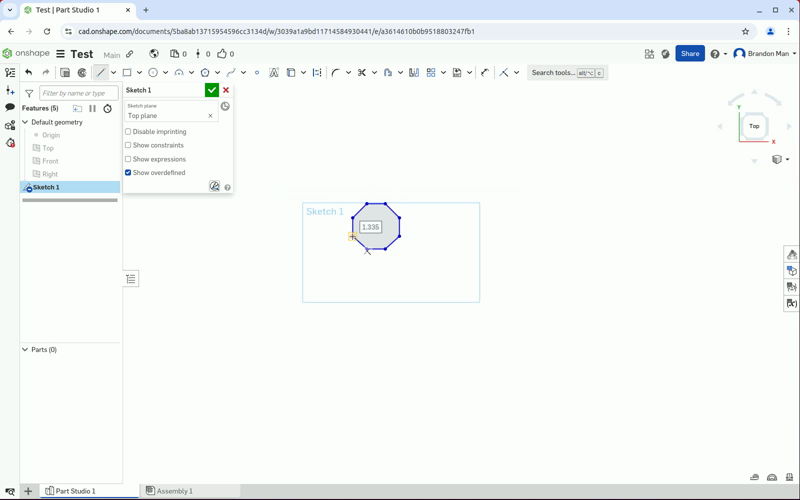
scroll(-6)
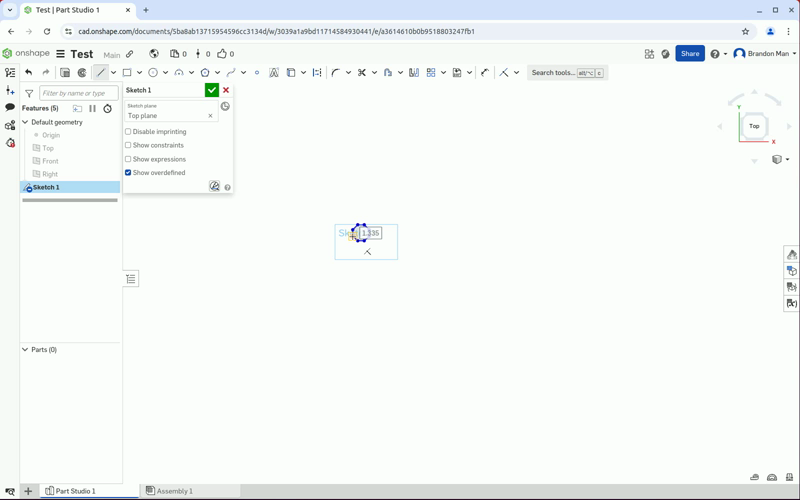
key(esc)
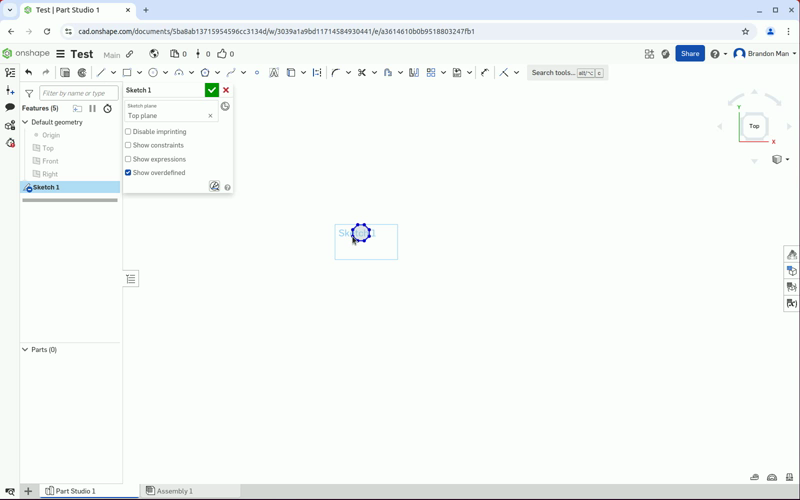
mouse_move(354, 232)
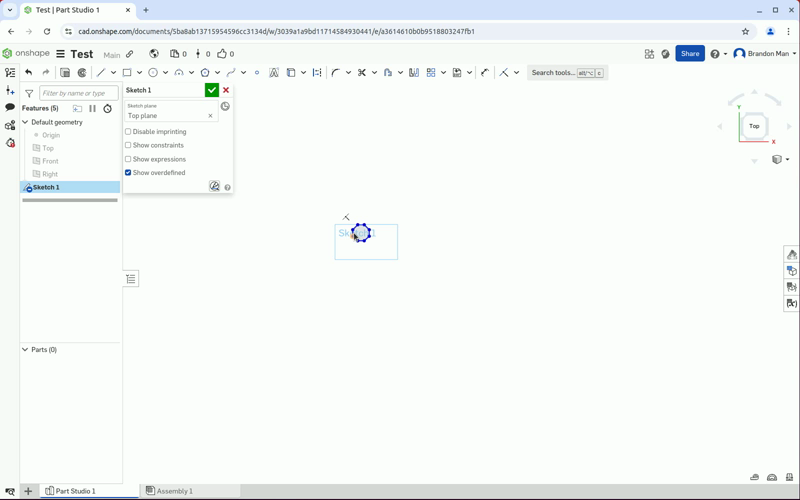
scroll(6)
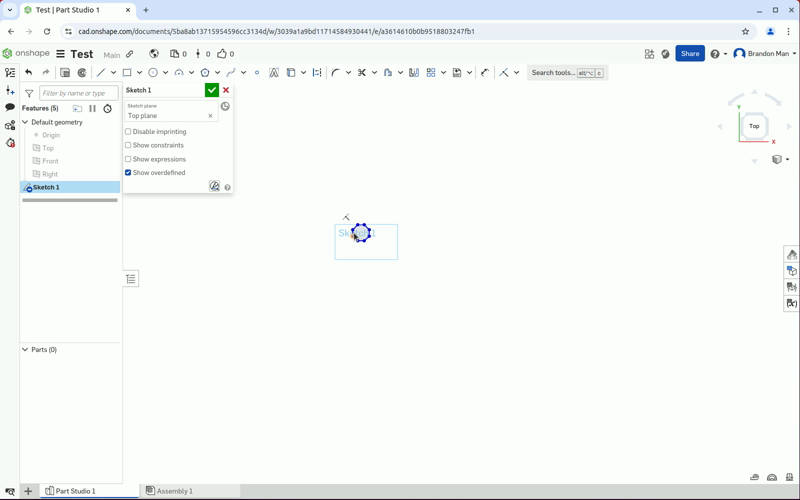
scroll(6)
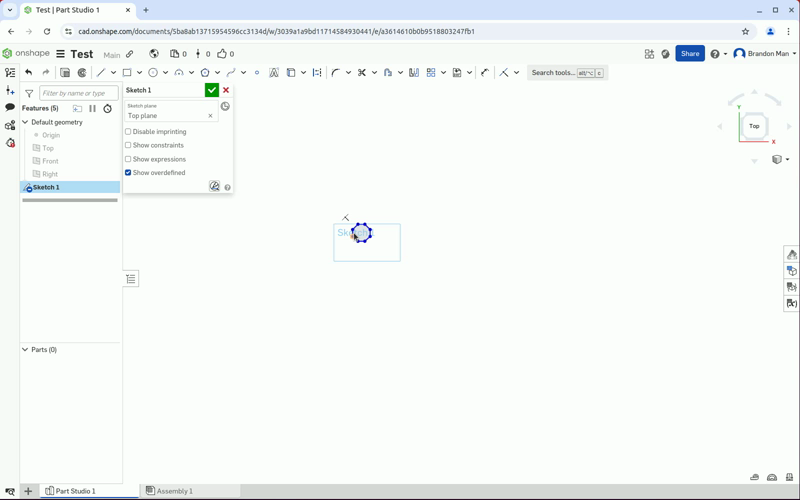
scroll(6)
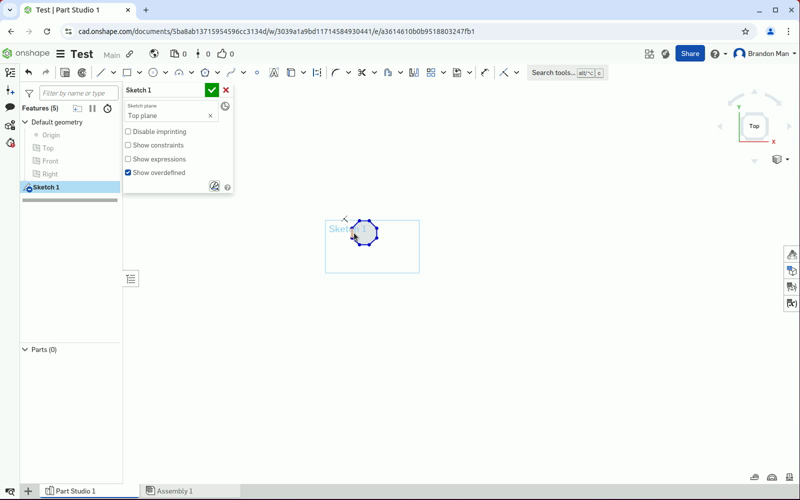
scroll(6)
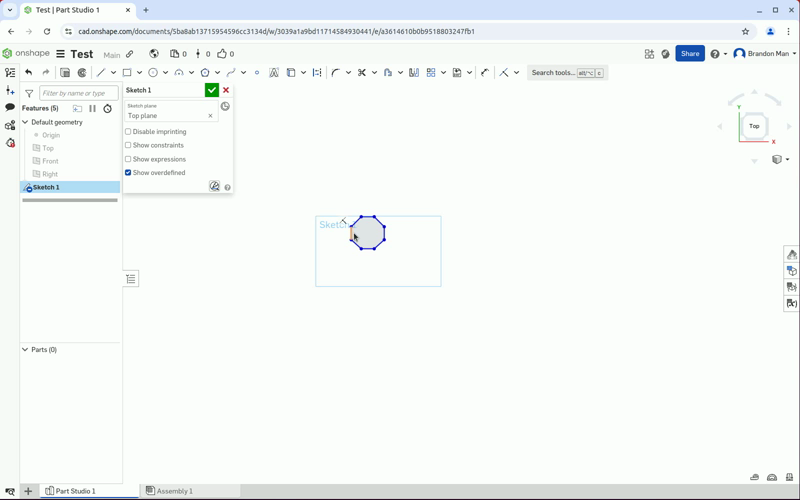
scroll(6)
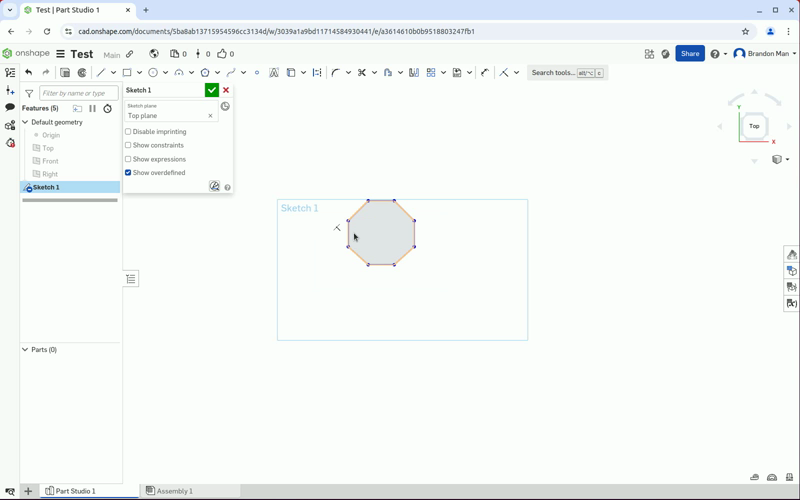
scroll(6)
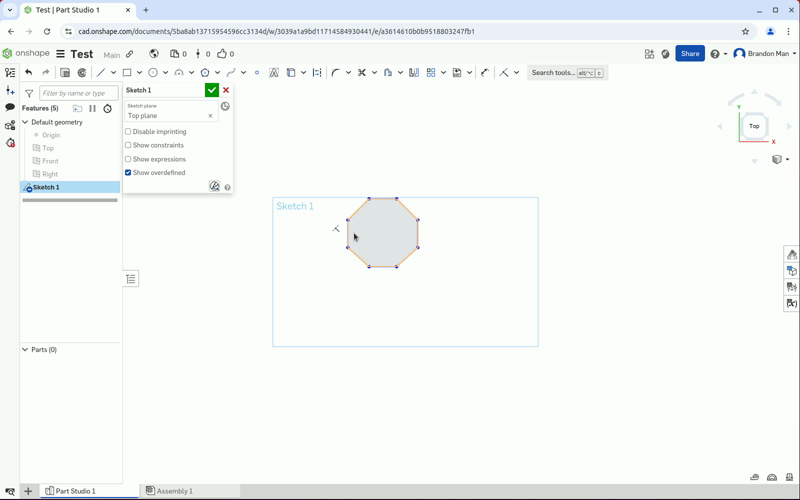
scroll(6)
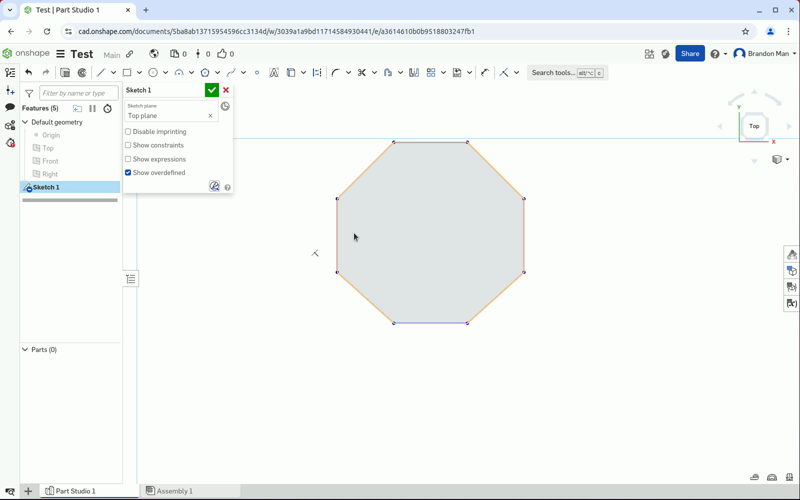
click(354, 232)
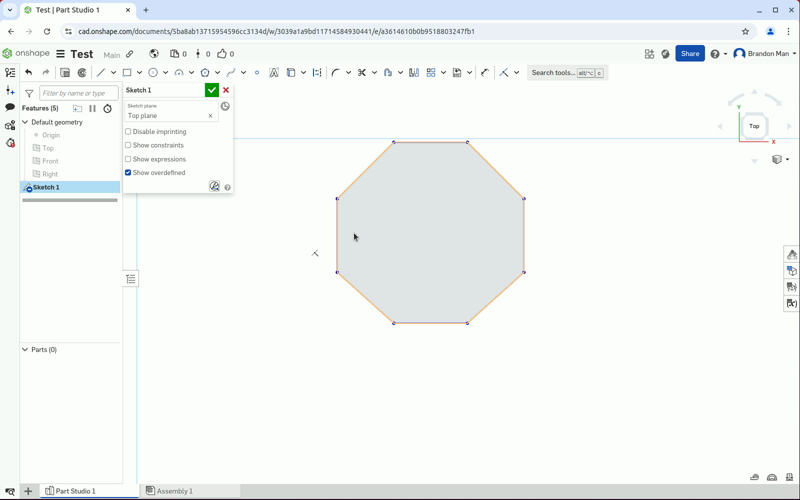
scroll(-6)
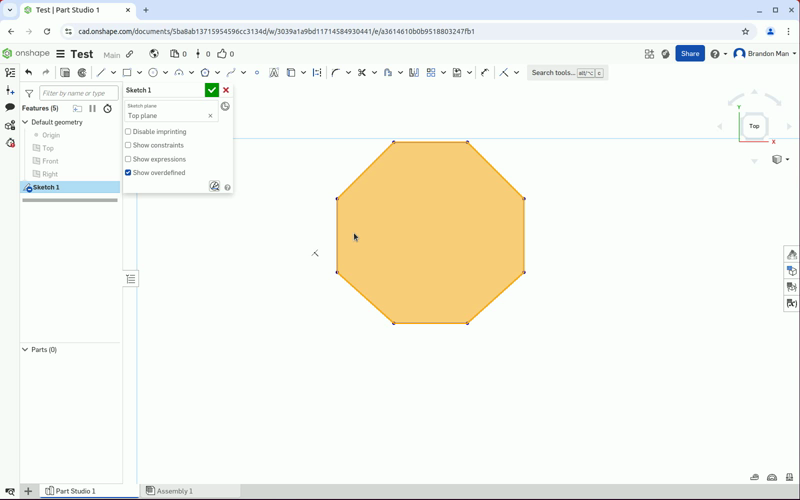
scroll(-6)
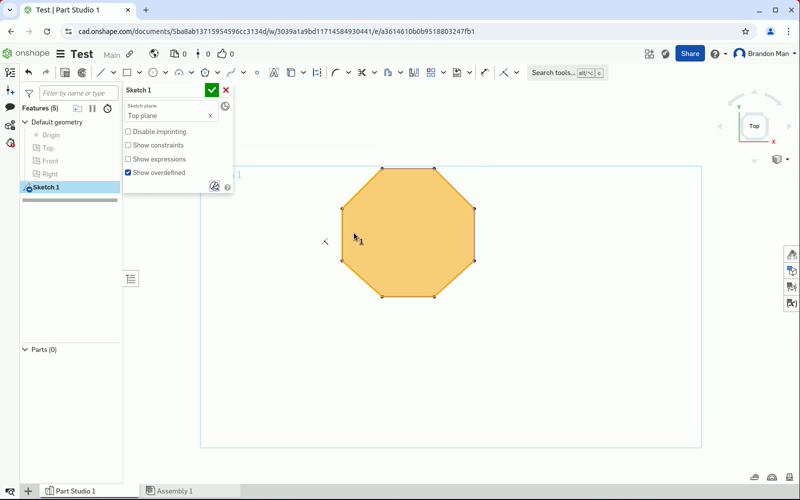
scroll(-6)
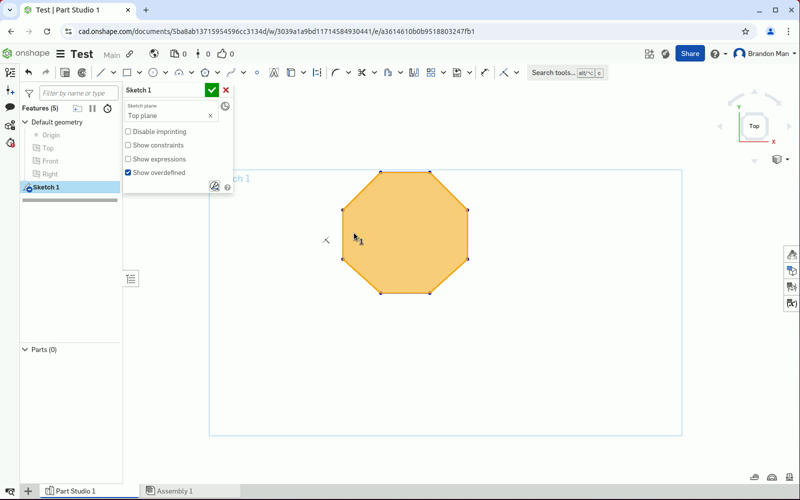
scroll(-6)
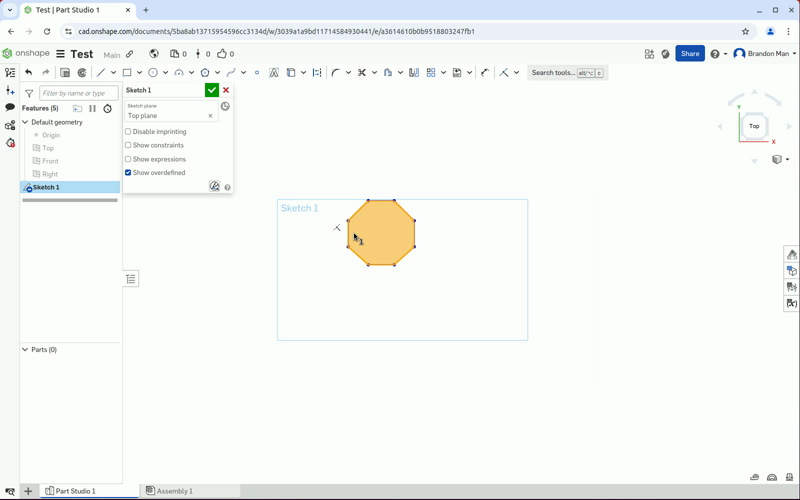
scroll(-6)
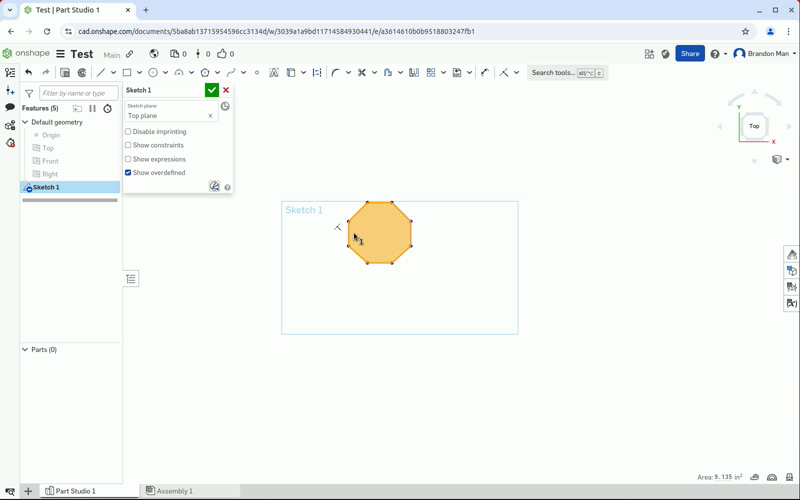
scroll(-6)
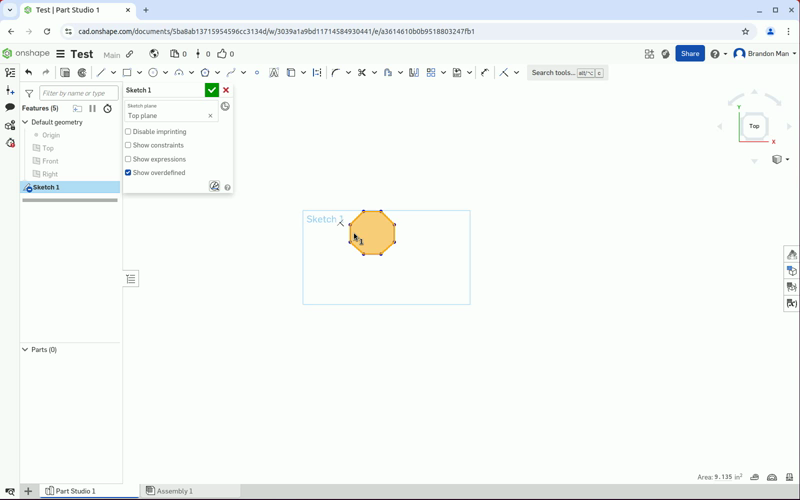
scroll(-6)
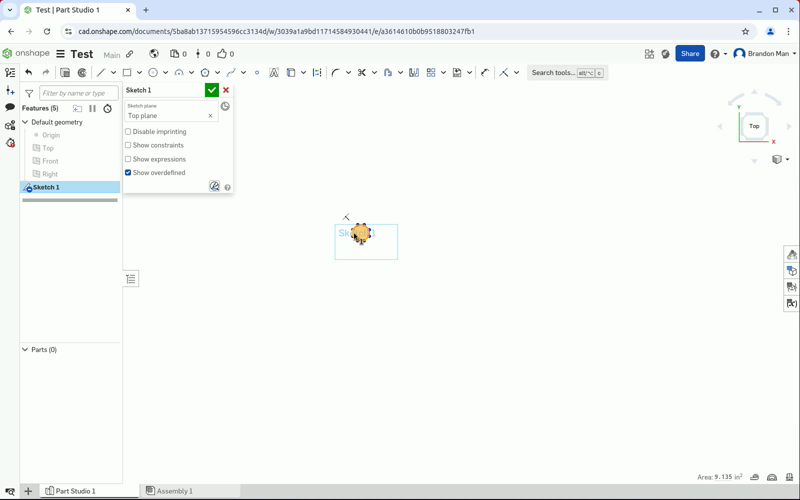
mouse_move(73, 352)
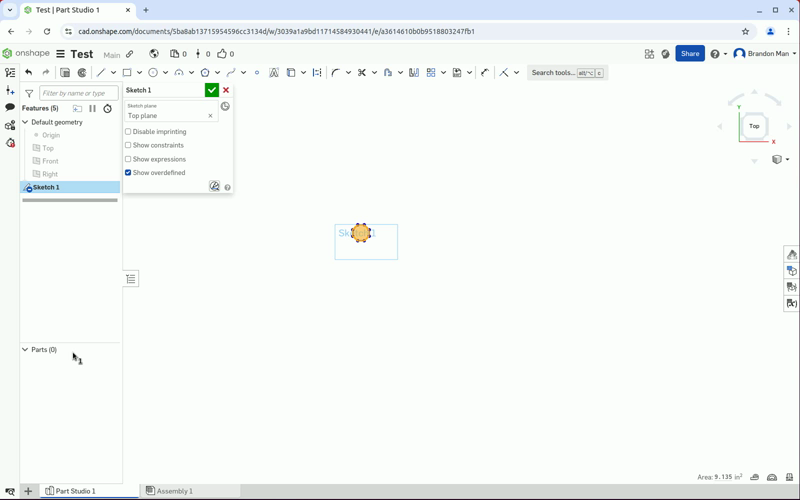
key(shift+y)
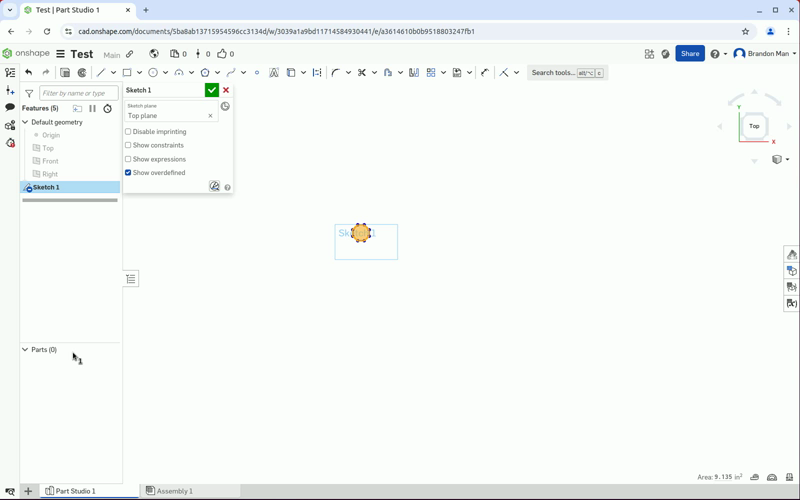
key(shift+e)
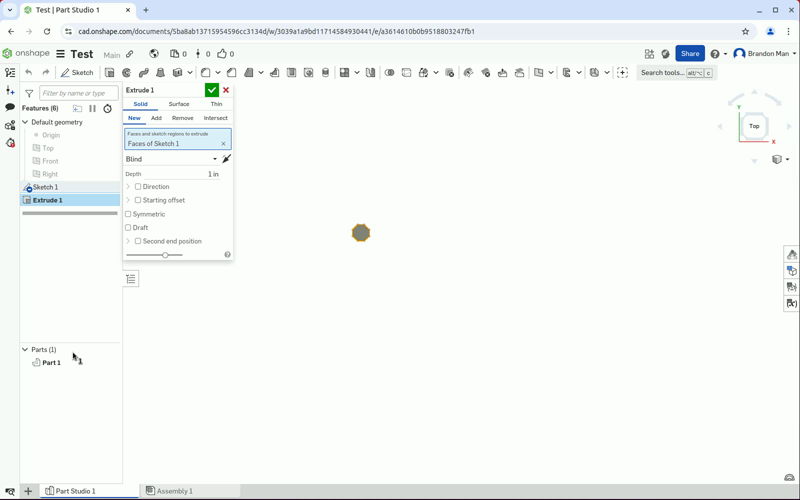
mouse_move(143, 106)
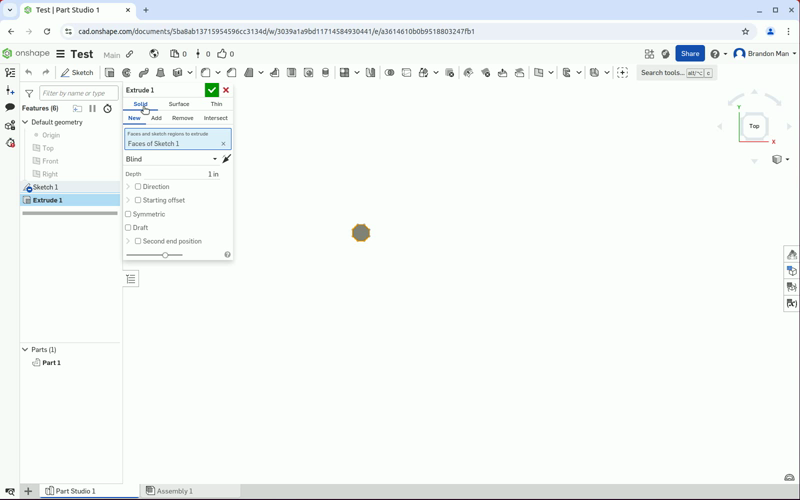
click(143, 106)
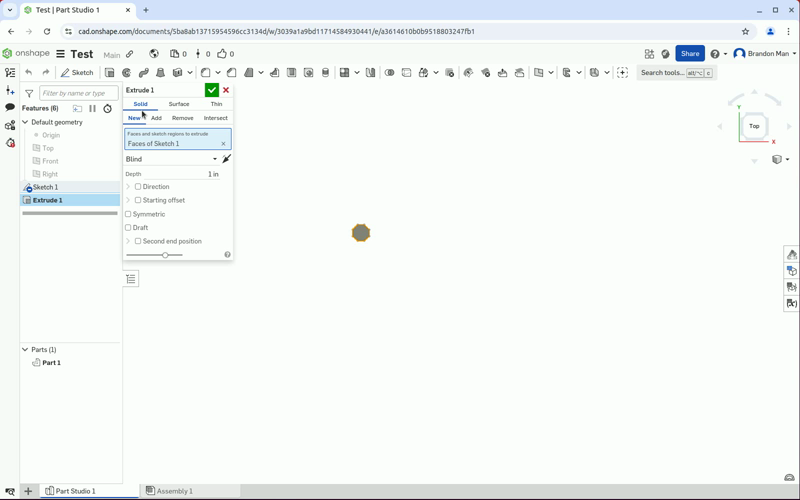
mouse_move(137, 120)
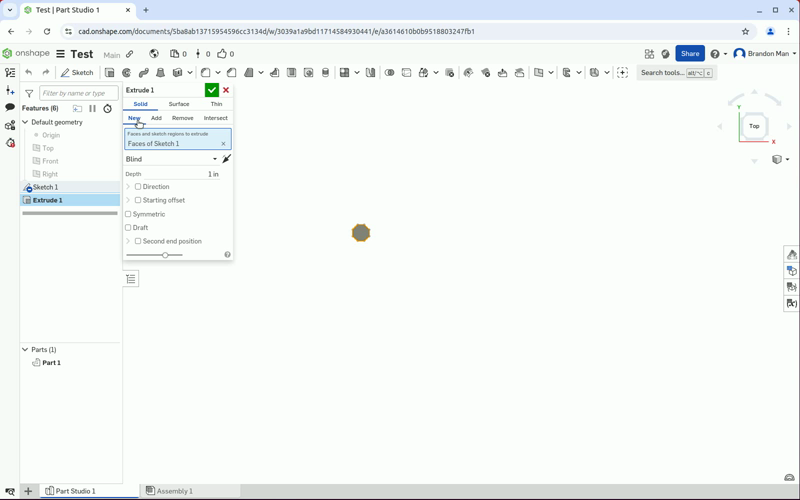
click(137, 120)
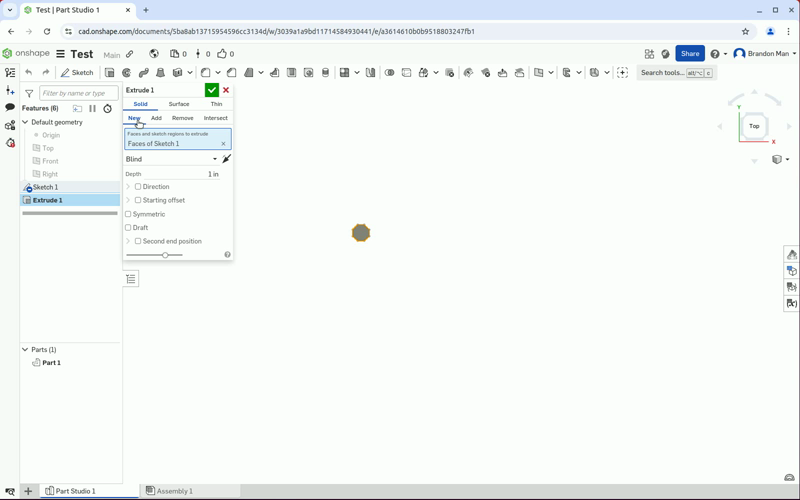
key(tab, 4)
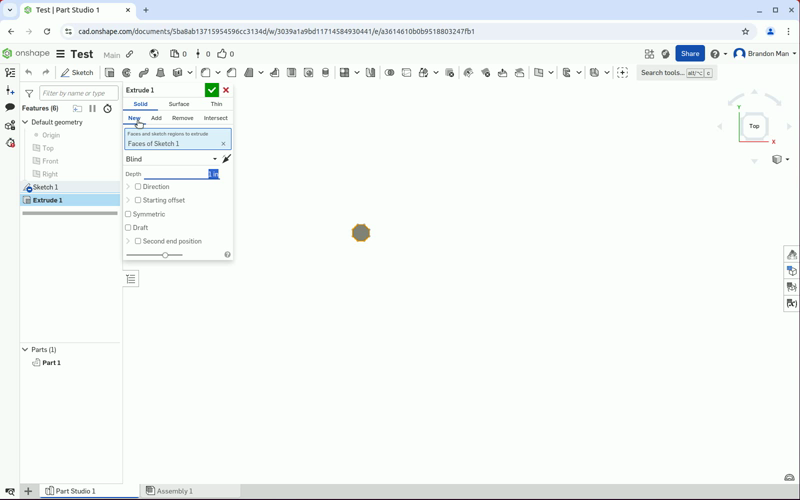
text(20.22)
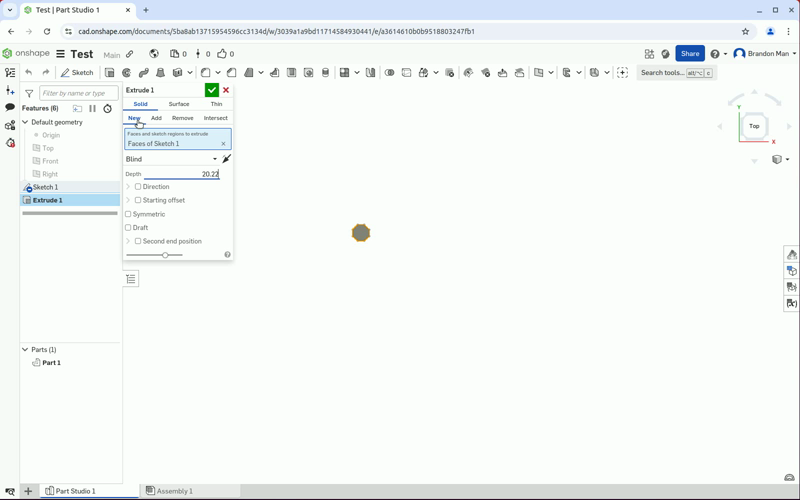
key(enter)
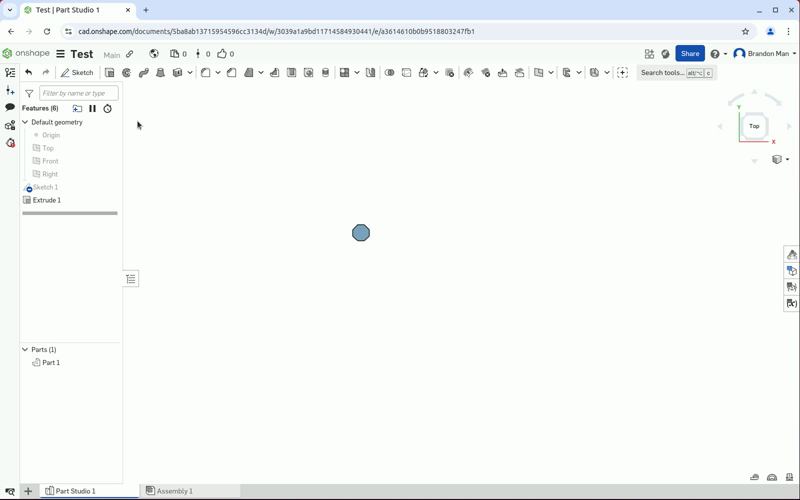
key(shift+h)
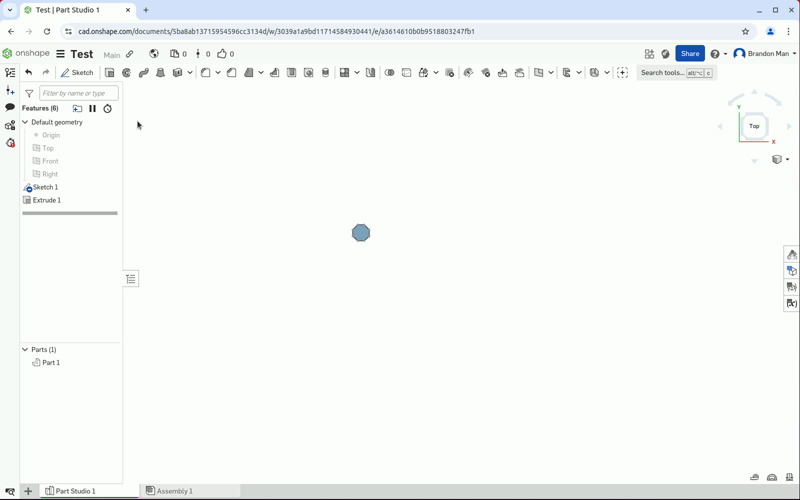
key(shift+h)
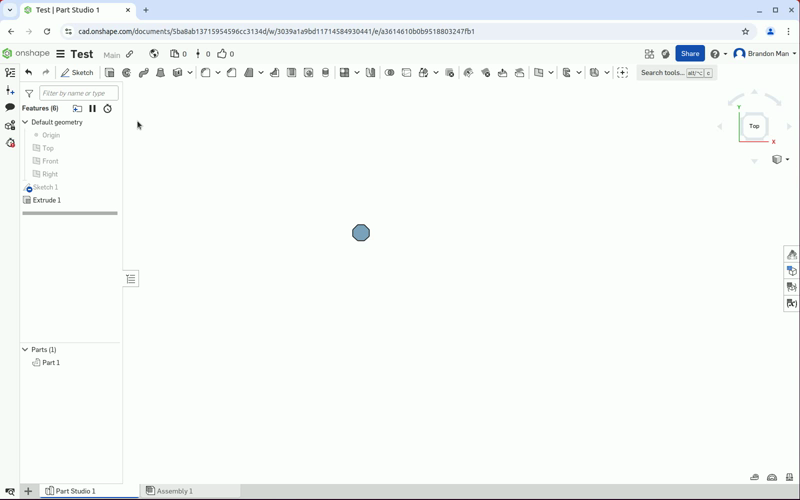
mouse_move(73, 189)
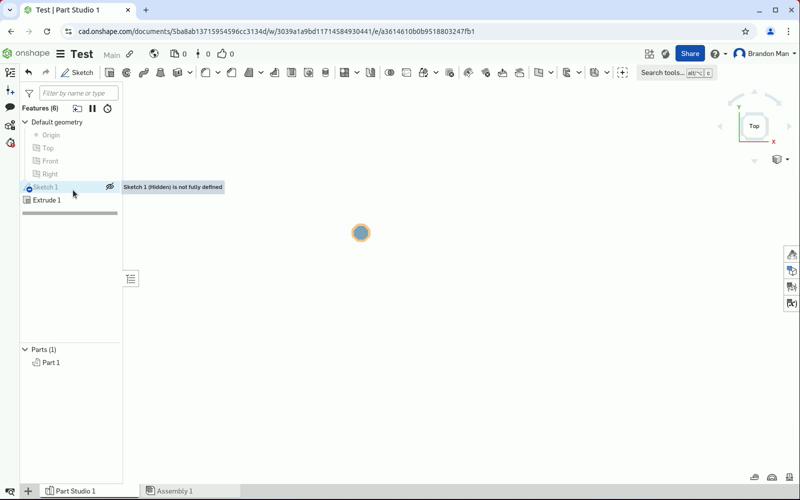
click(73, 189)
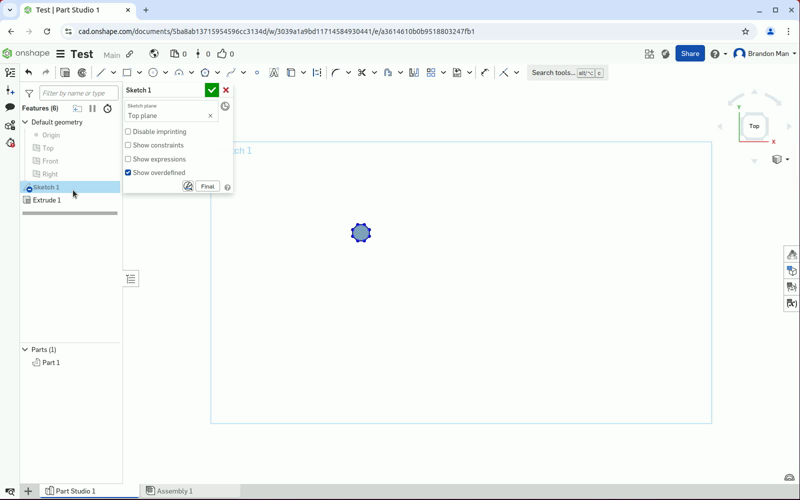
mouse_move(229, 92)
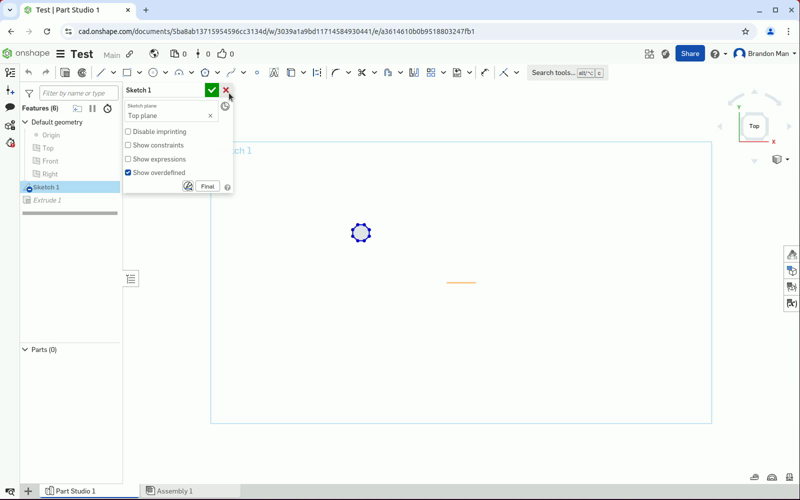
click(229, 92)
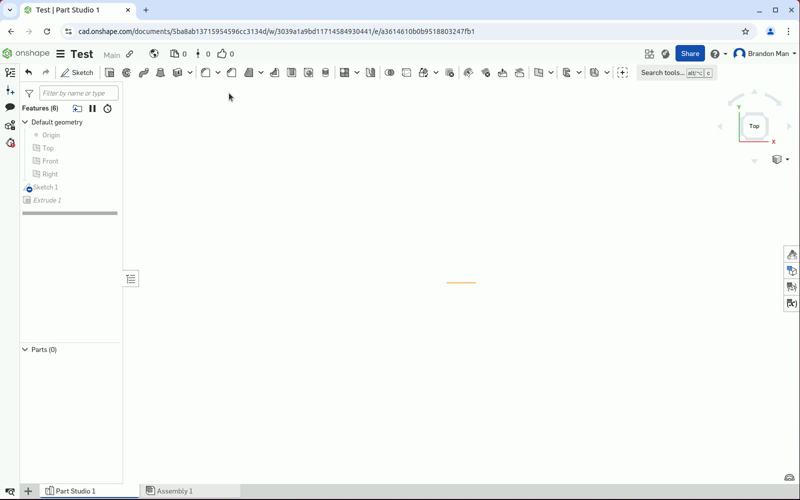
mouse_move(73, 352)
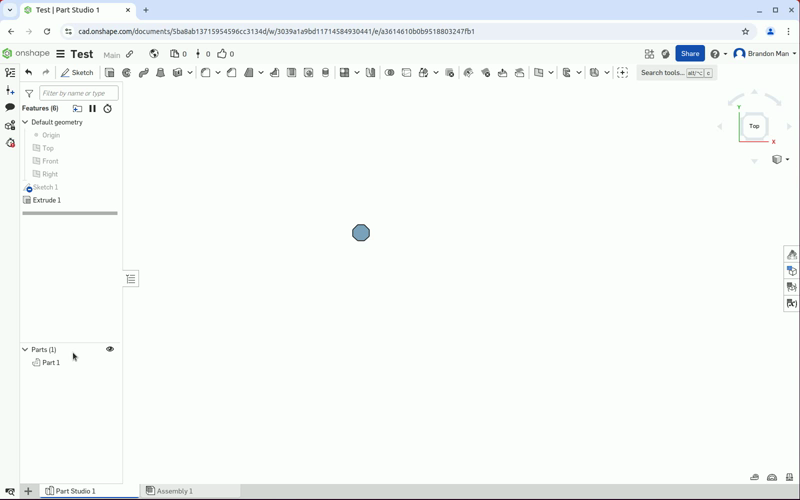
key(y)
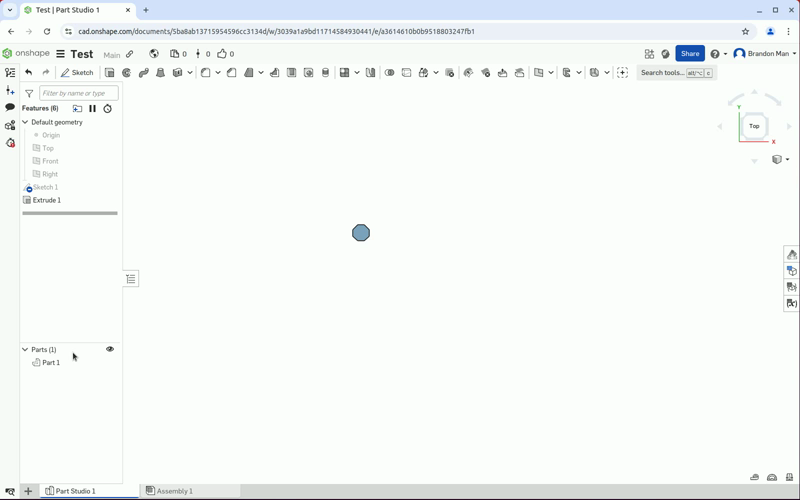
key(shift+p)
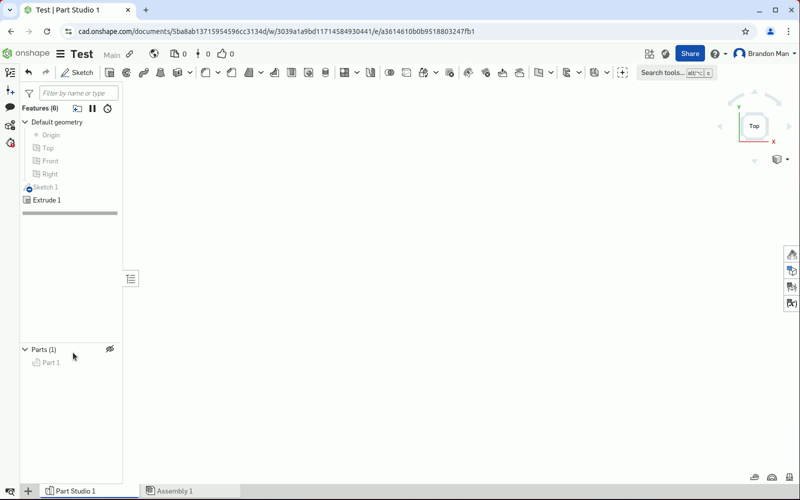
key(space)
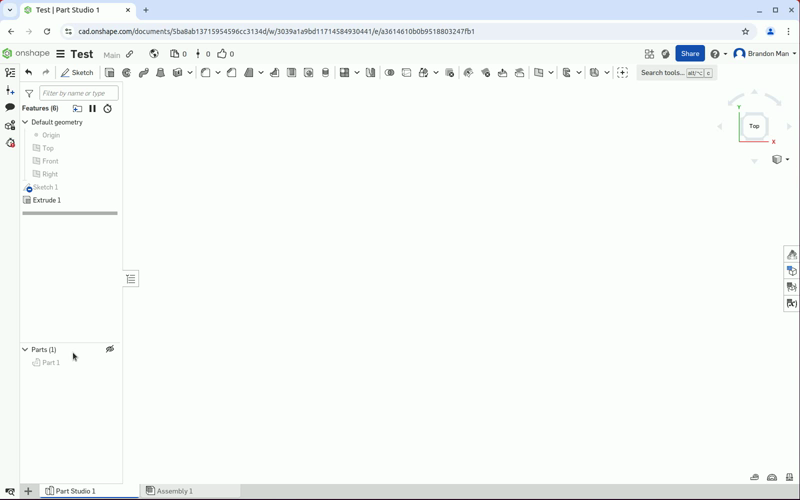
key_down(shift)
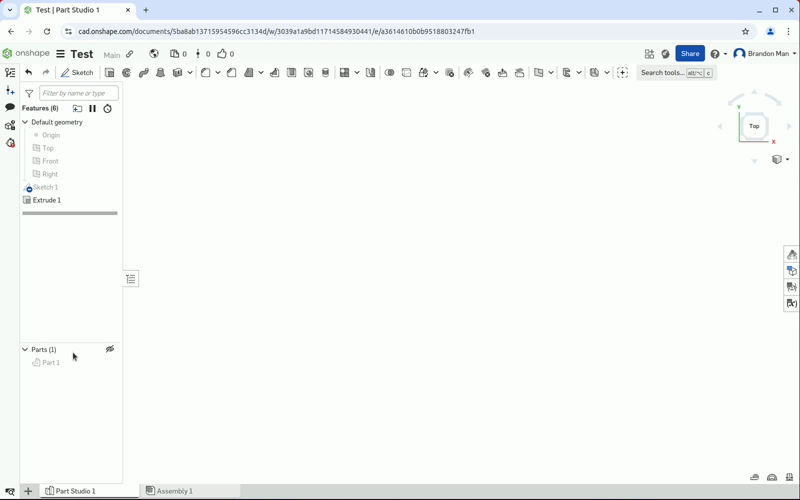
key(up)
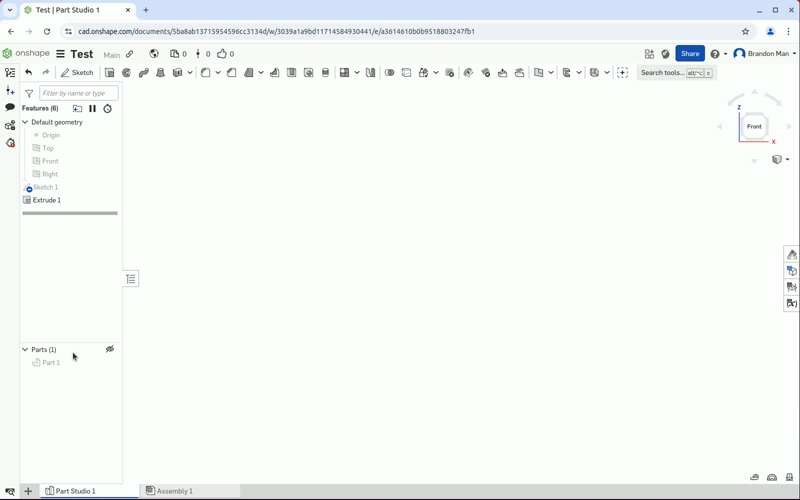
key_up(shift)
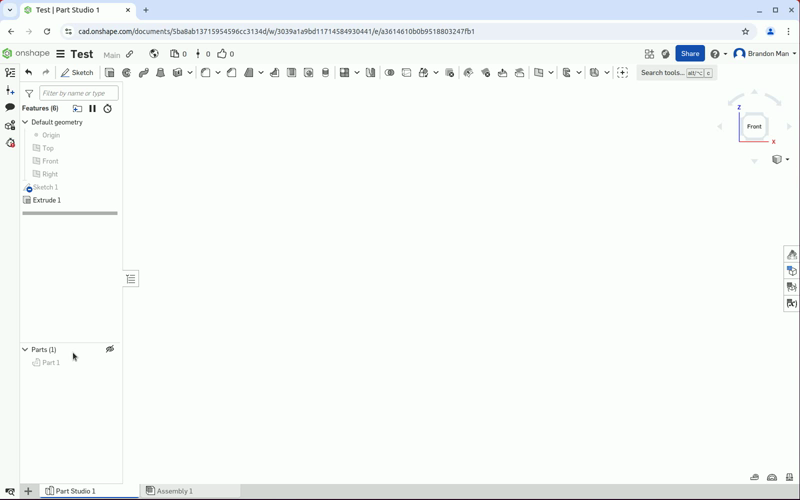
key(space)
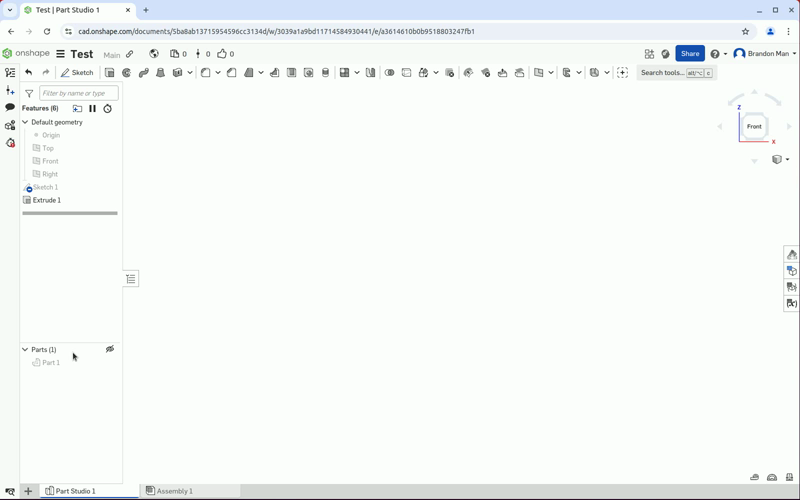
key_down(shift)
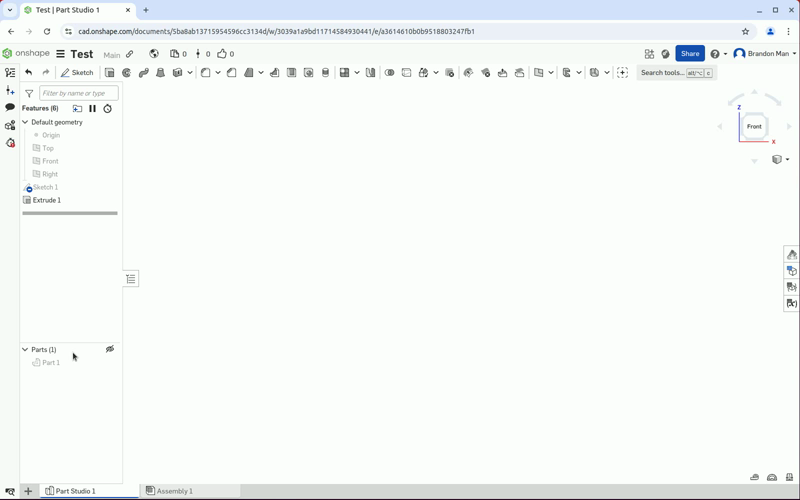
key(left)
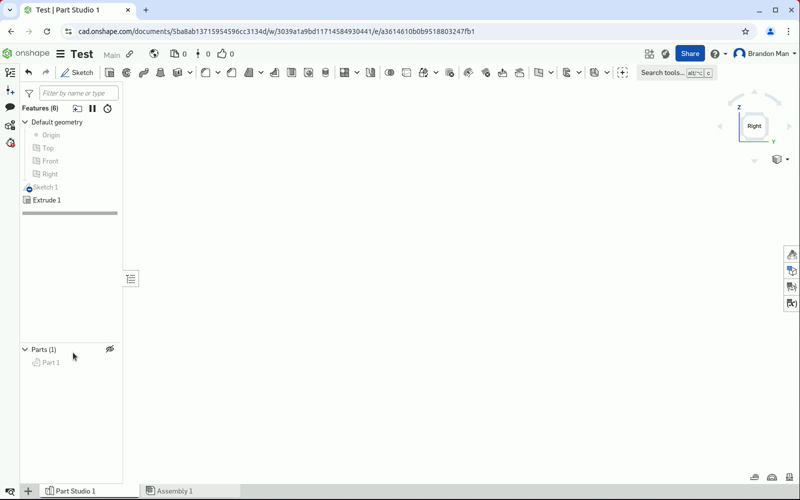
key_up(shift)
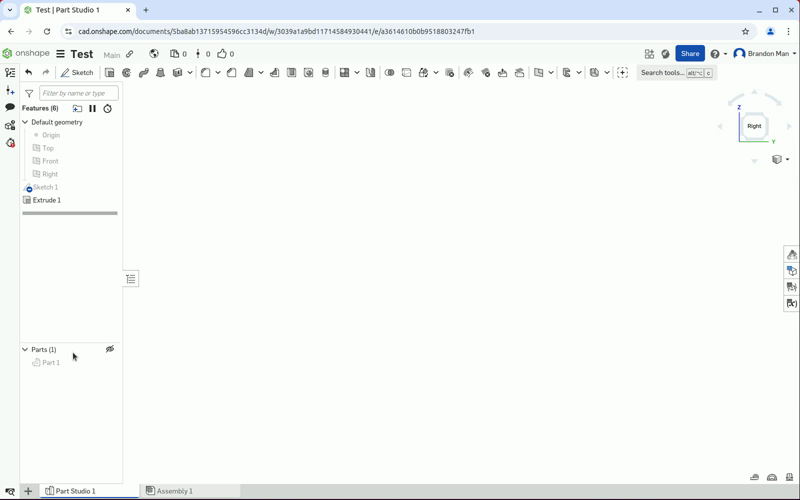
mouse_move(73, 352)
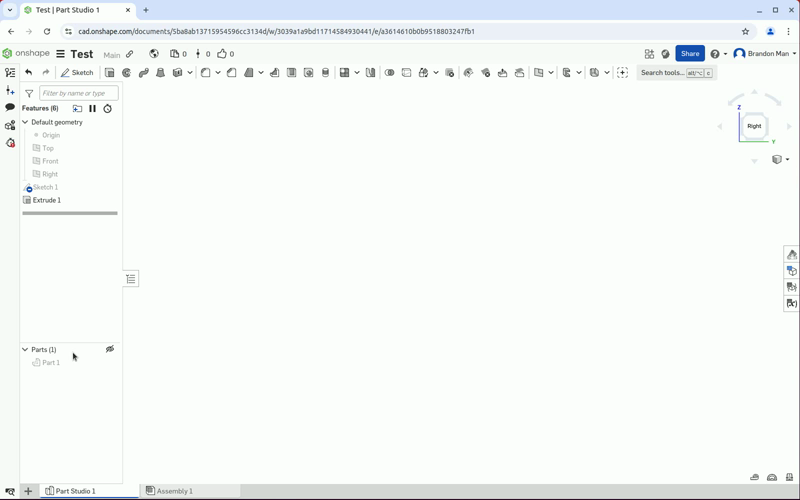
key(shift+y)
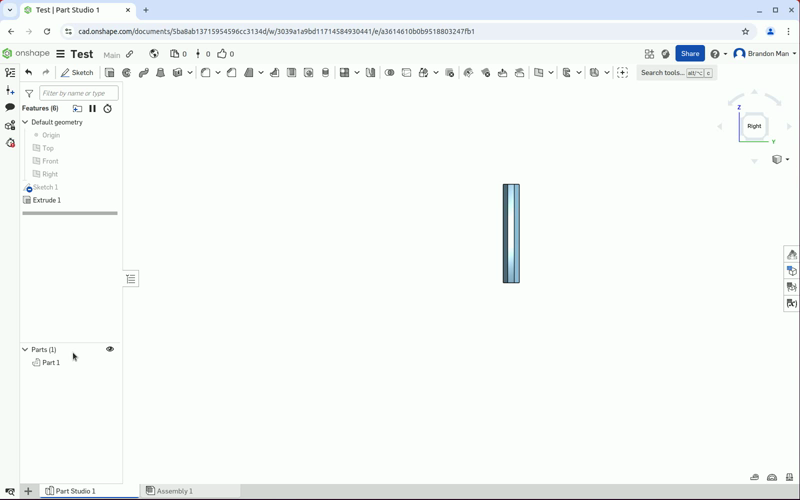
mouse_move(541, 75)
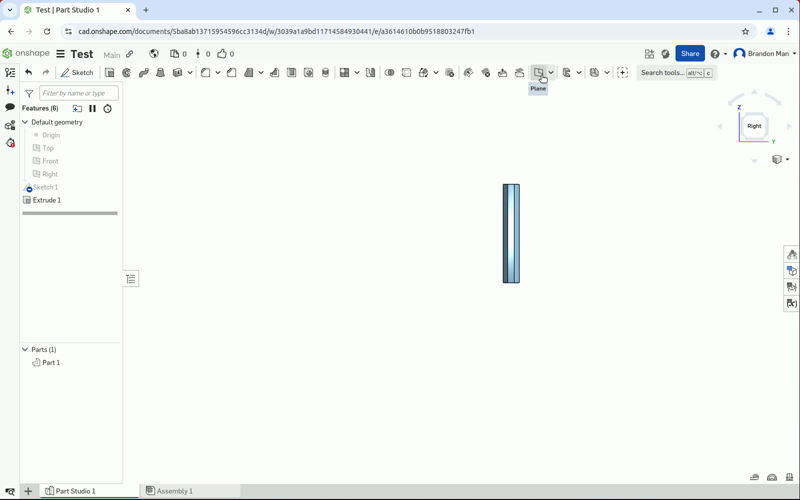
click(541, 75)
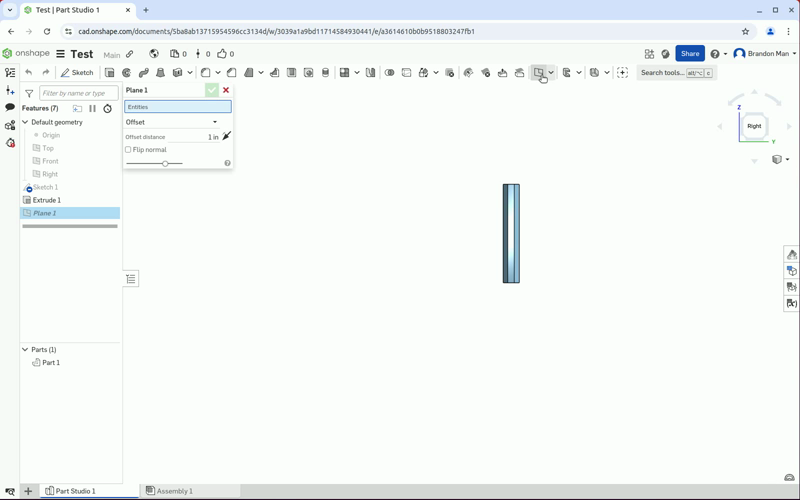
mouse_move(73, 176)
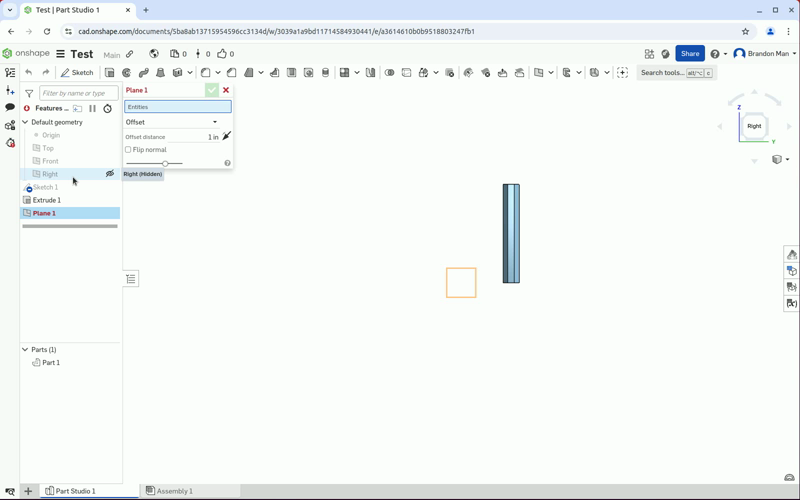
click(73, 176)
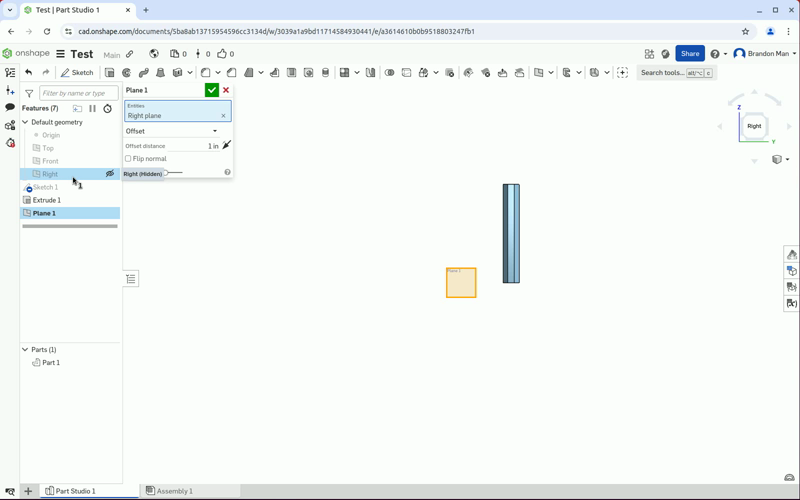
key(tab, 2)
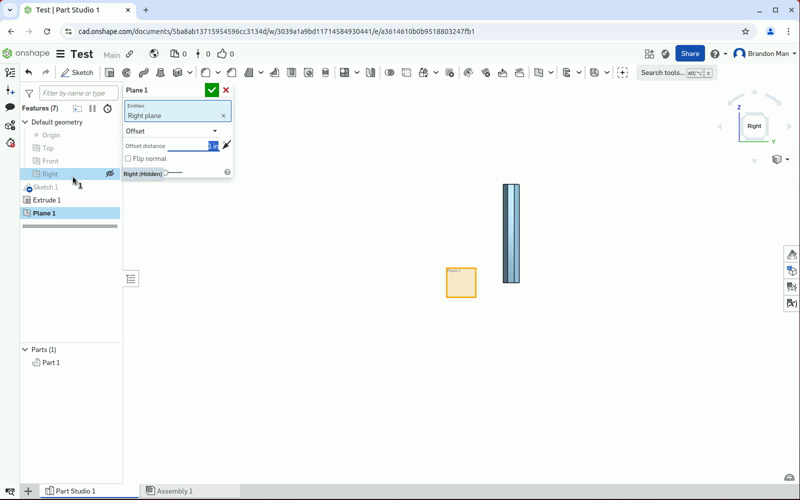
text(22.153)
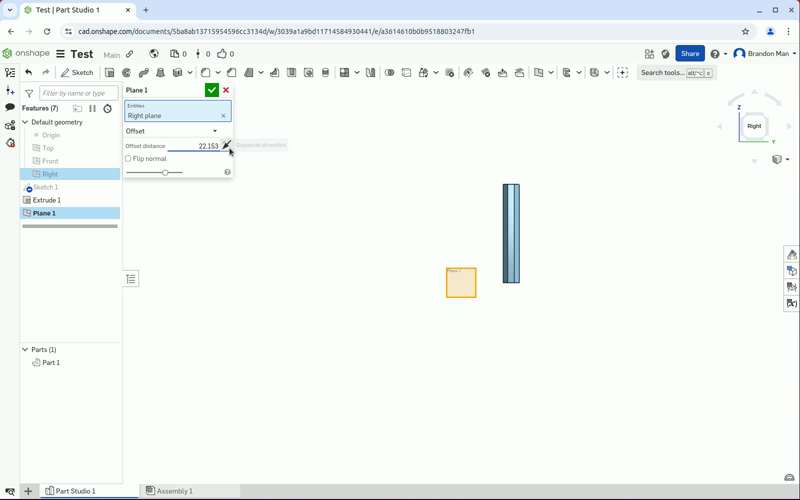
mouse_move(229, 147)
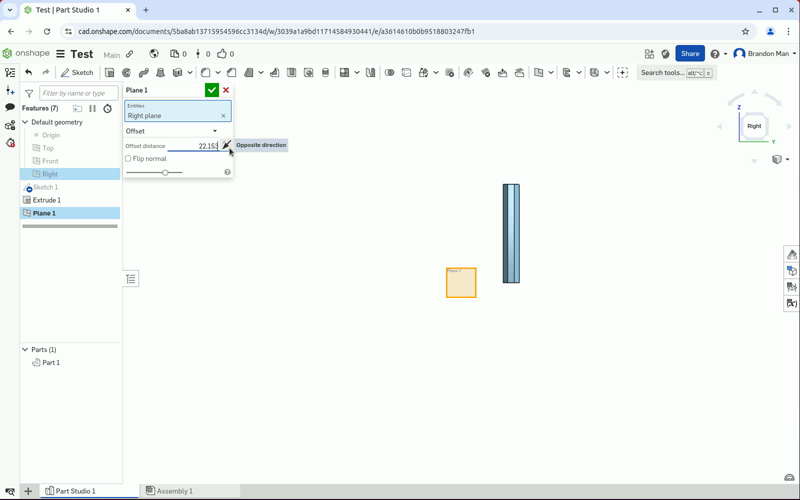
click(229, 147)
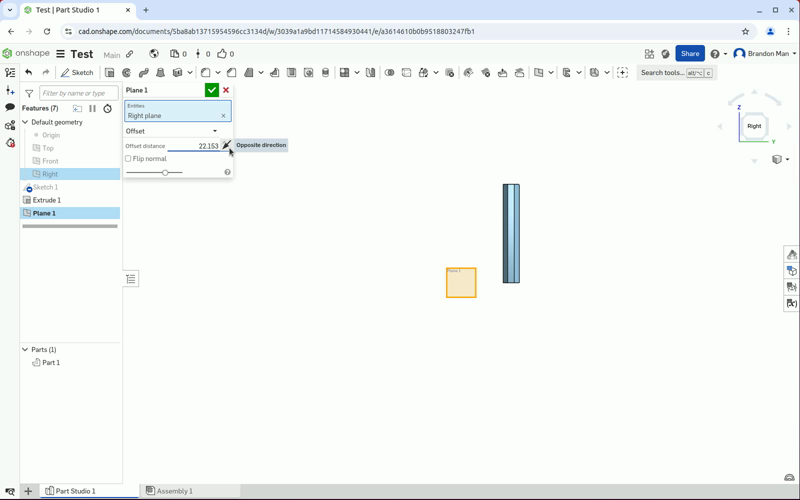
key(enter, 2)
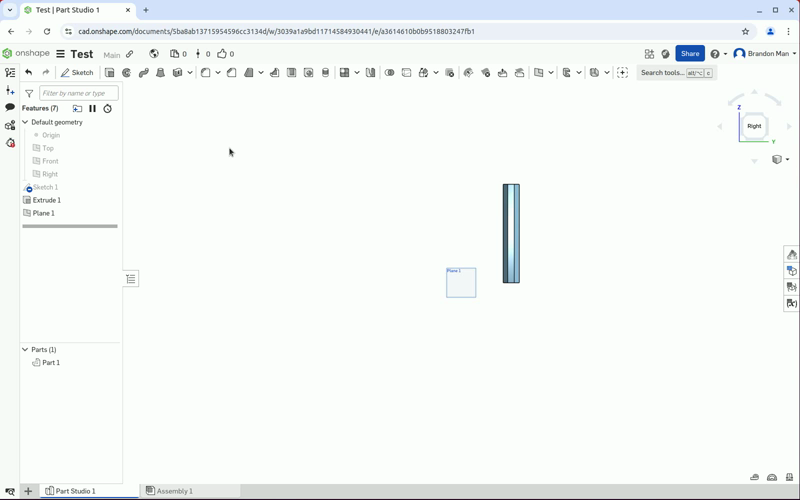
key(shift+s)
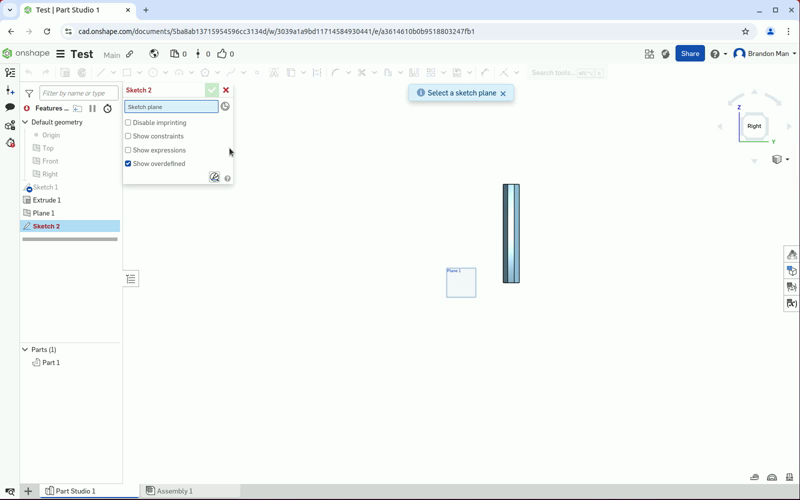
mouse_move(73, 215)
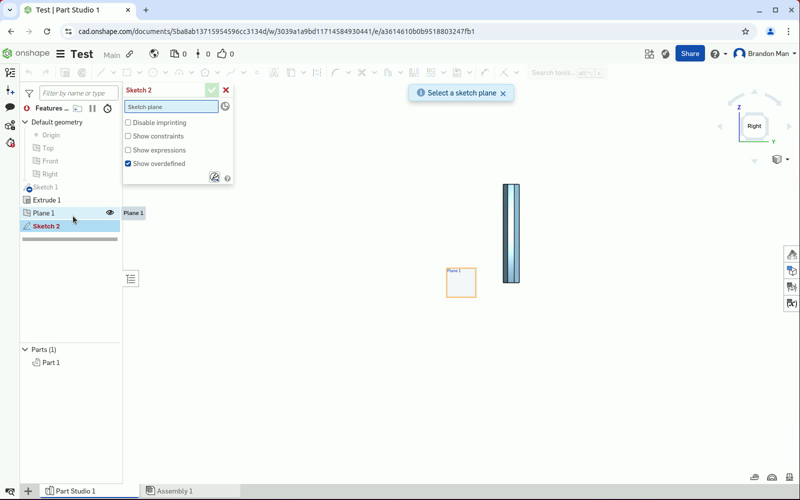
click(73, 215)
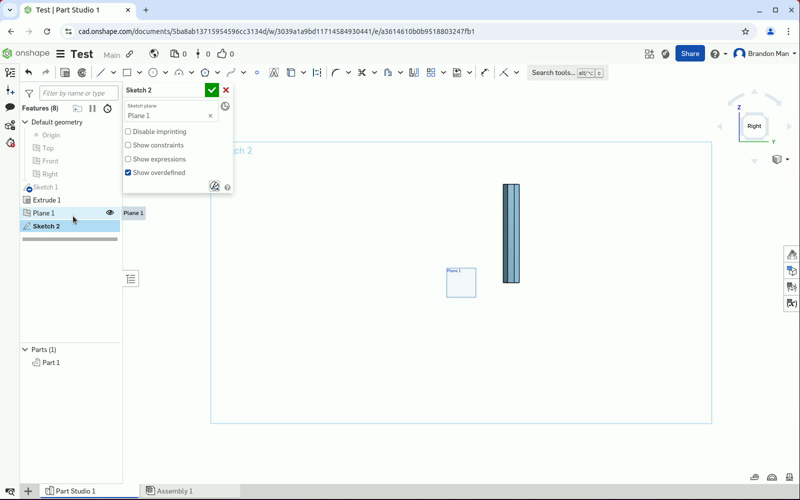
mouse_move(73, 352)
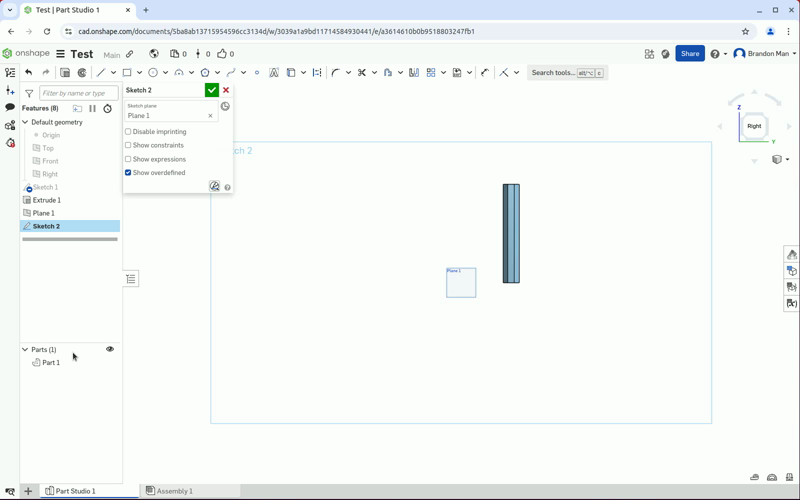
key(y)
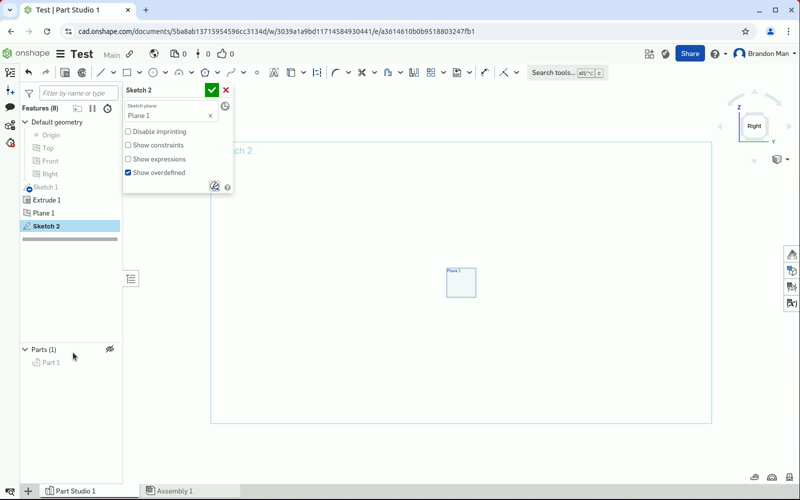
key(l)
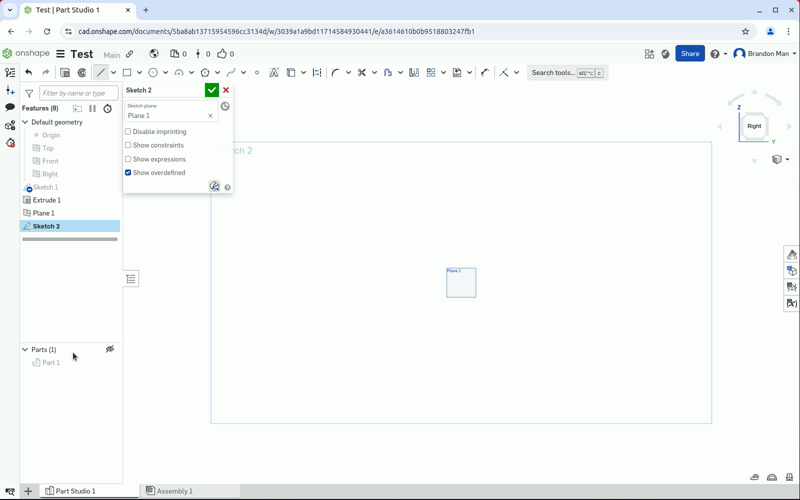
key_down(shift)
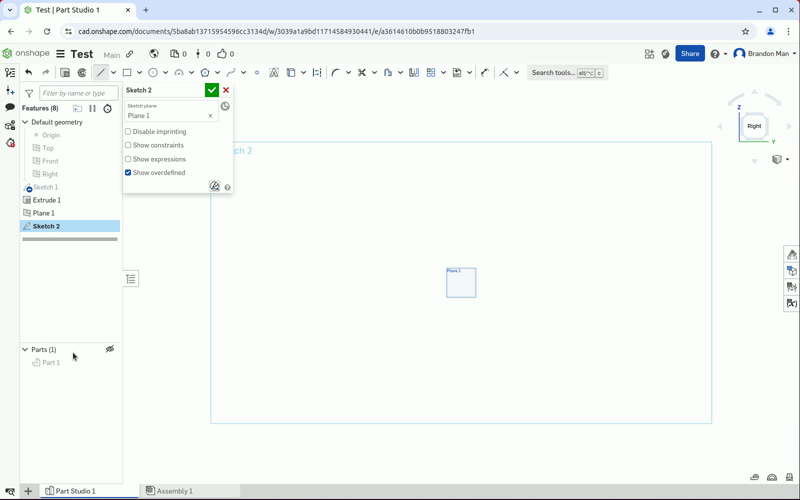
mouse_move(507, 282)
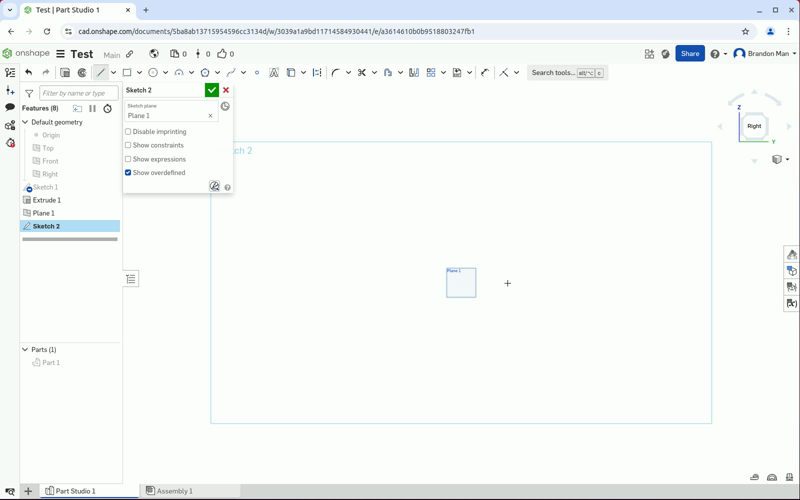
click(507, 282)
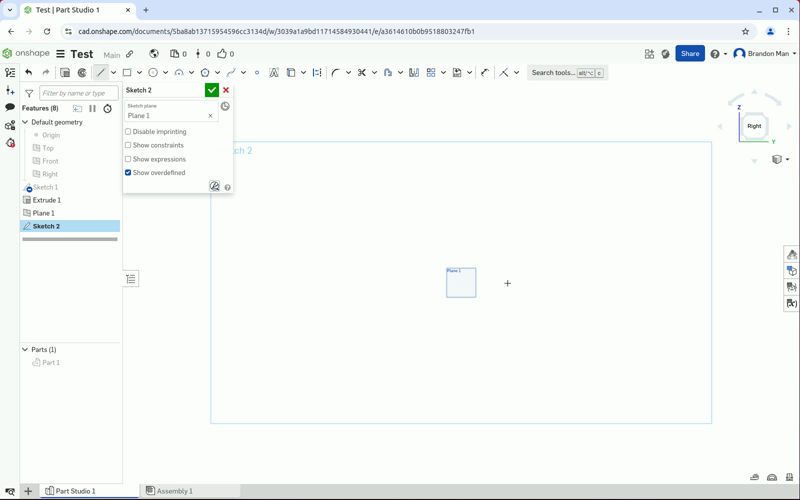
key_up(shift)
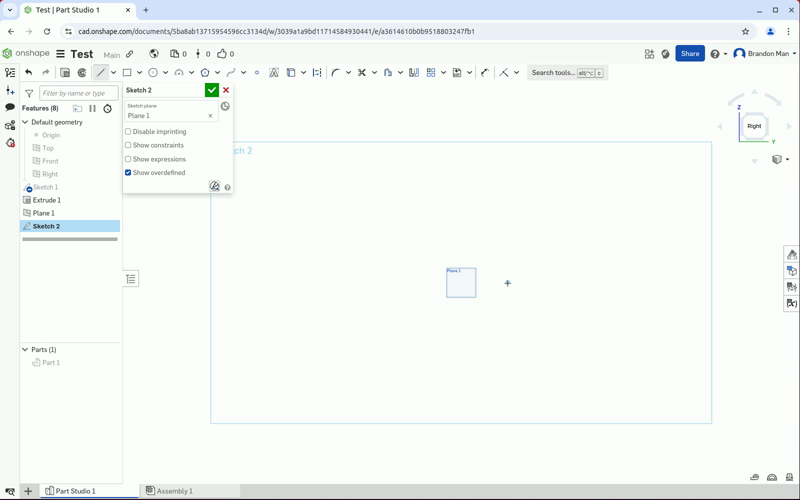
key_down(shift)
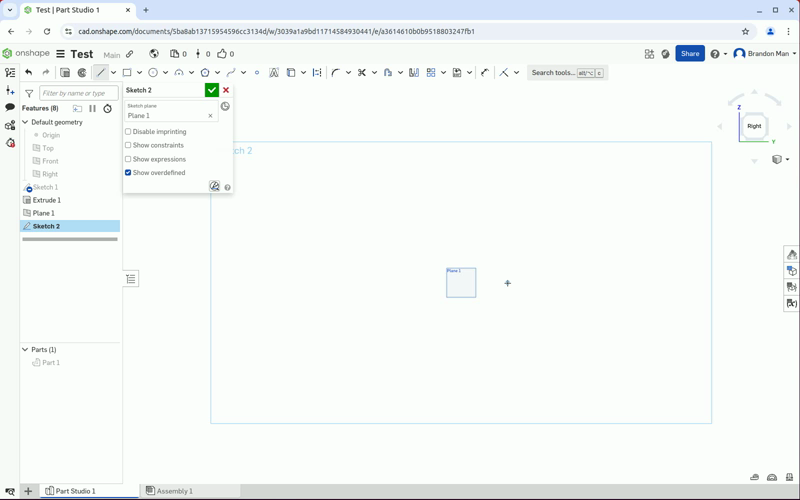
mouse_move(537, 282)
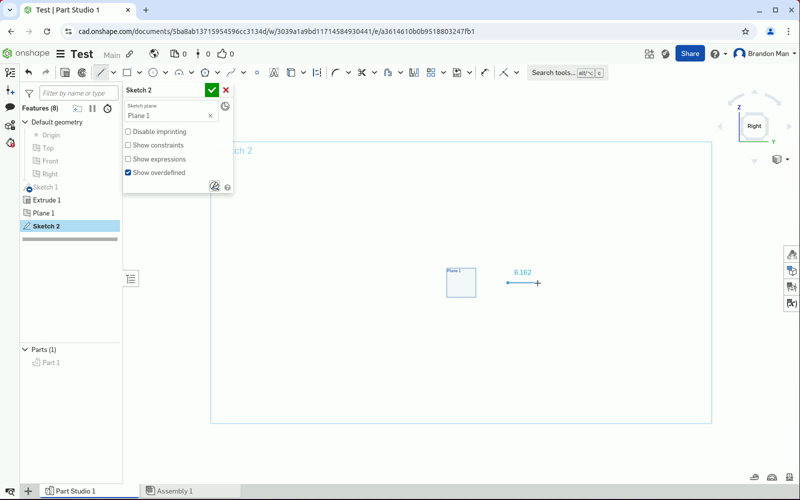
mouse_move(514, 282)
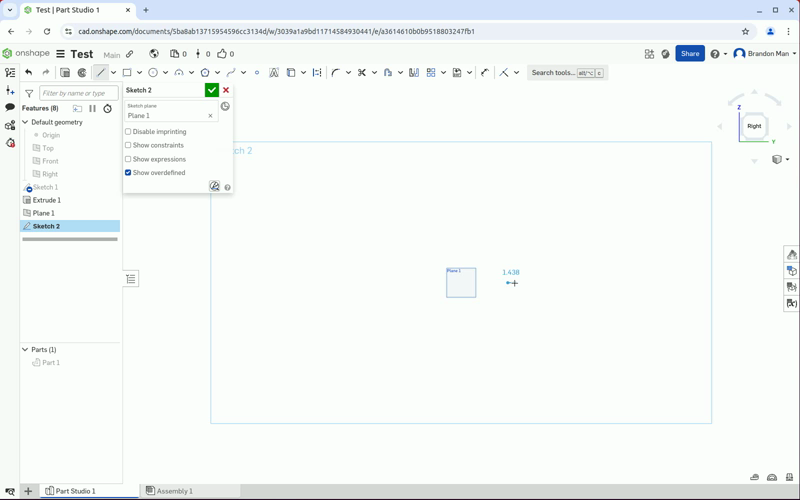
scroll(6)
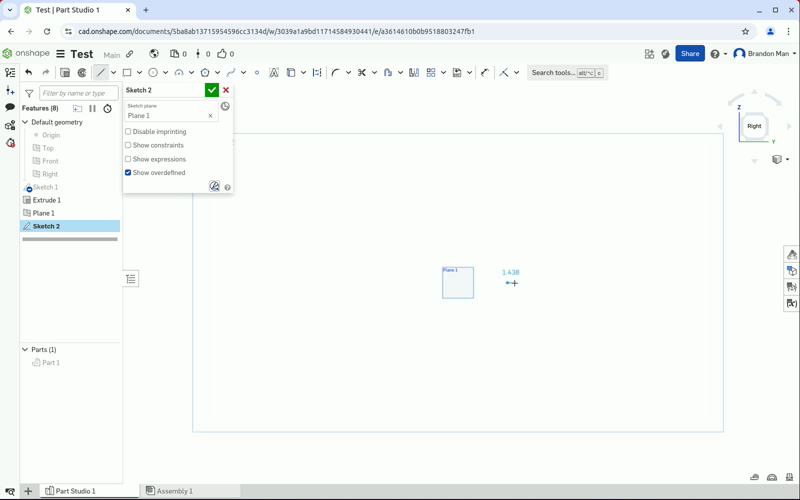
scroll(6)
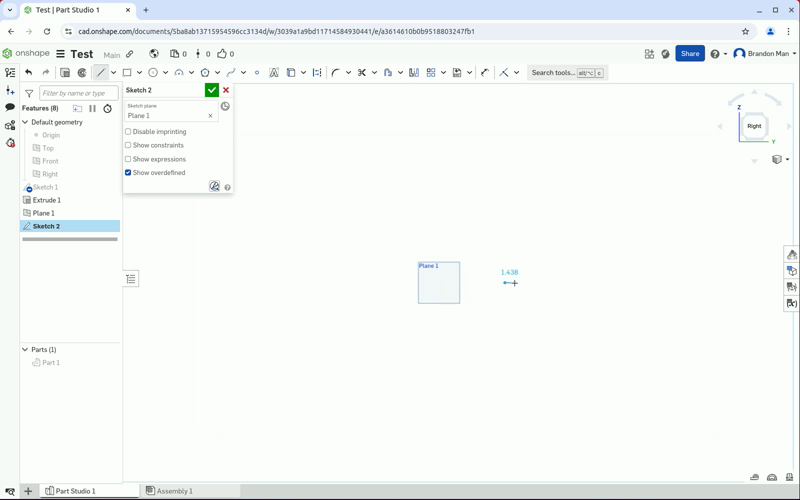
scroll(6)
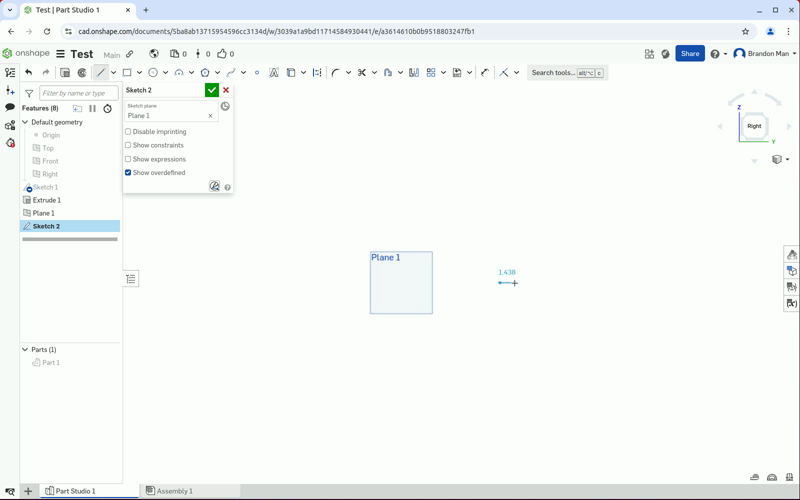
scroll(6)
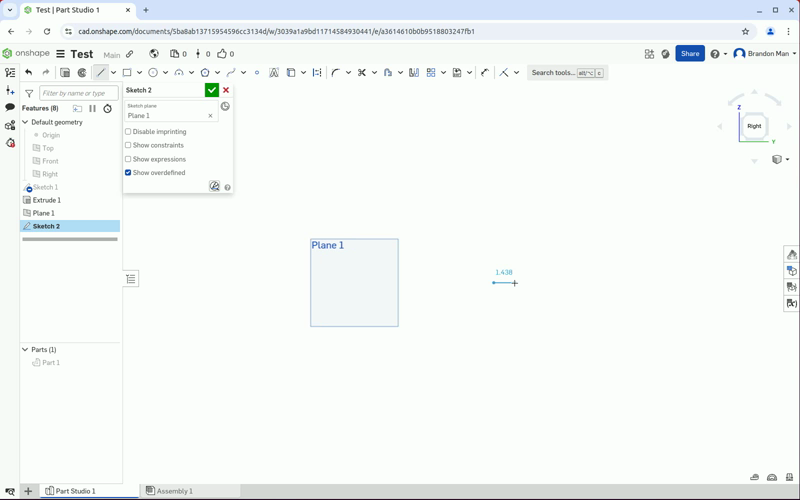
scroll(6)
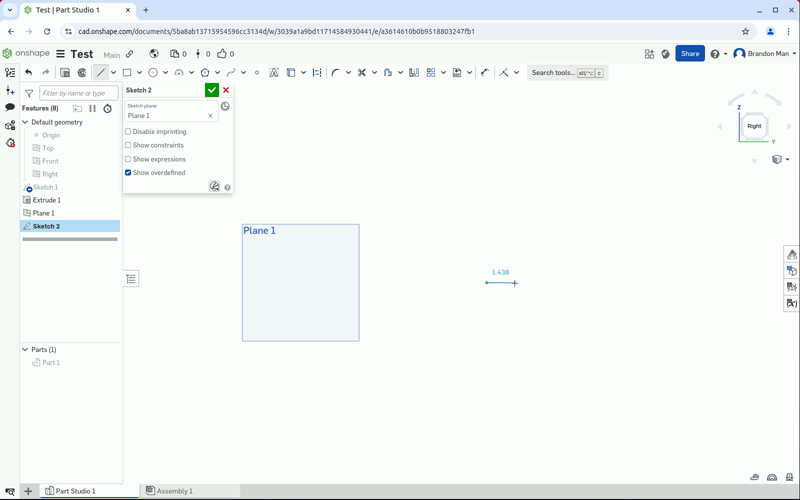
scroll(6)
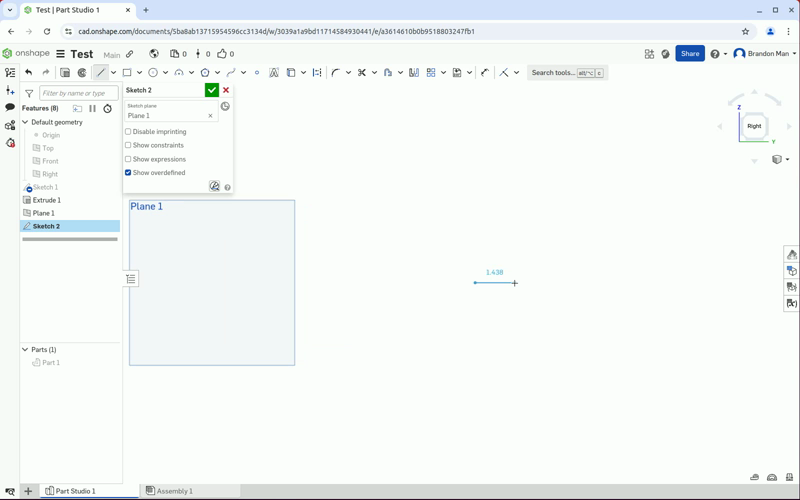
scroll(6)
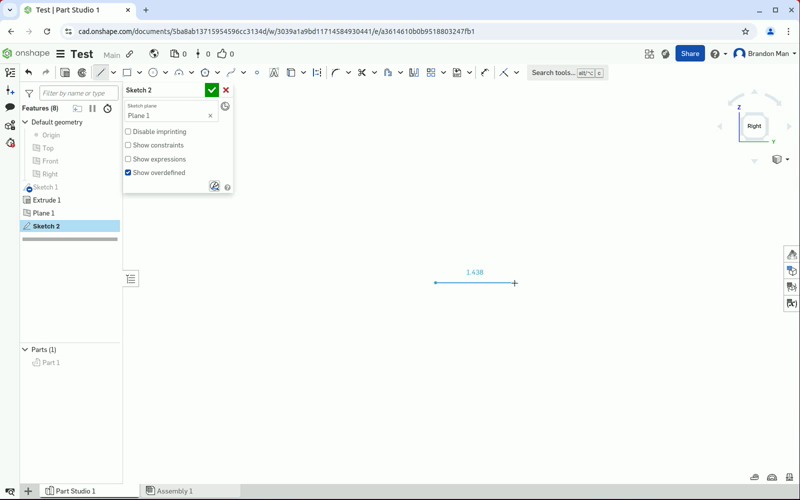
click(514, 282)
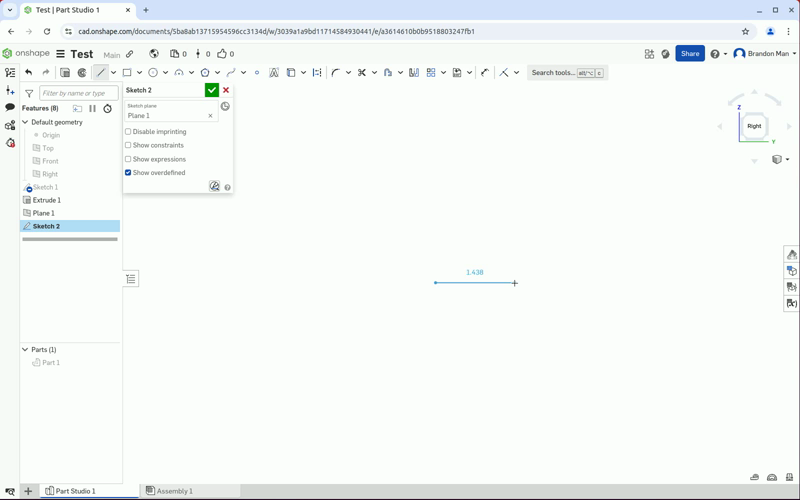
scroll(-6)
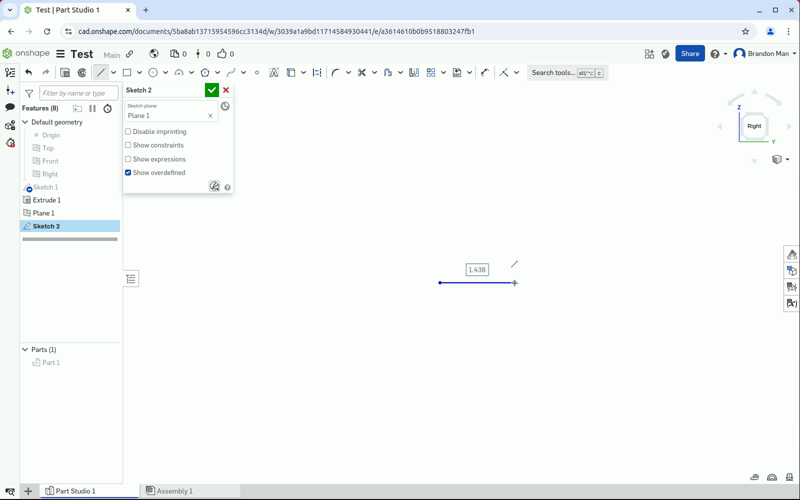
scroll(-6)
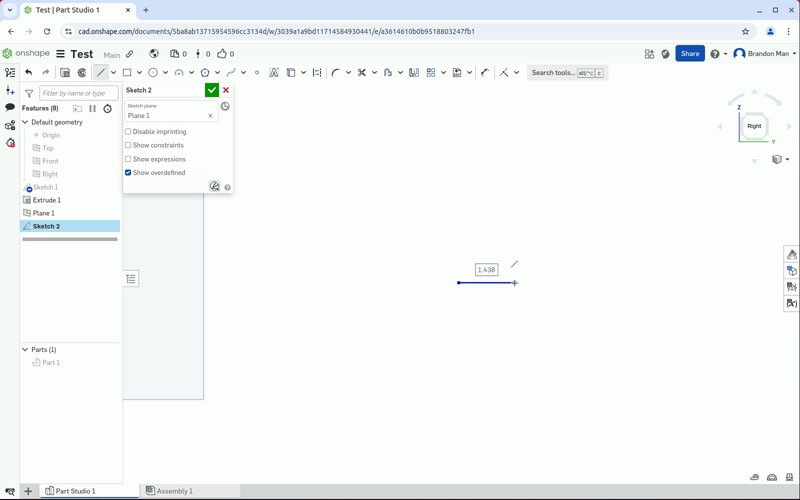
scroll(-6)
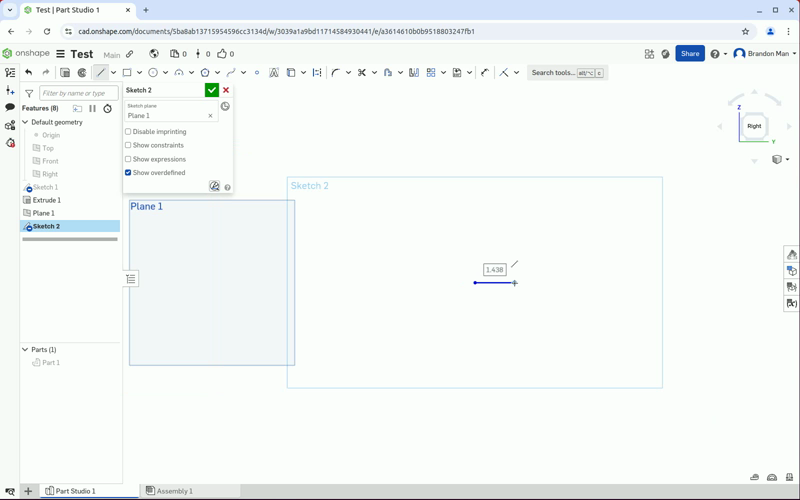
scroll(-6)
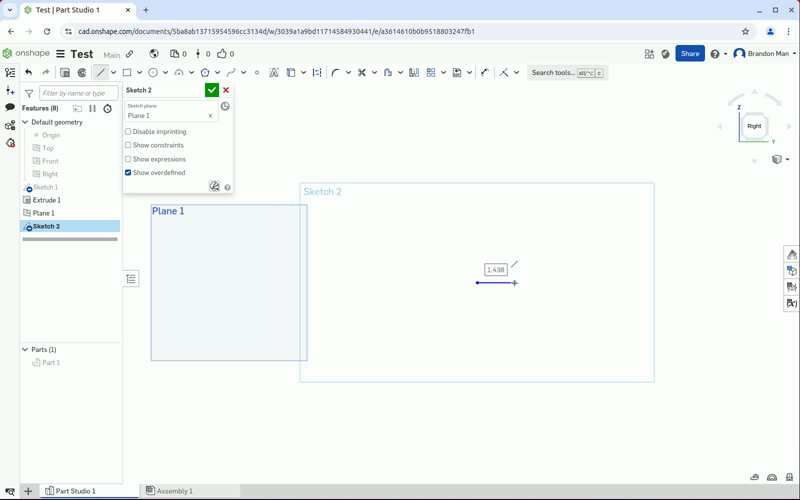
scroll(-6)
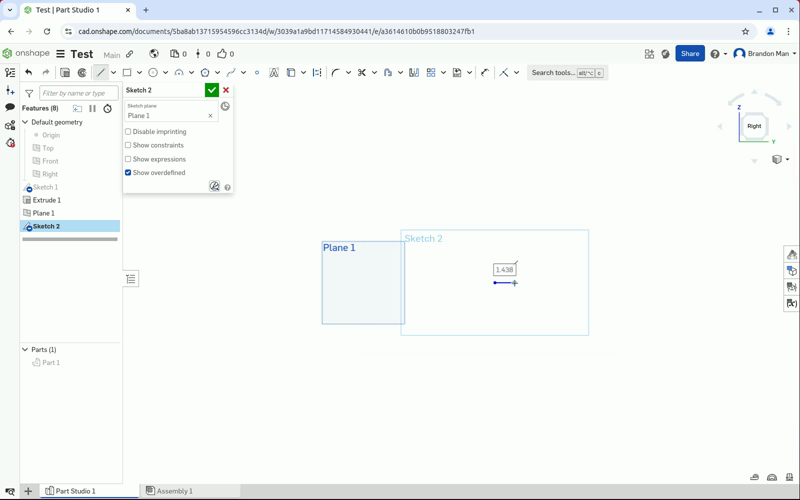
scroll(-6)
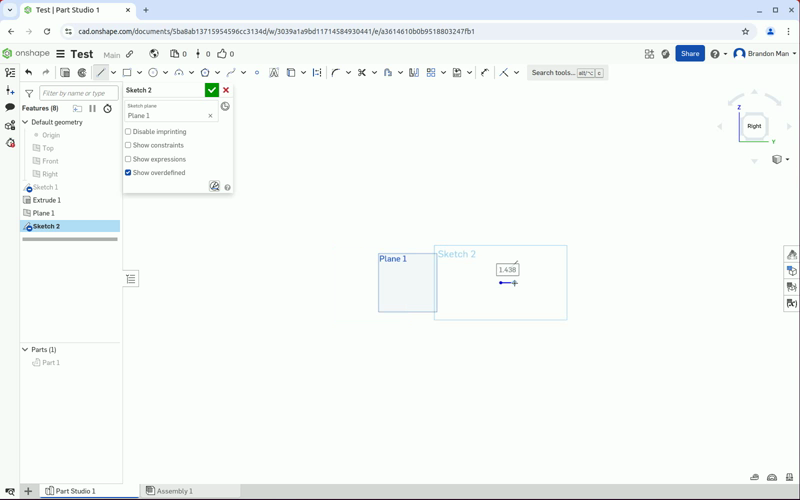
scroll(-6)
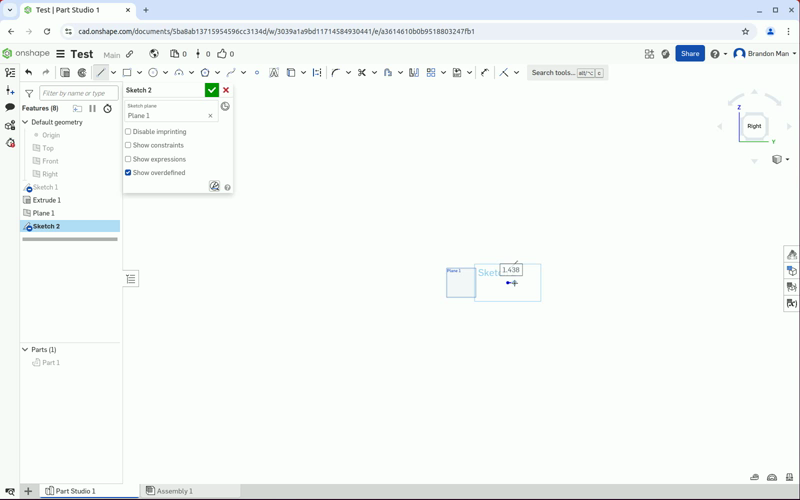
key_up(shift)
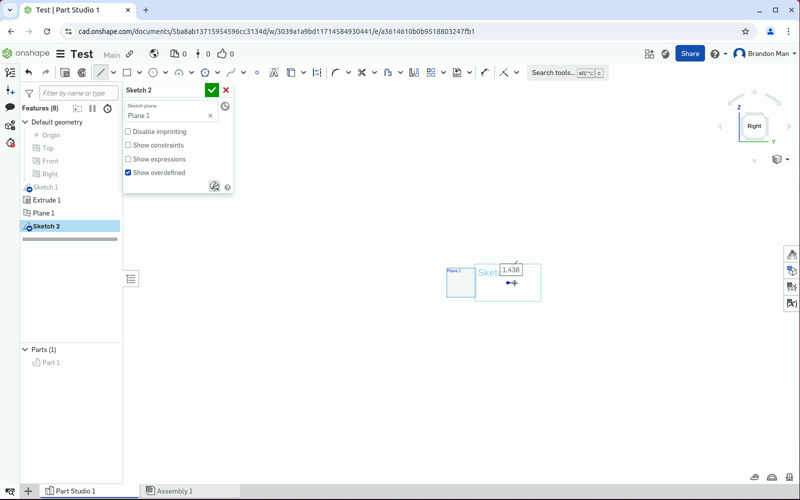
key_down(shift)
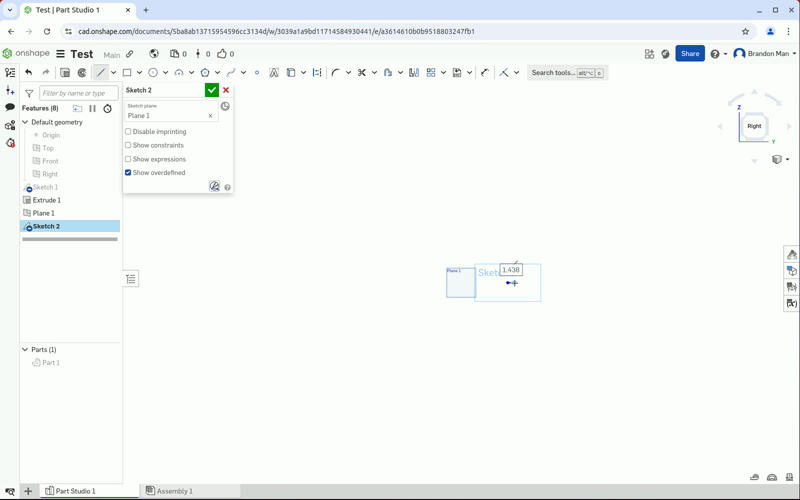
mouse_move(544, 282)
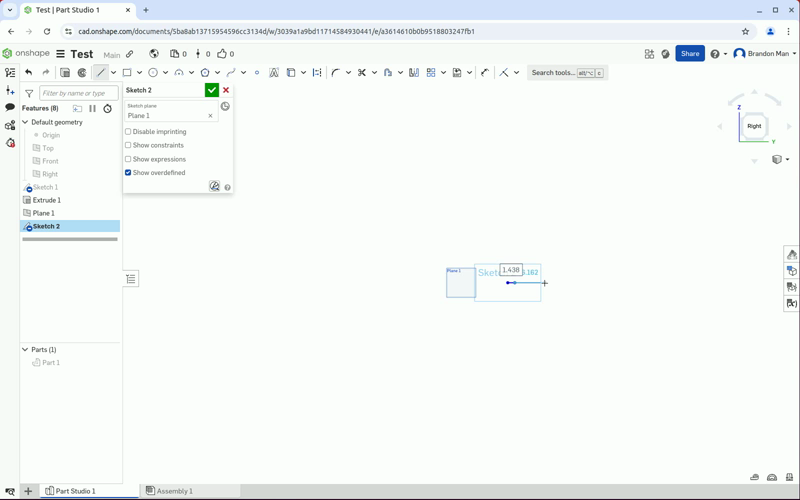
mouse_move(514, 277)
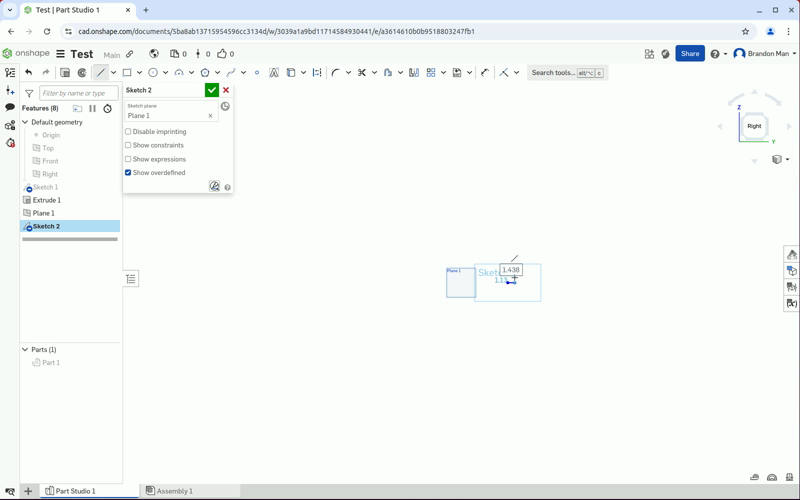
scroll(6)
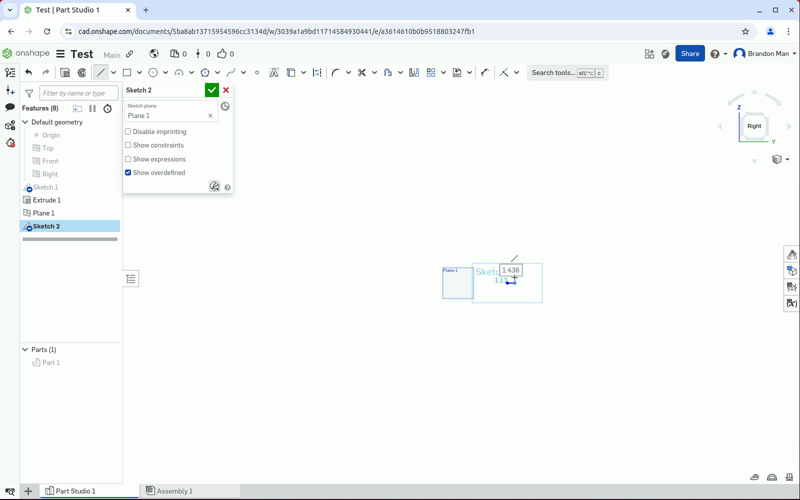
scroll(6)
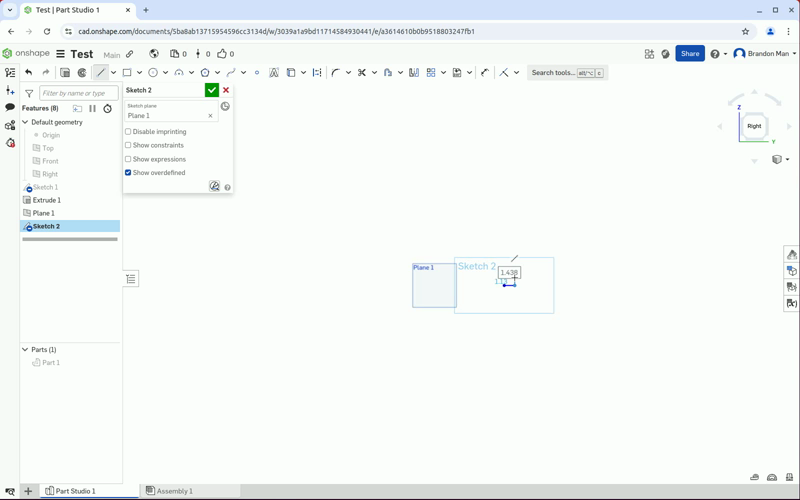
scroll(6)
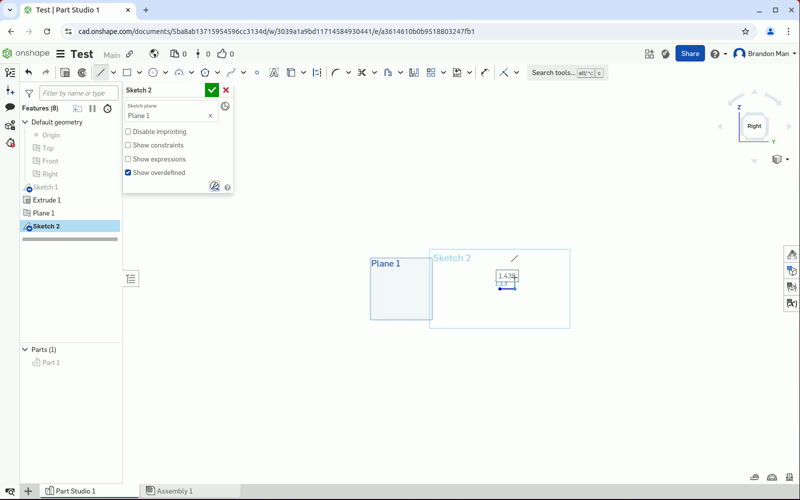
scroll(6)
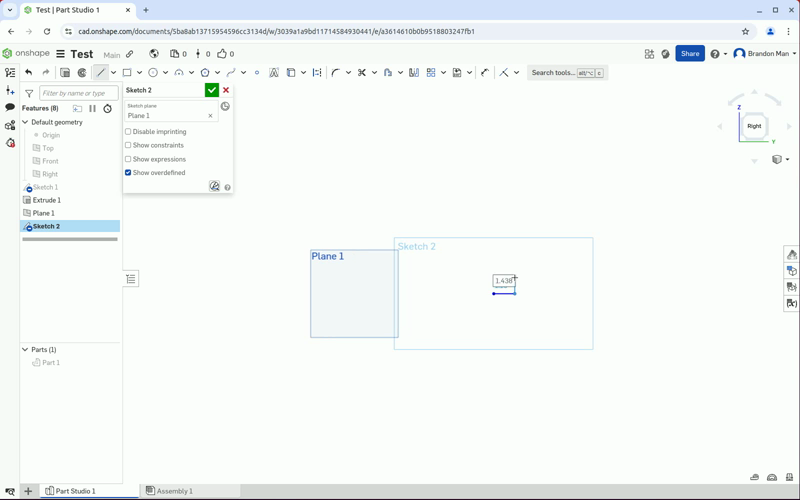
scroll(6)
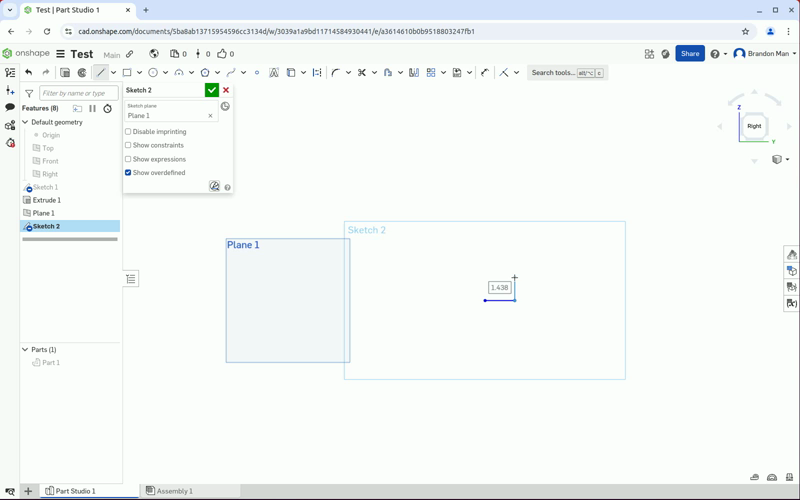
scroll(6)
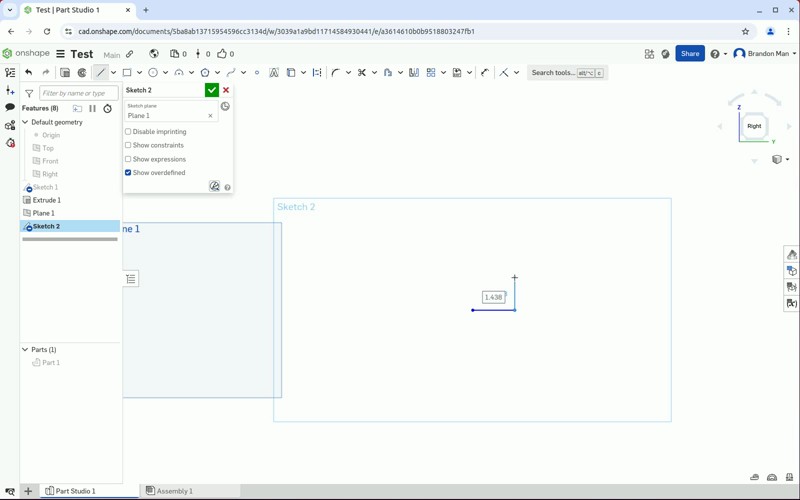
scroll(6)
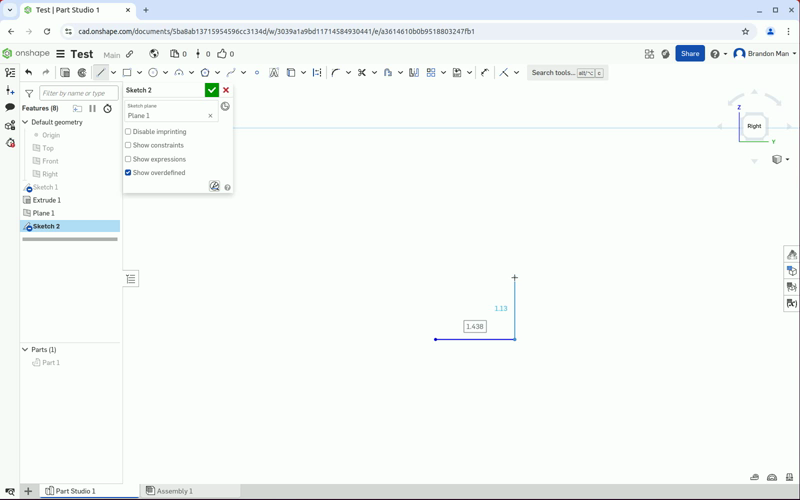
click(514, 277)
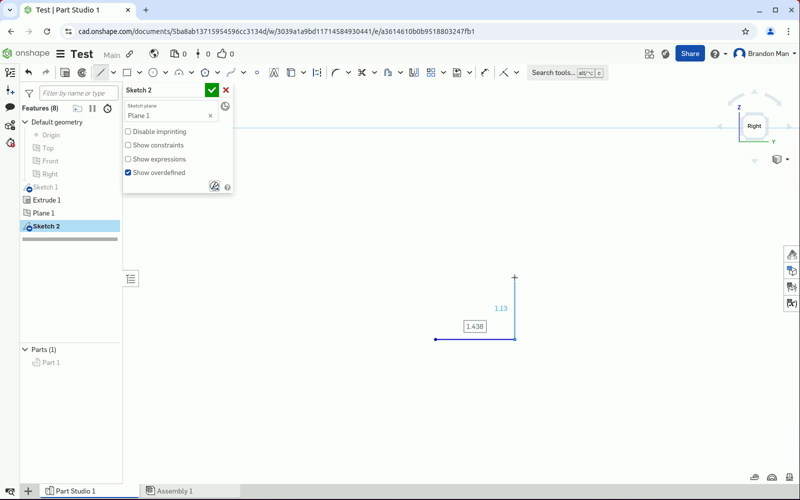
scroll(-6)
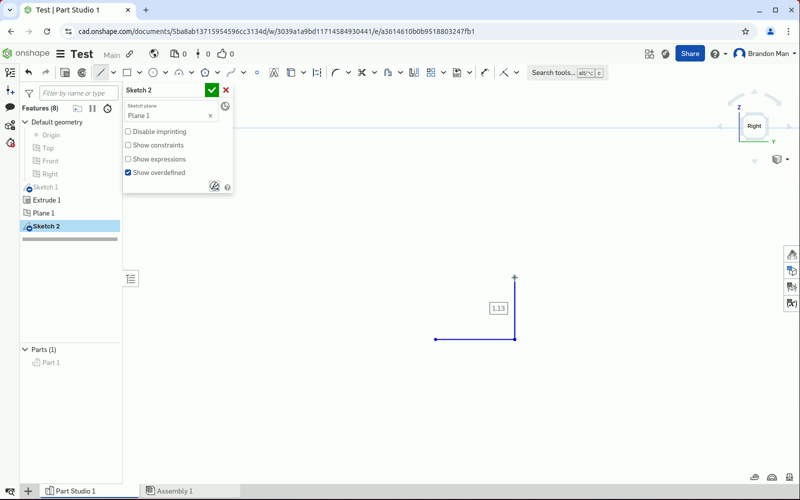
scroll(-6)
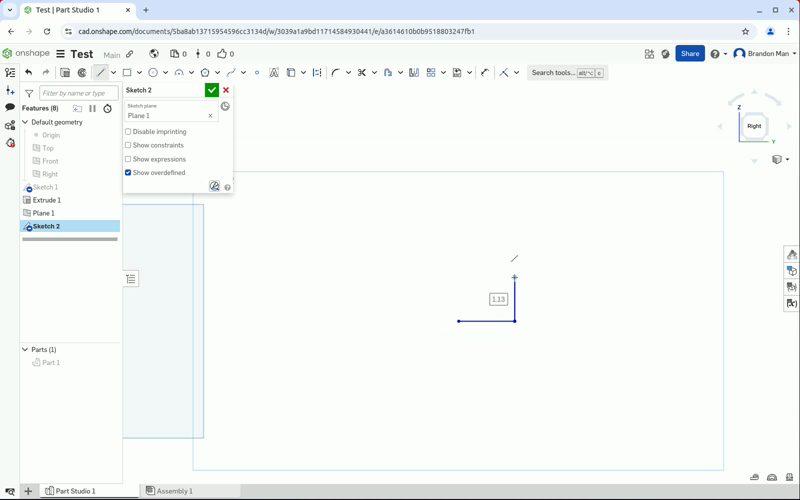
scroll(-6)
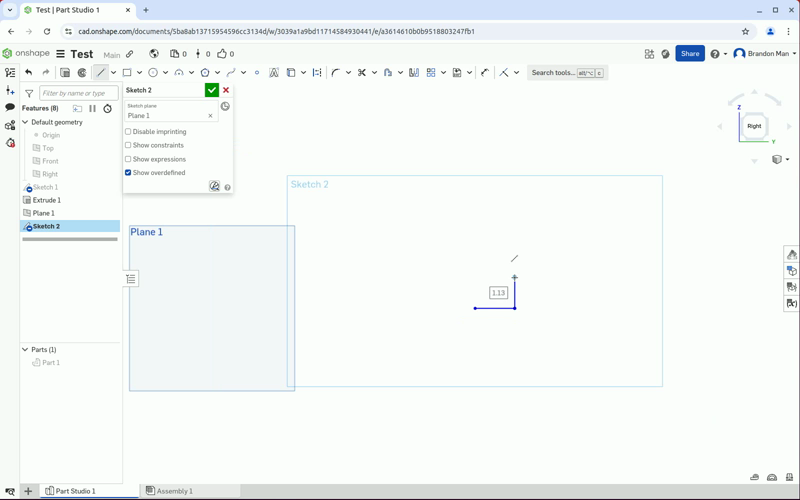
scroll(-6)
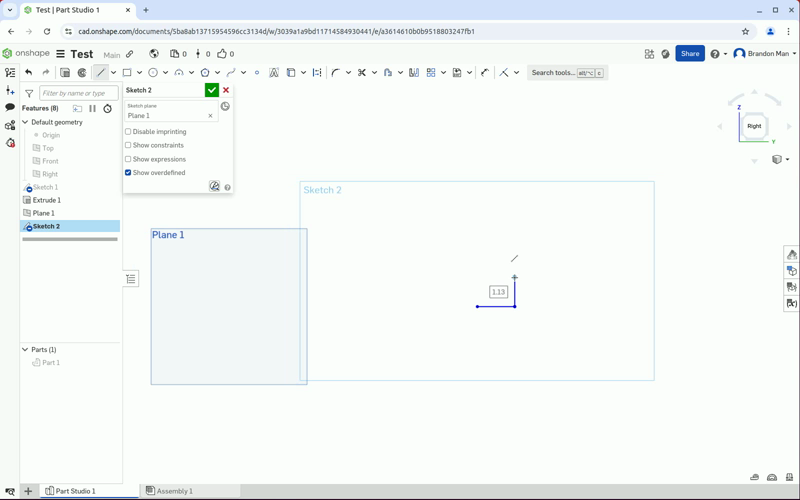
scroll(-6)
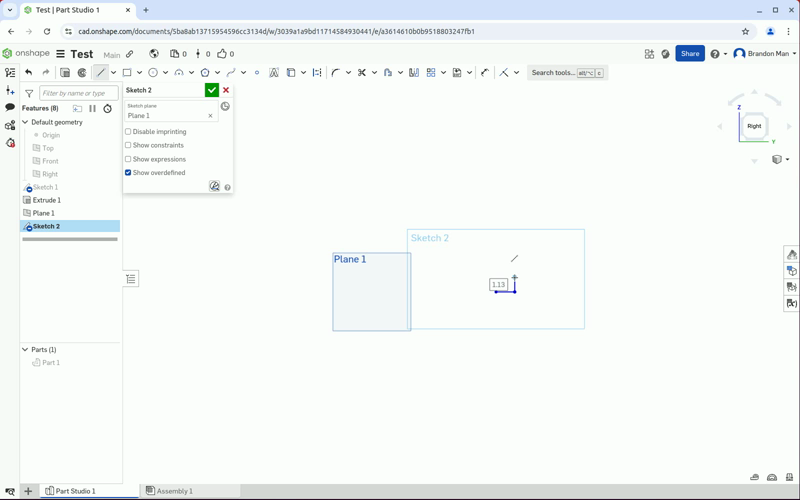
scroll(-6)
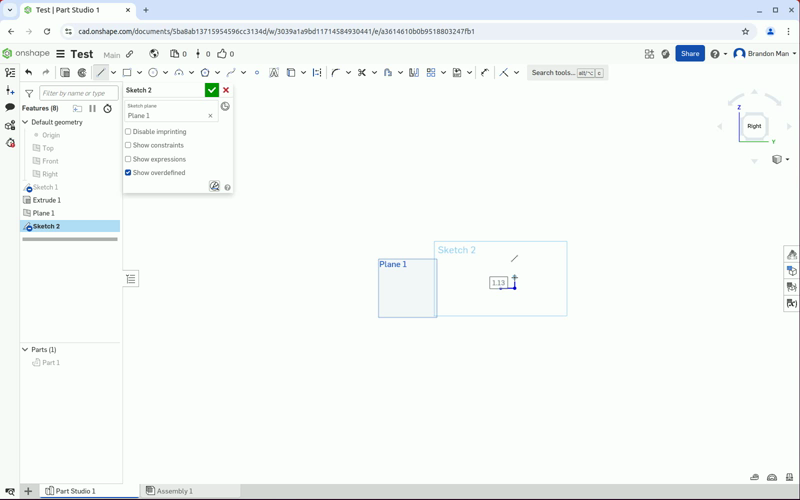
scroll(-6)
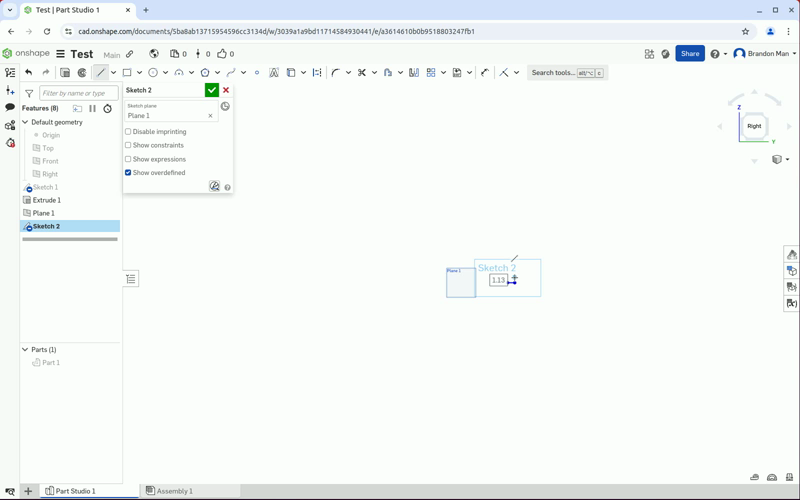
key_up(shift)
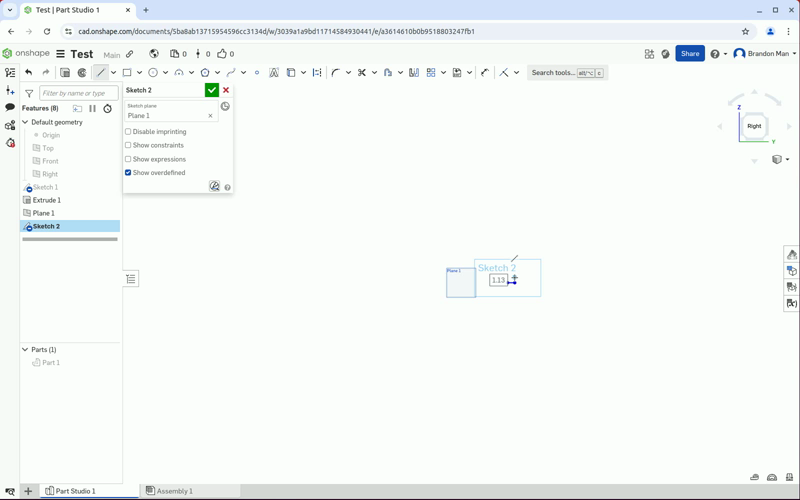
key_down(shift)
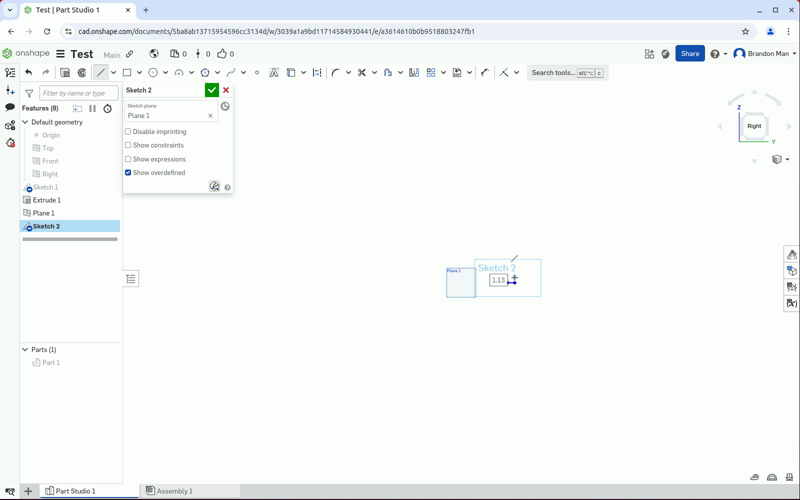
mouse_move(544, 277)
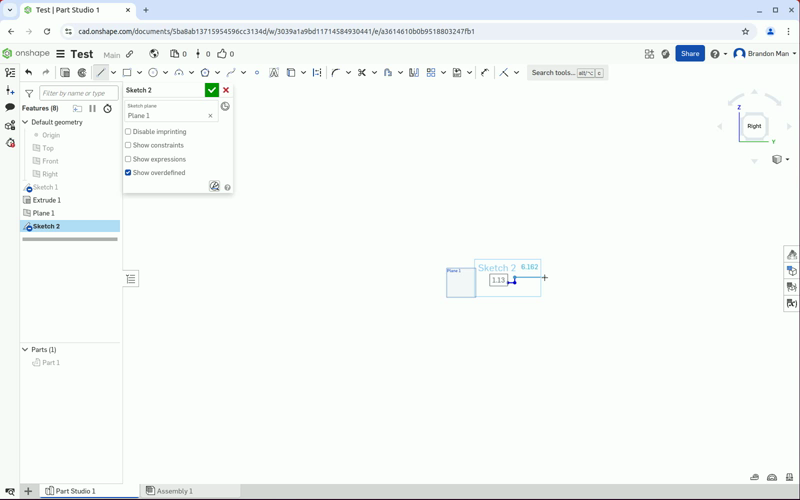
mouse_move(507, 277)
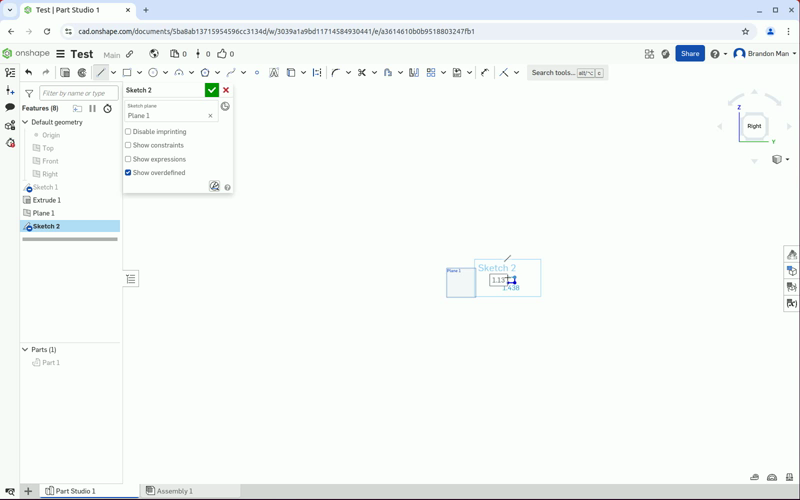
scroll(6)
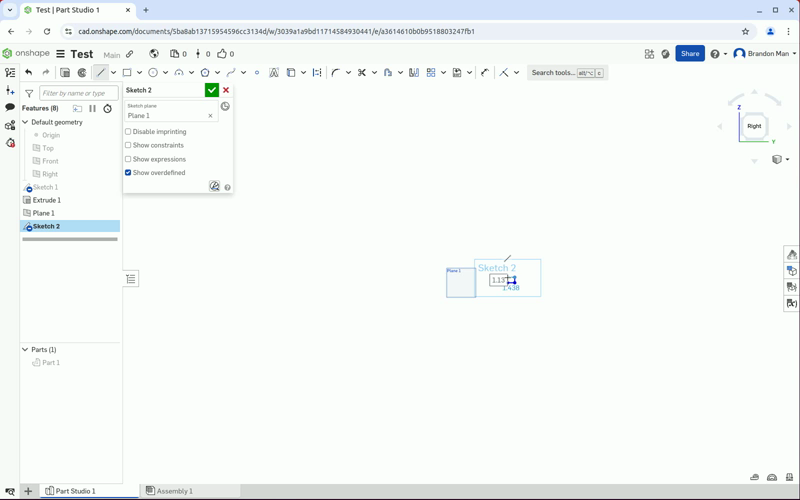
scroll(6)
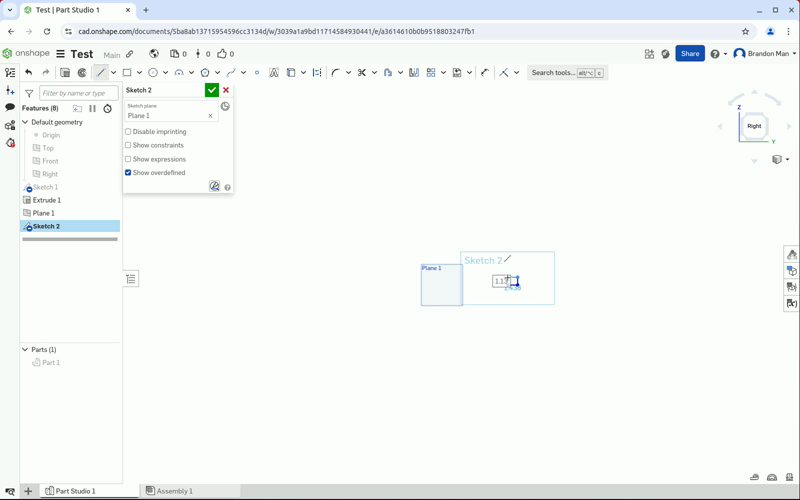
scroll(6)
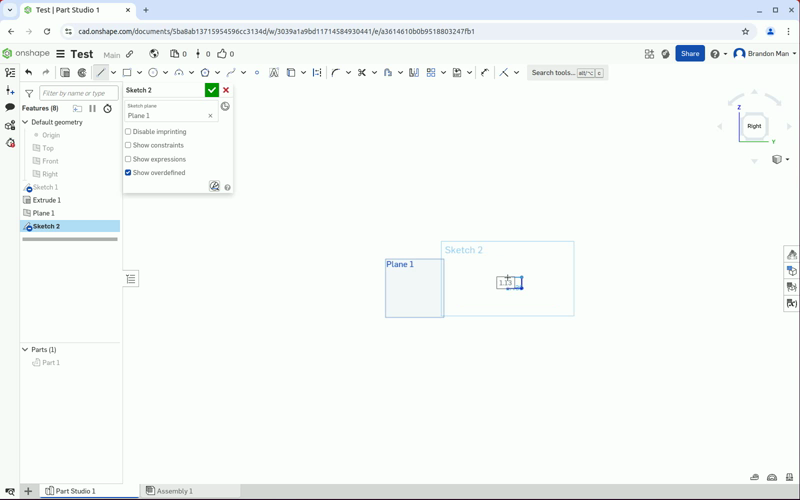
scroll(6)
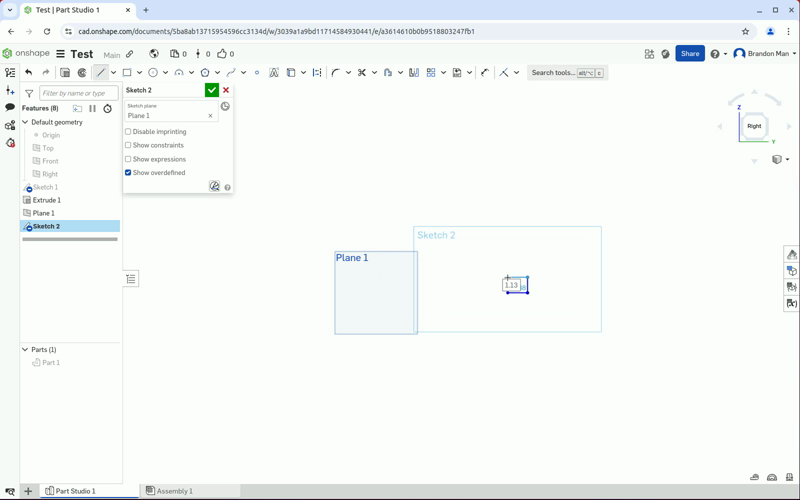
scroll(6)
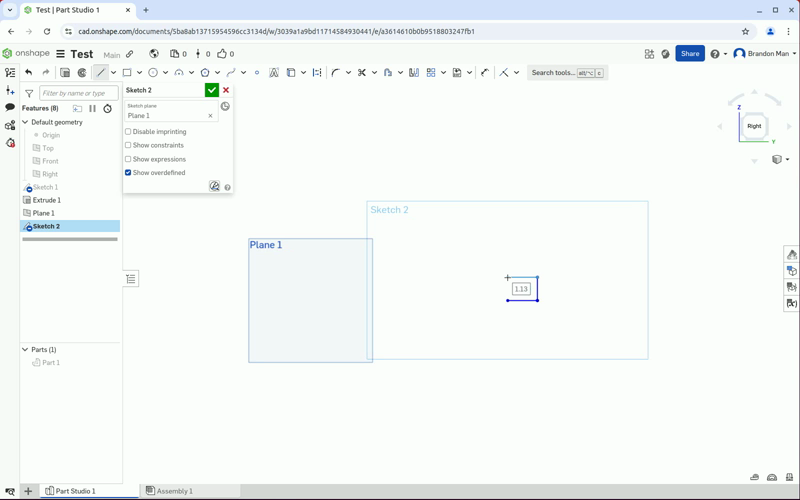
scroll(6)
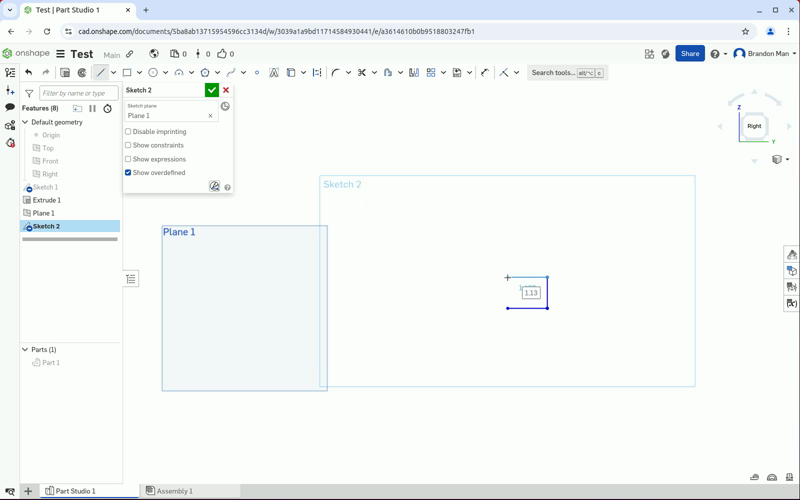
scroll(6)
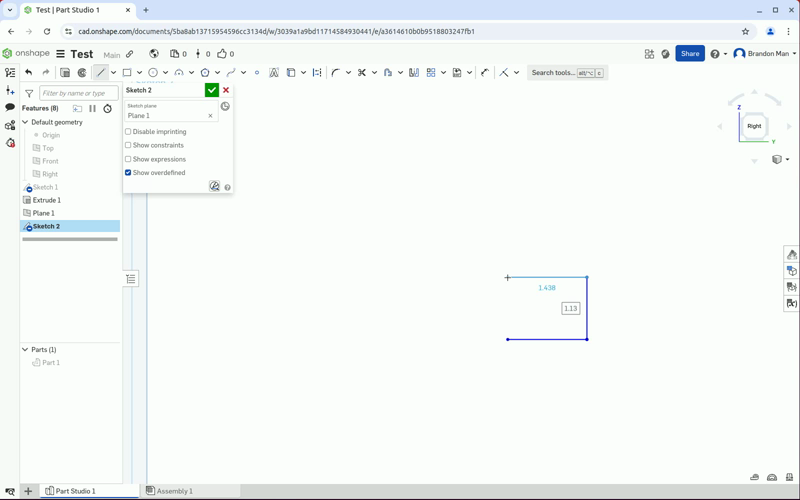
click(507, 277)
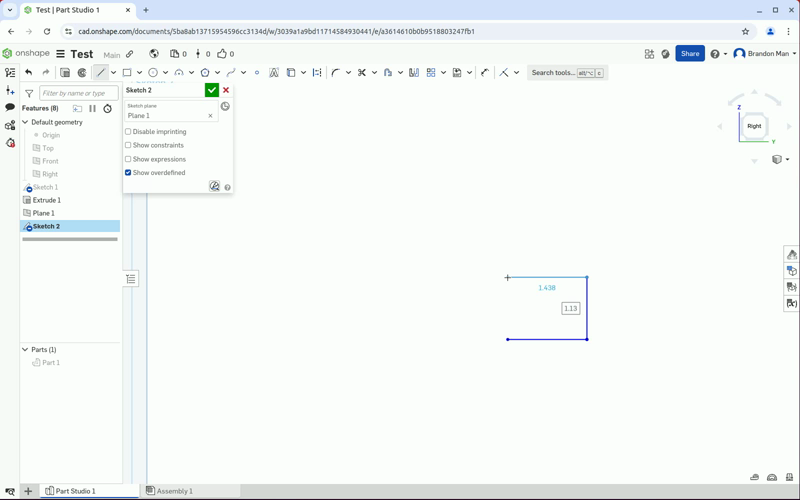
scroll(-6)
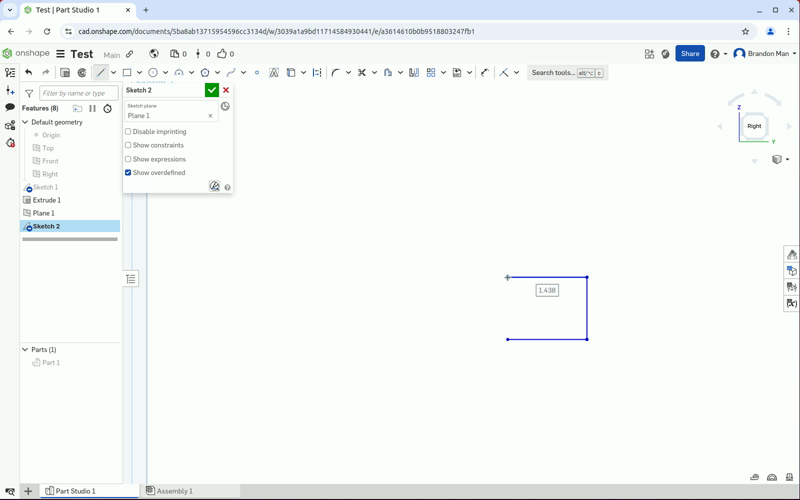
scroll(-6)
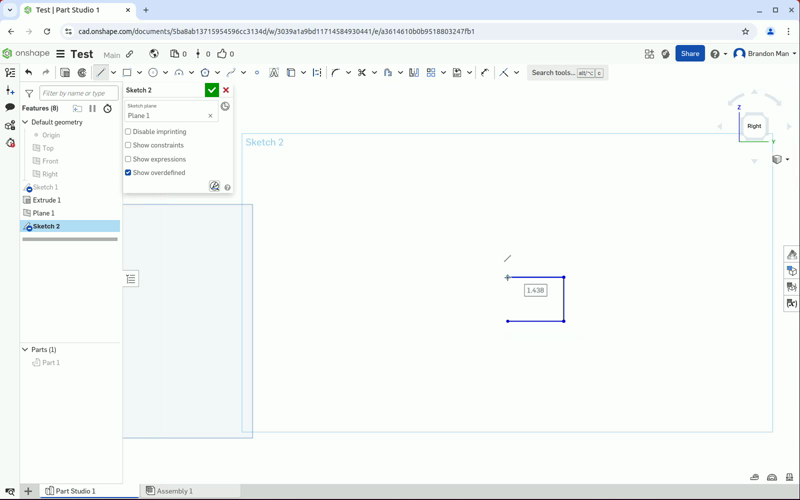
scroll(-6)
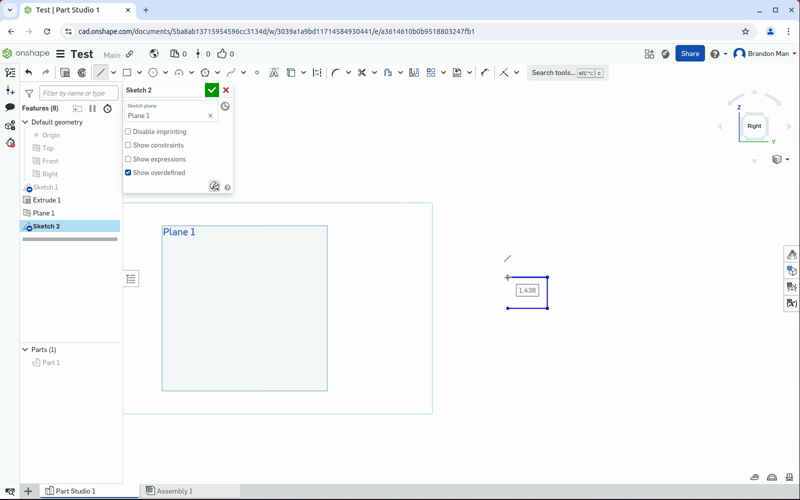
scroll(-6)
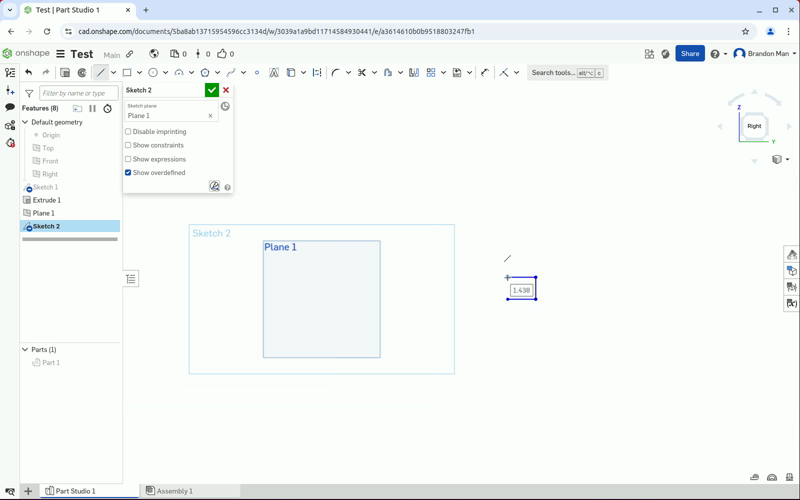
scroll(-6)
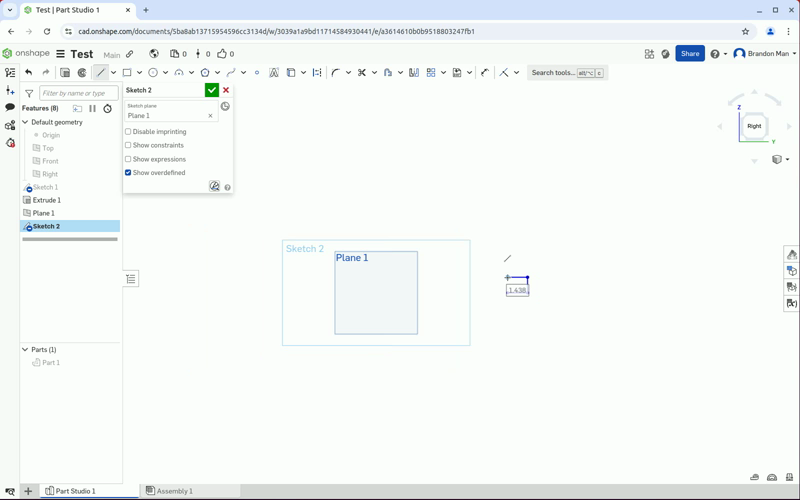
scroll(-6)
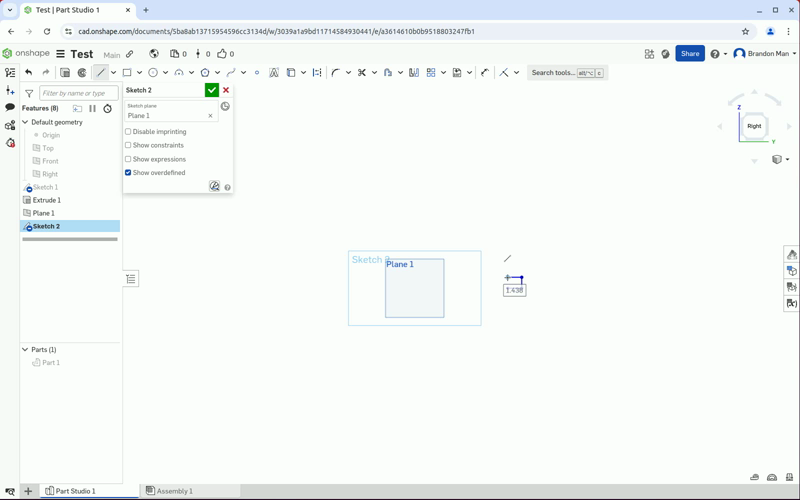
scroll(-6)
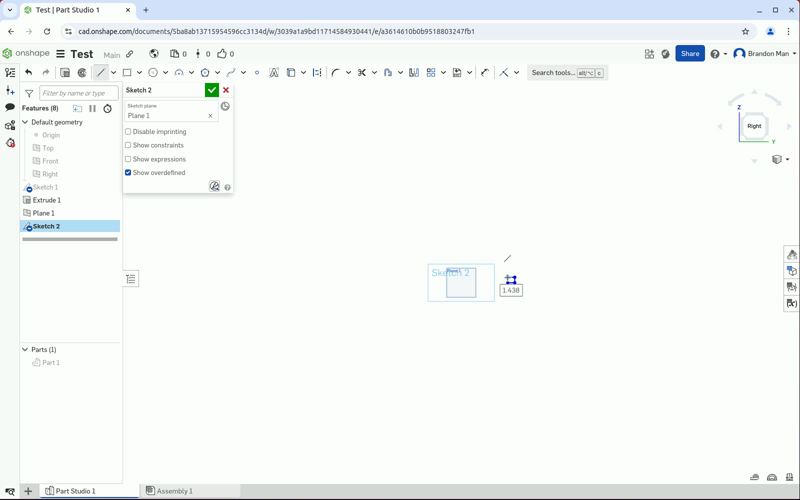
key_up(shift)
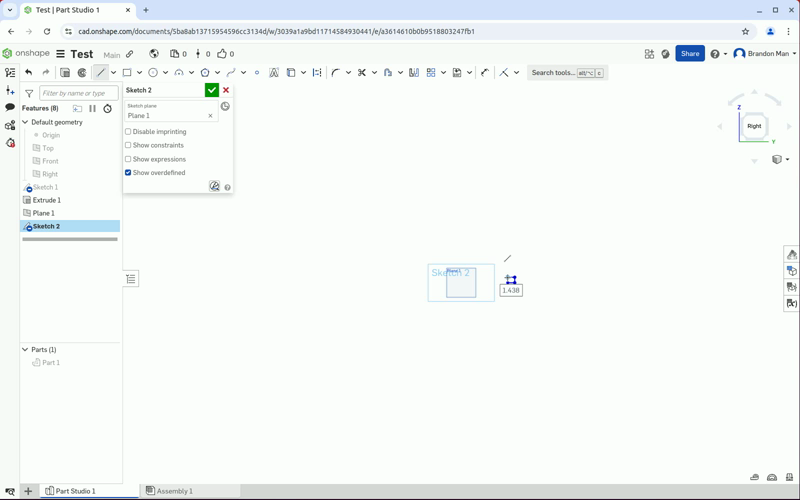
mouse_move(537, 277)
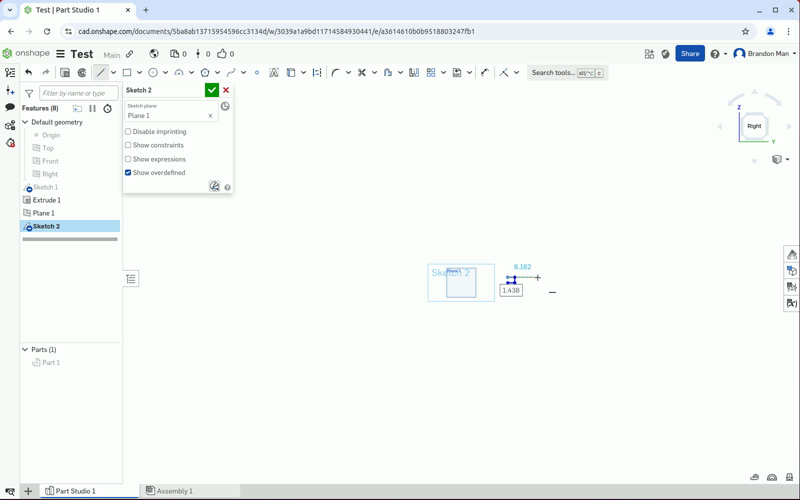
key_down(shift)
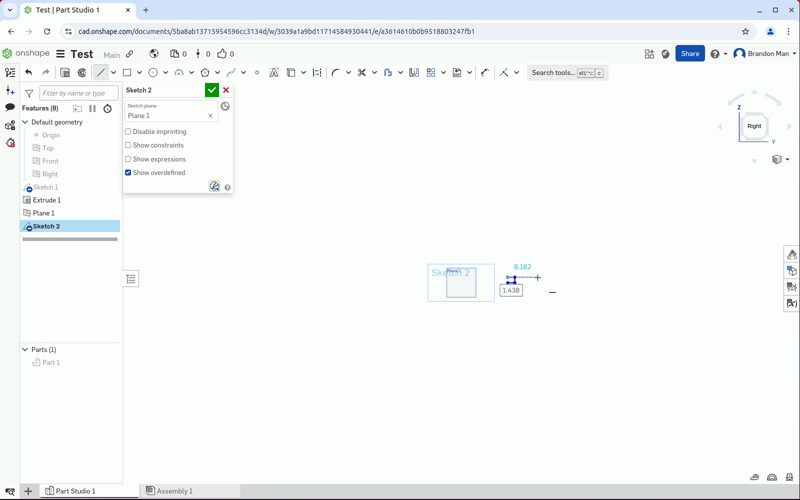
mouse_move(507, 282)
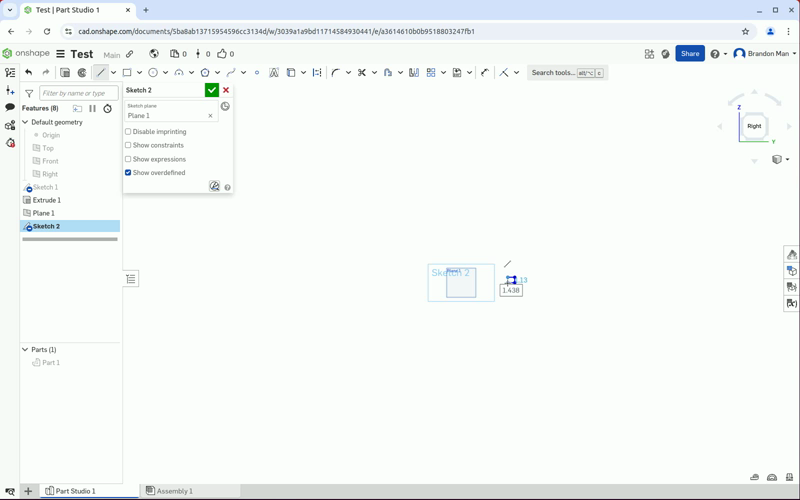
scroll(6)
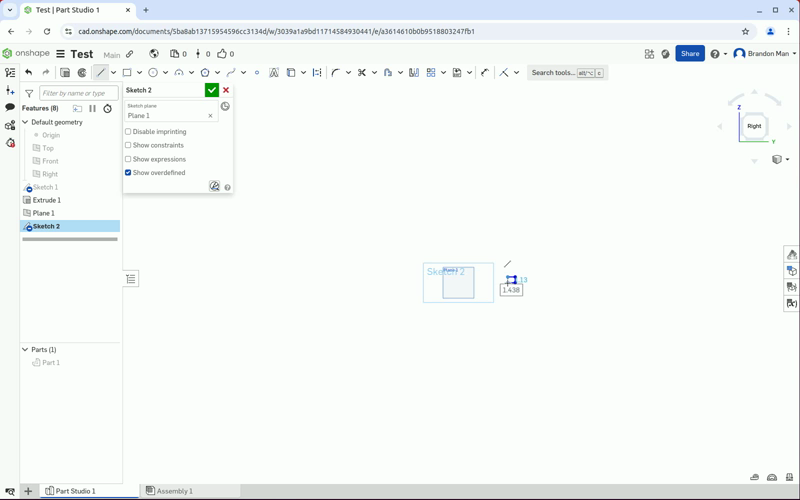
scroll(6)
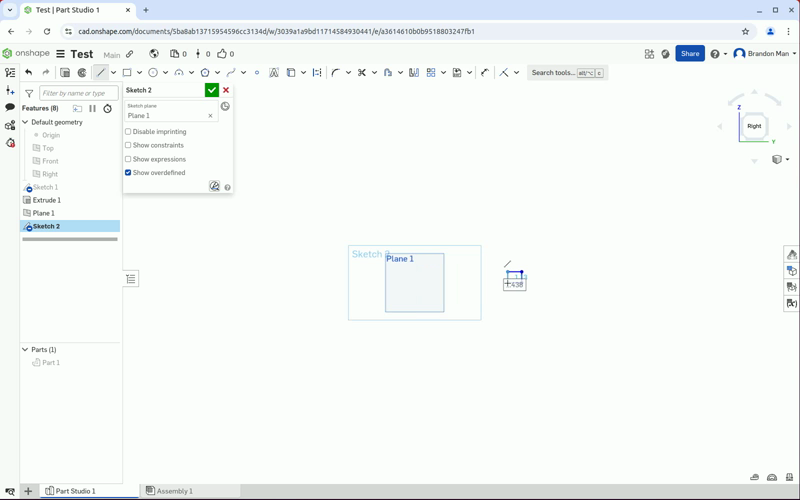
scroll(6)
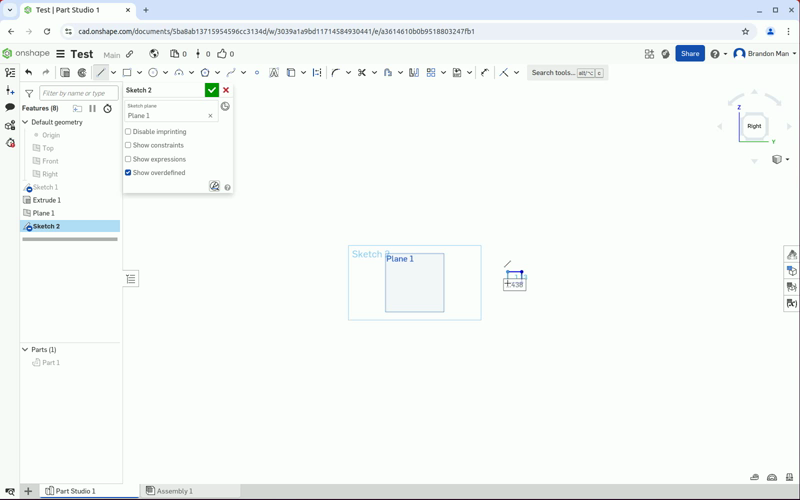
scroll(6)
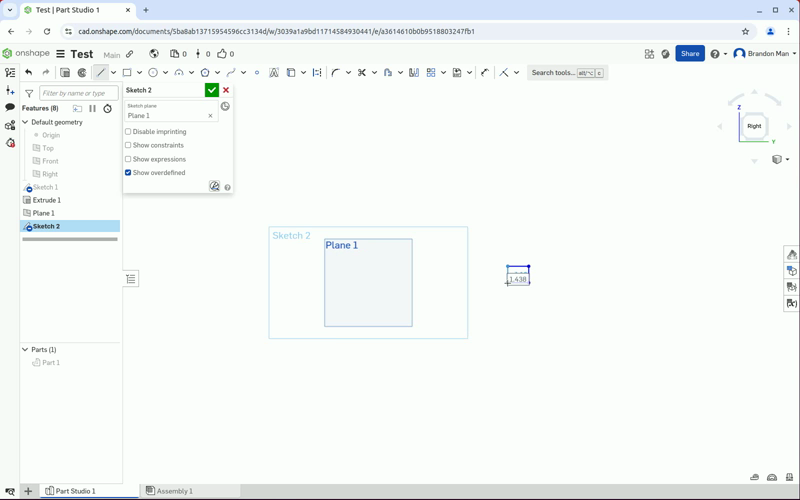
scroll(6)
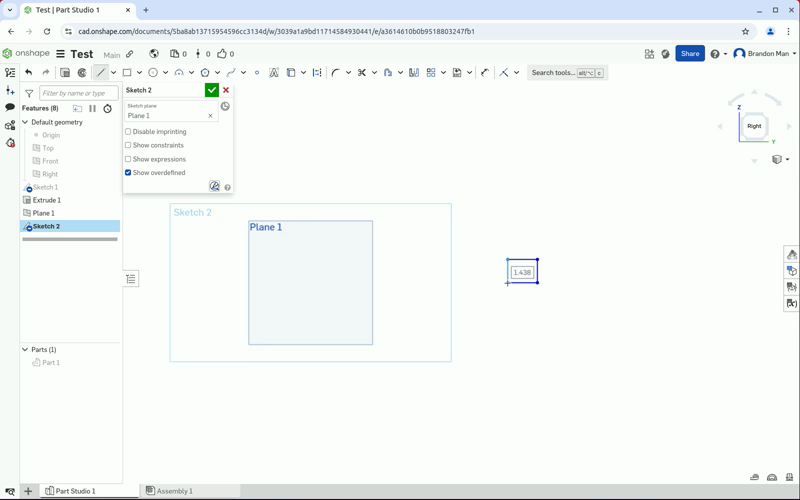
scroll(6)
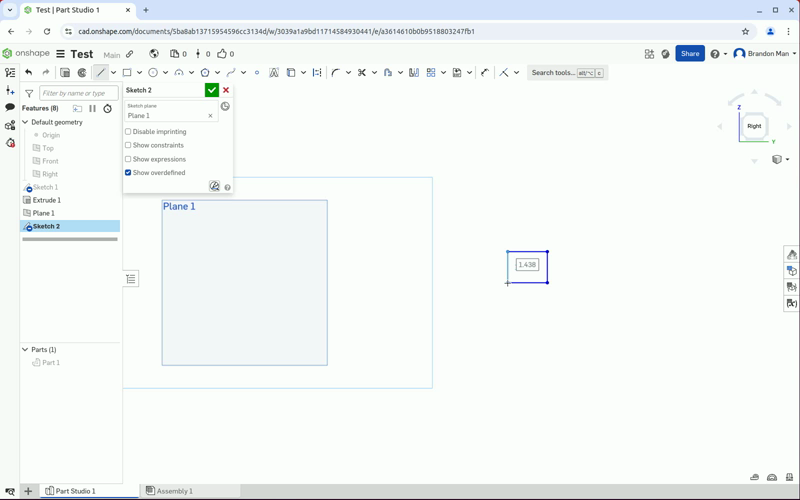
scroll(6)
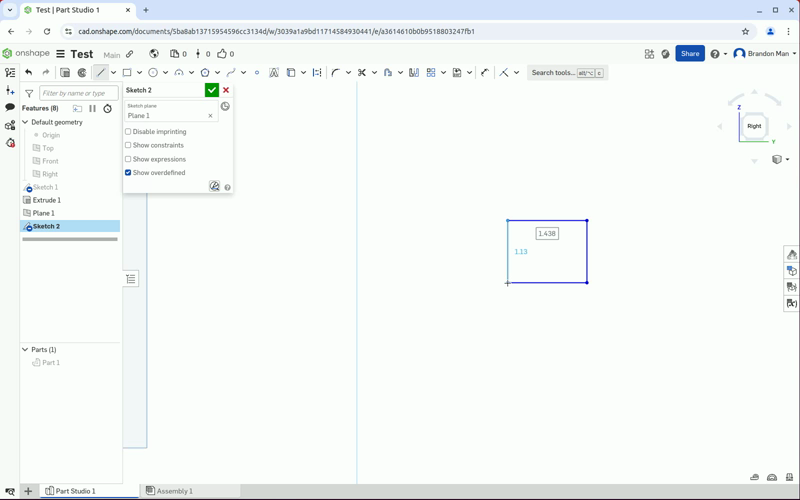
key_up(shift)
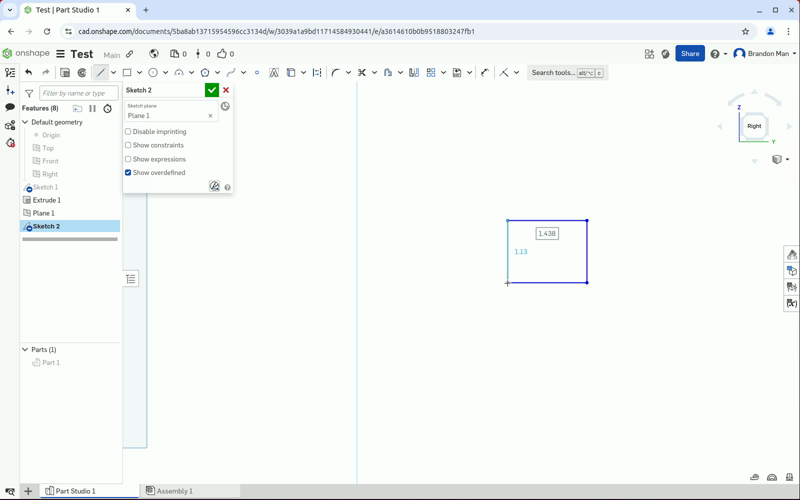
click(507, 282)
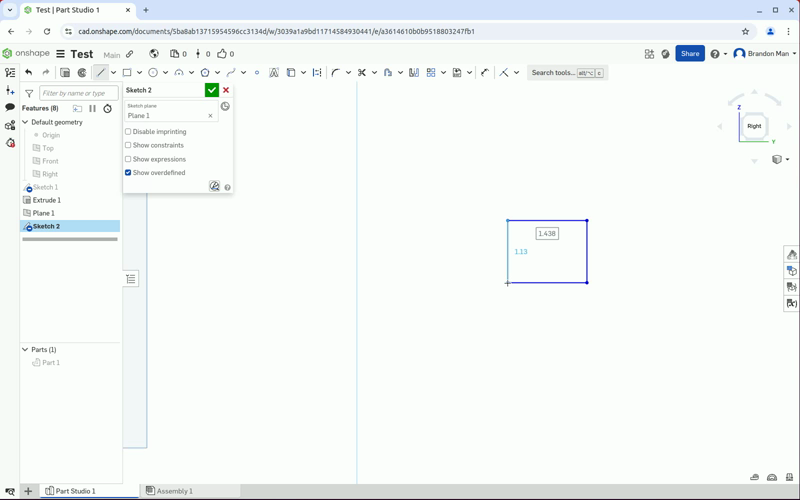
scroll(-6)
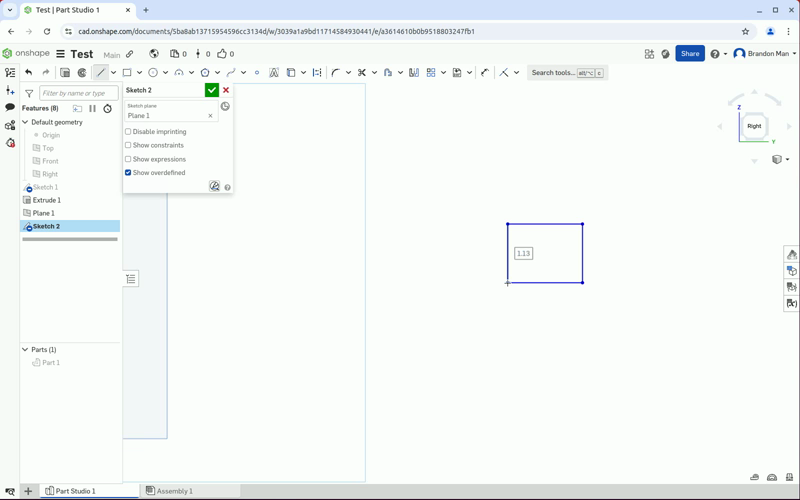
scroll(-6)
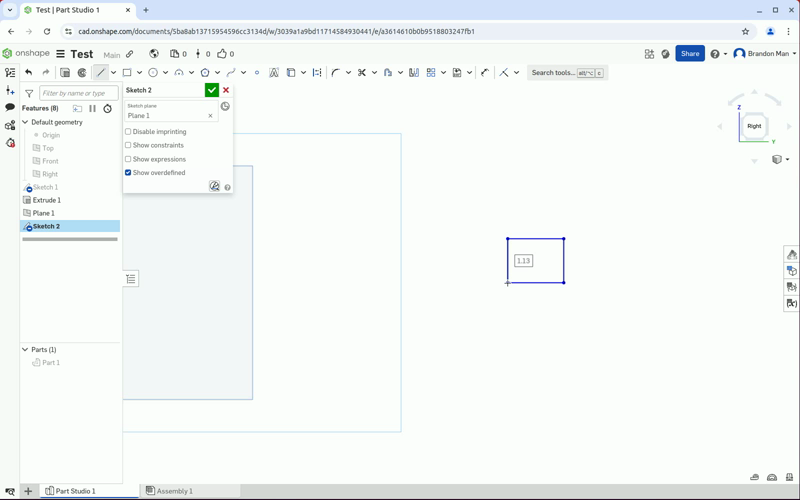
scroll(-6)
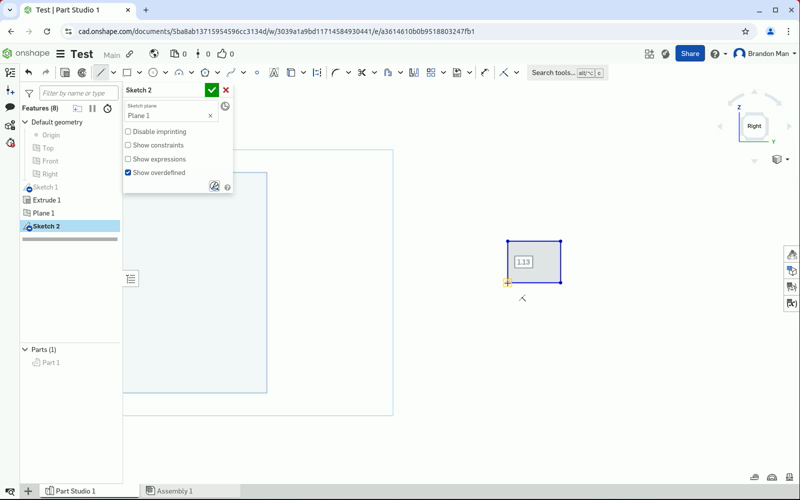
scroll(-6)
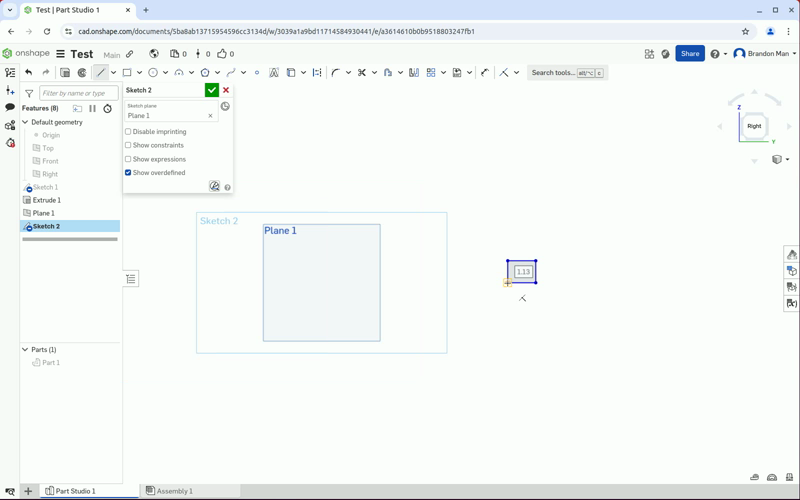
scroll(-6)
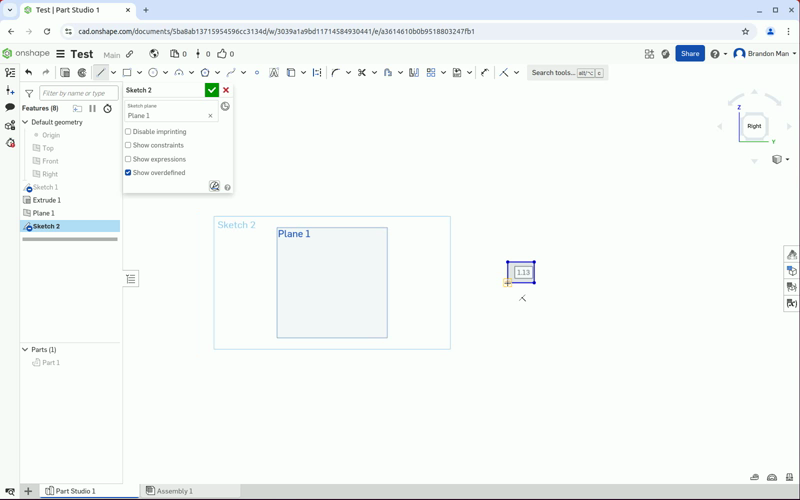
scroll(-6)
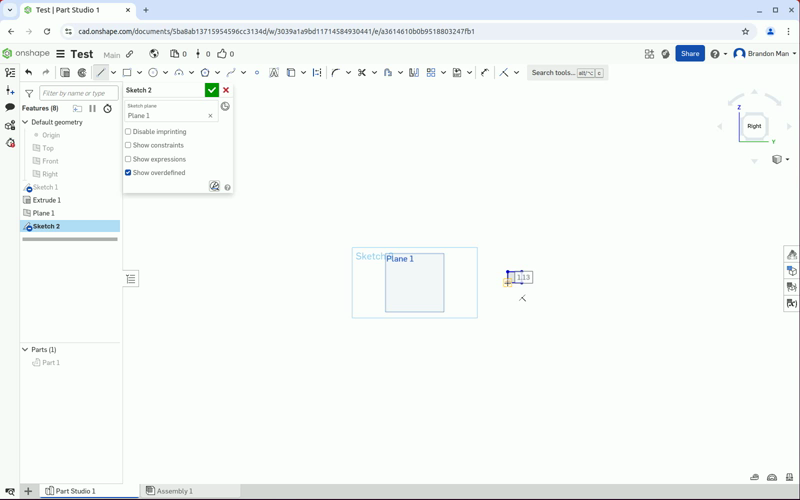
scroll(-6)
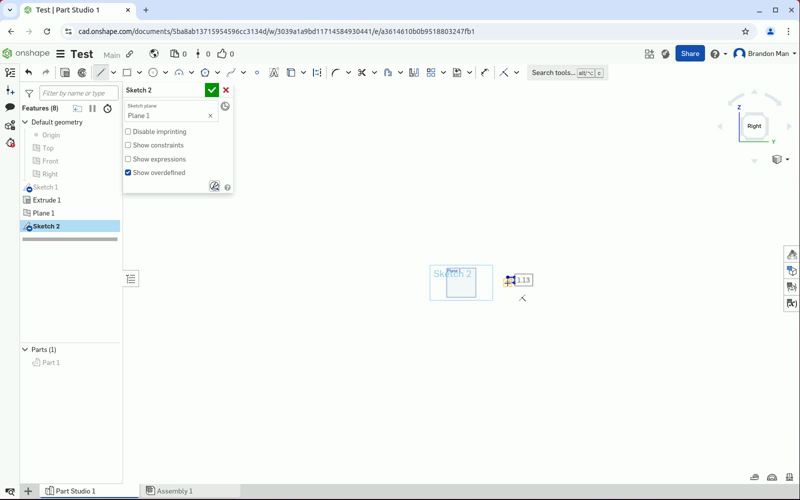
key(esc)
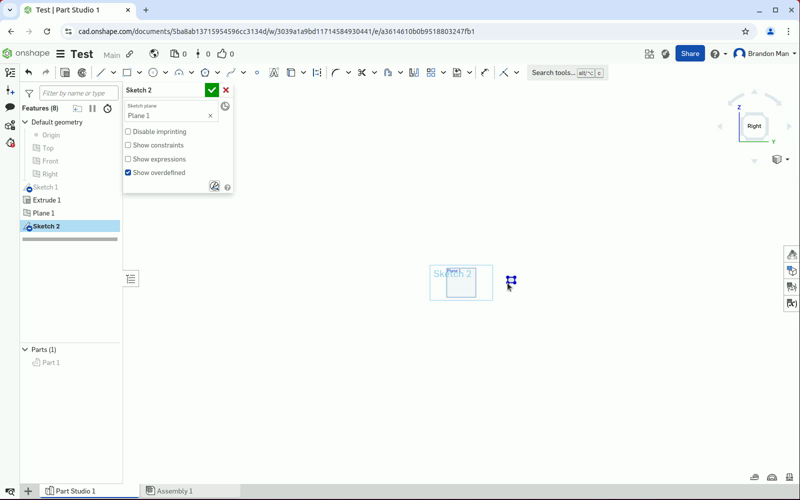
mouse_move(509, 281)
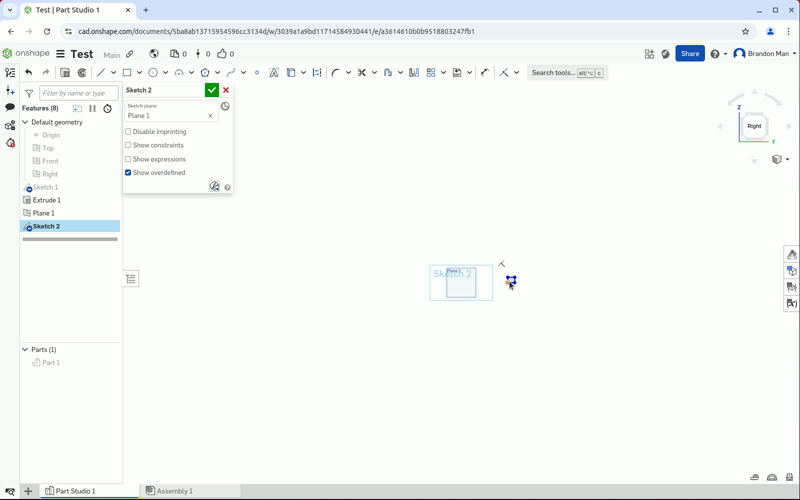
scroll(6)
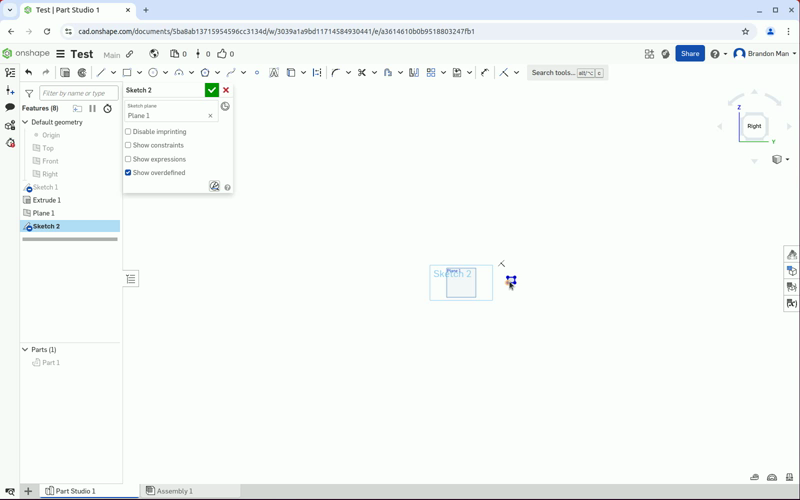
scroll(6)
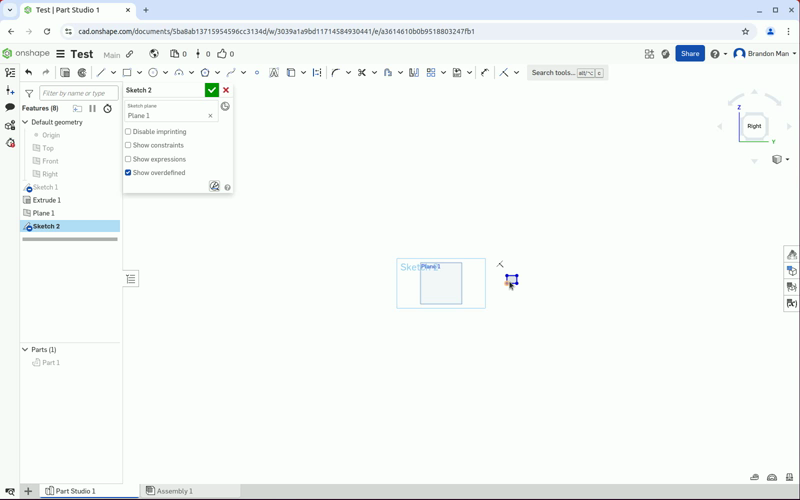
scroll(6)
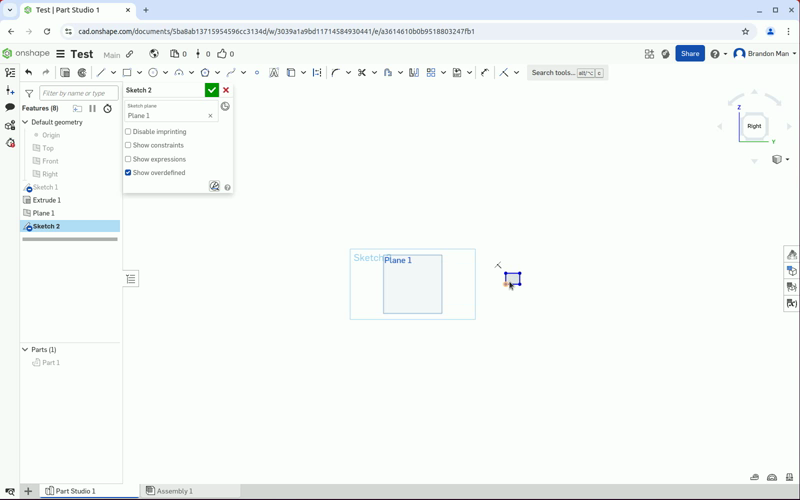
scroll(6)
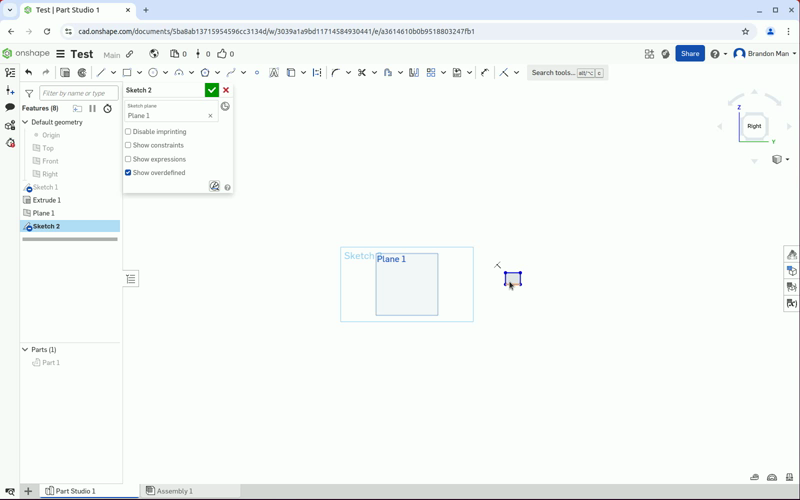
scroll(6)
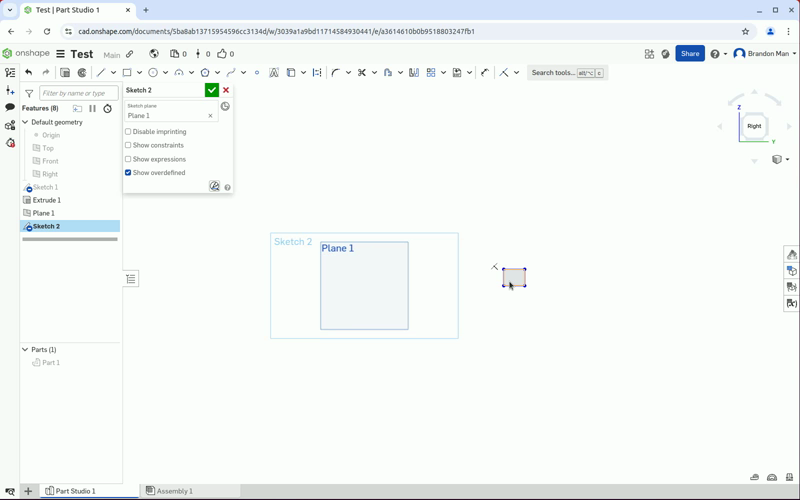
scroll(6)
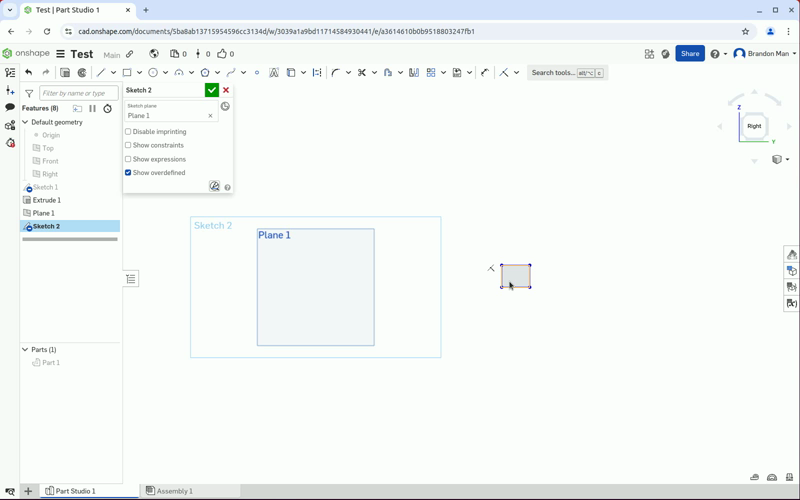
scroll(6)
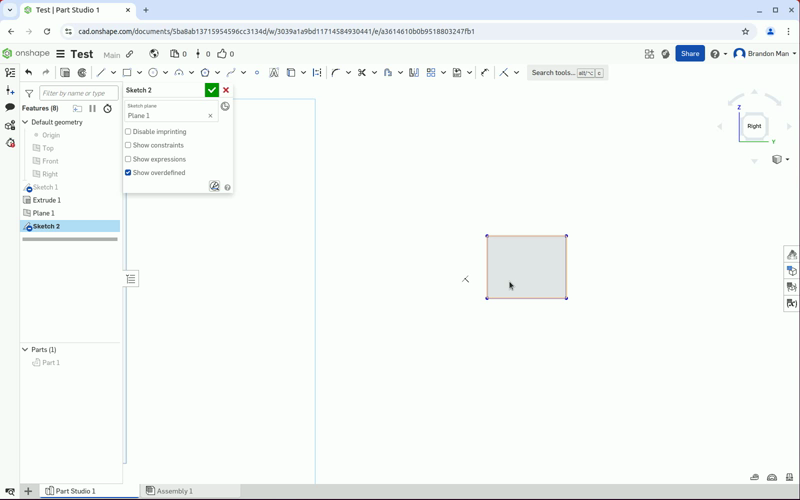
click(509, 281)
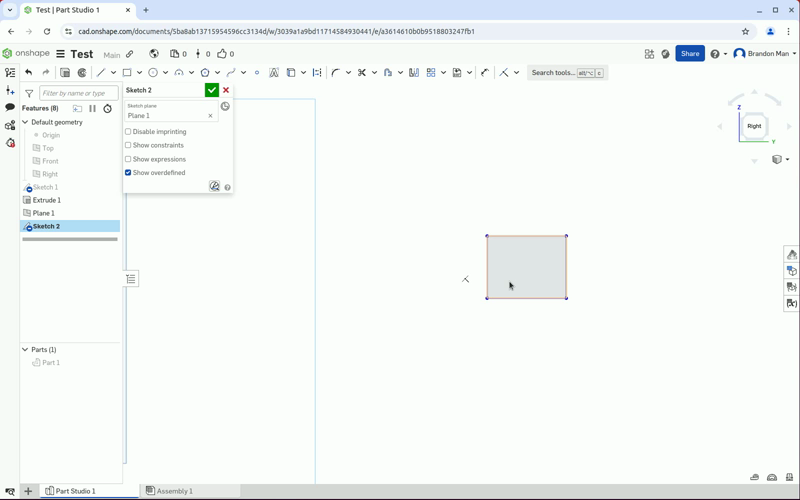
scroll(-6)
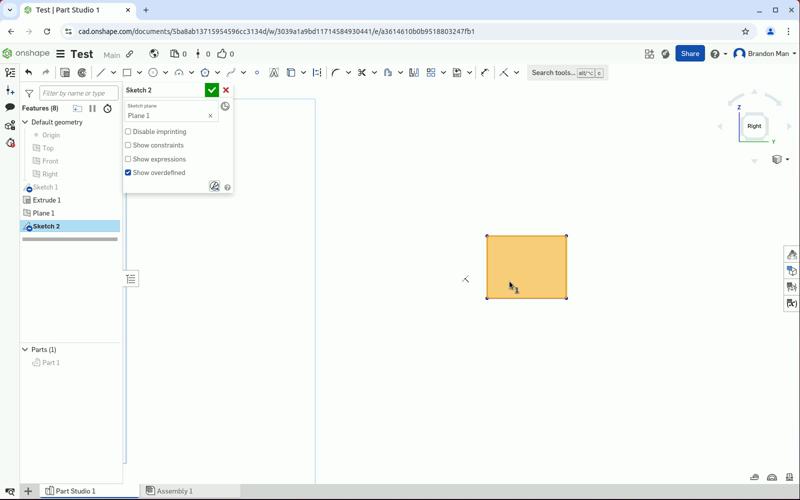
scroll(-6)
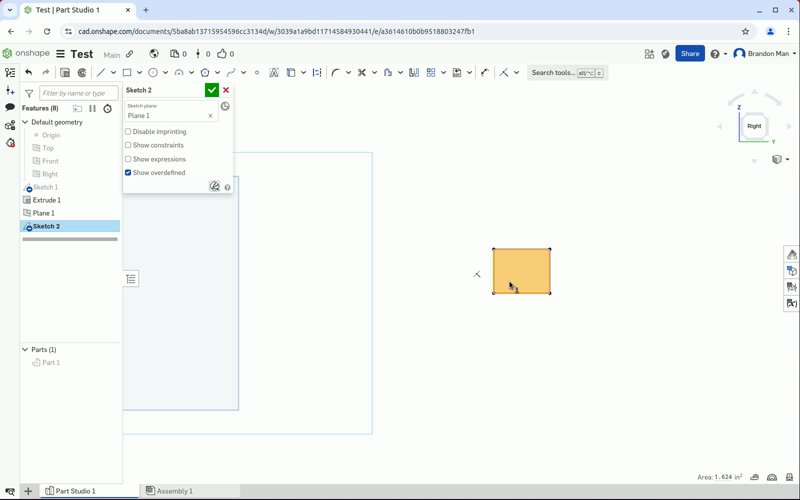
scroll(-6)
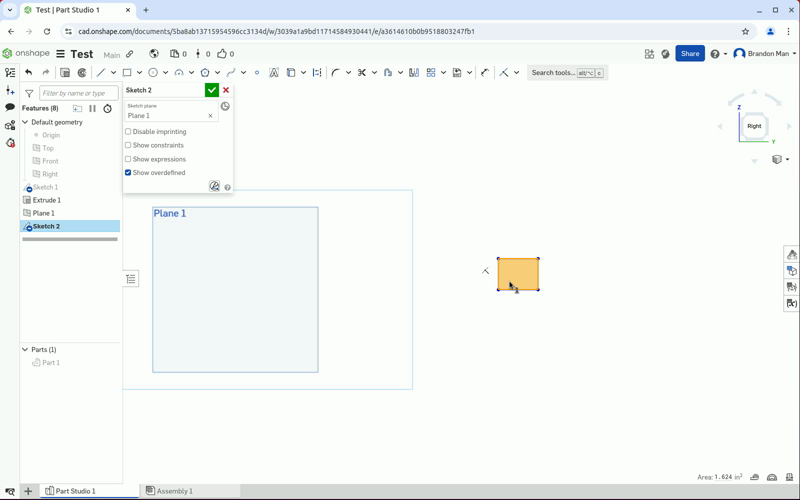
scroll(-6)
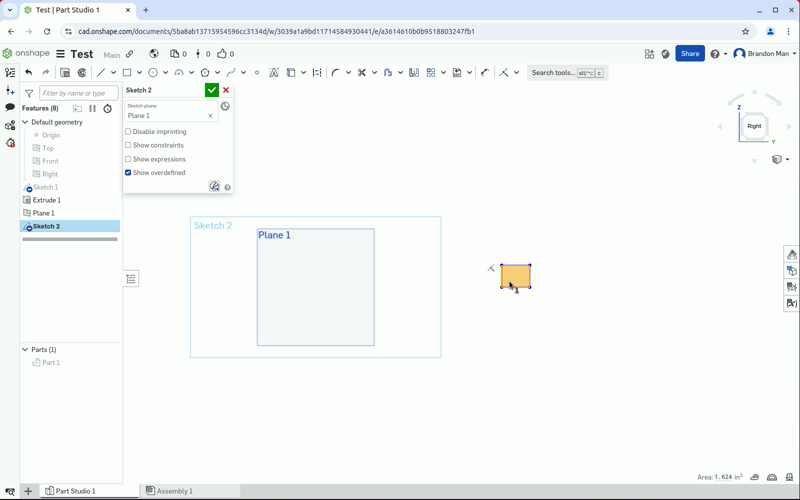
scroll(-6)
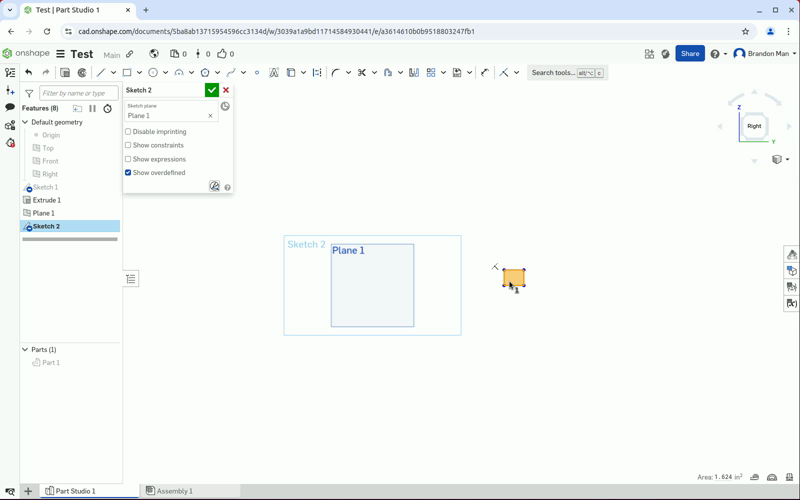
scroll(-6)
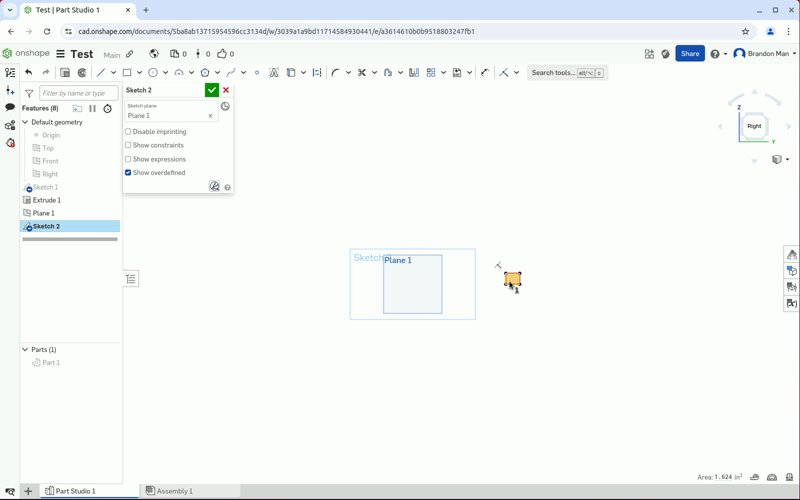
scroll(-6)
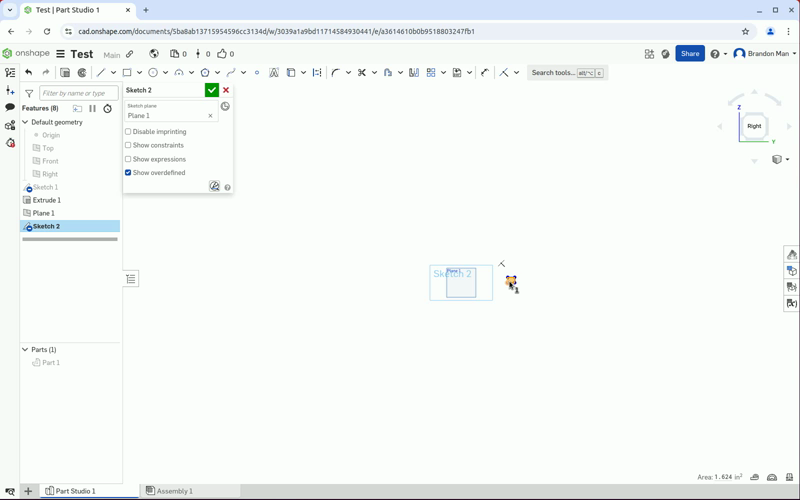
mouse_move(73, 352)
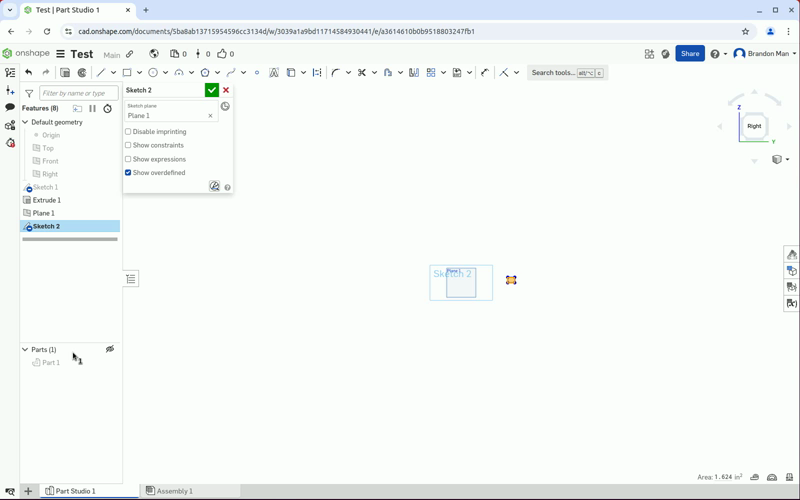
key(shift+y)
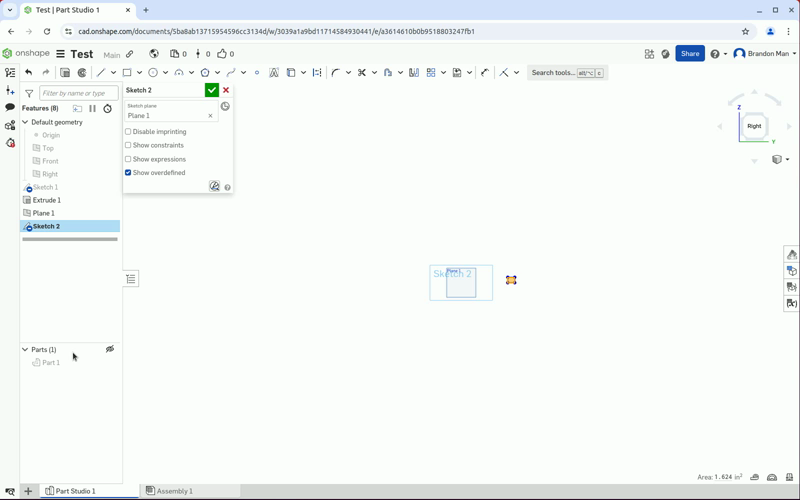
key(shift+e)
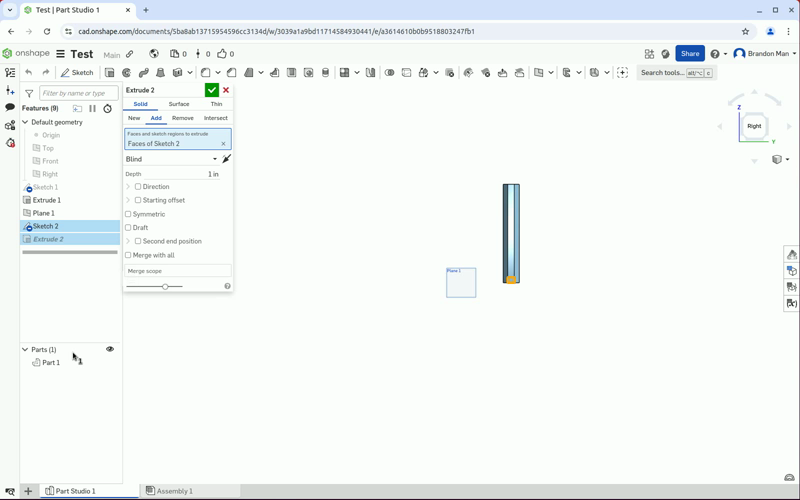
mouse_move(143, 106)
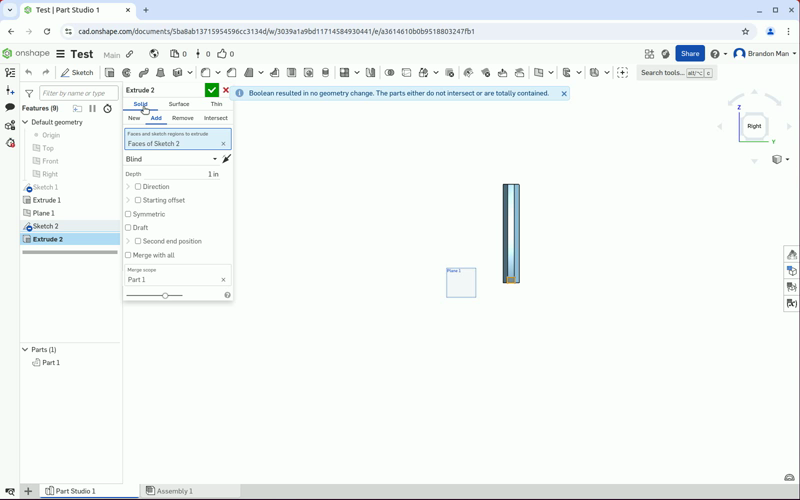
click(143, 106)
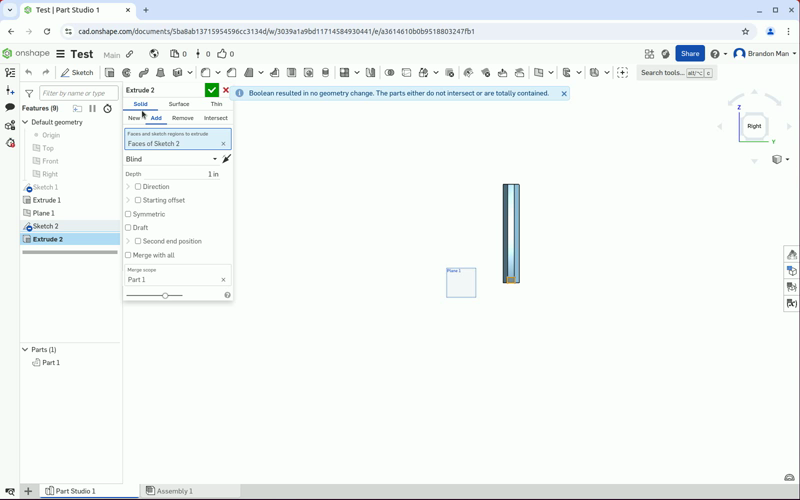
mouse_move(137, 120)
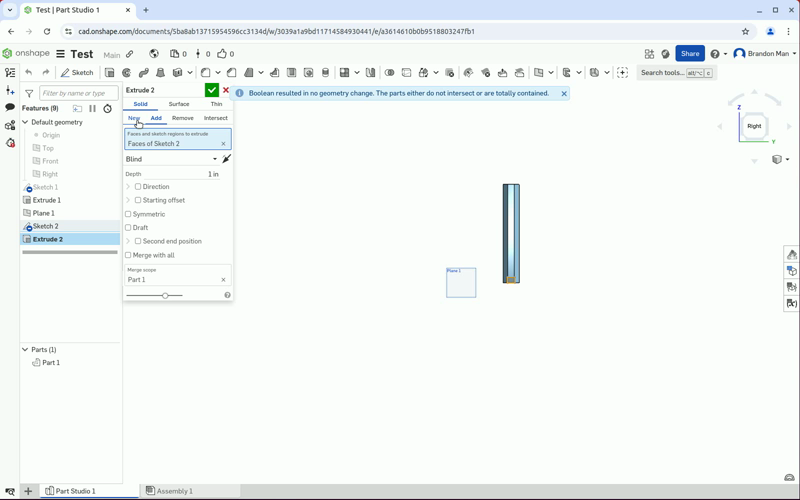
click(137, 120)
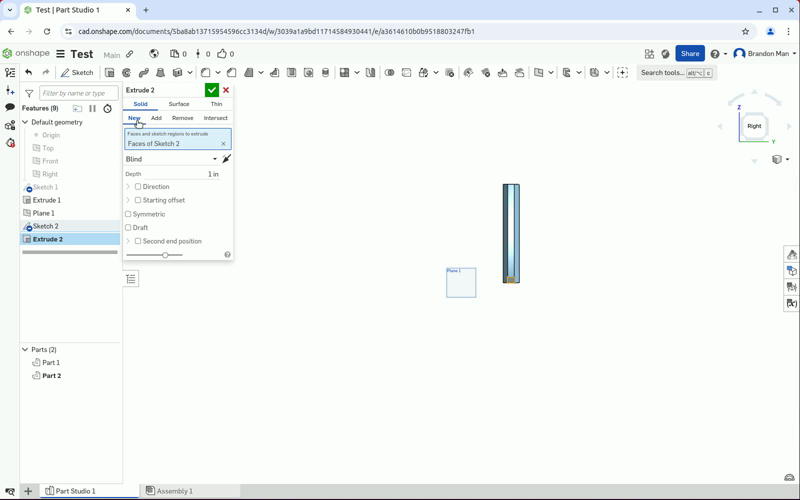
key(tab, 4)
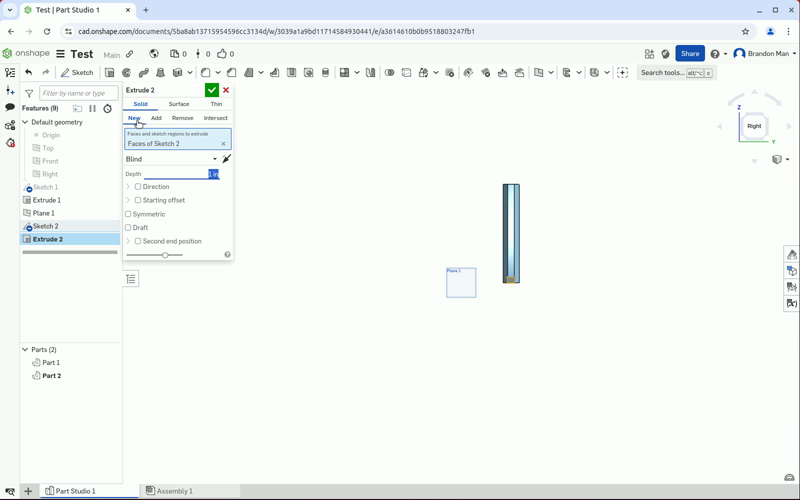
text(0.963)
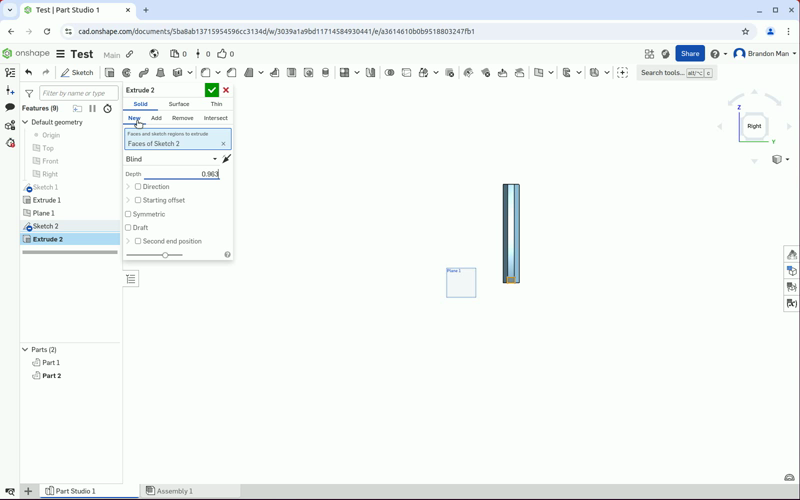
key(enter)
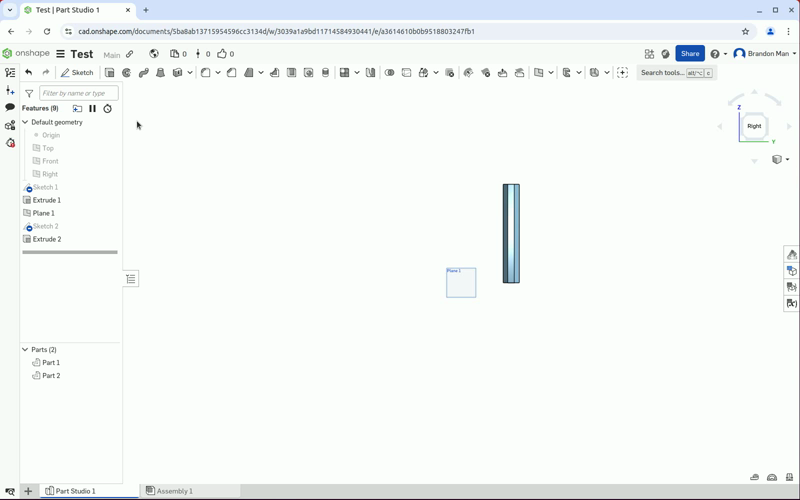
key(shift+h)
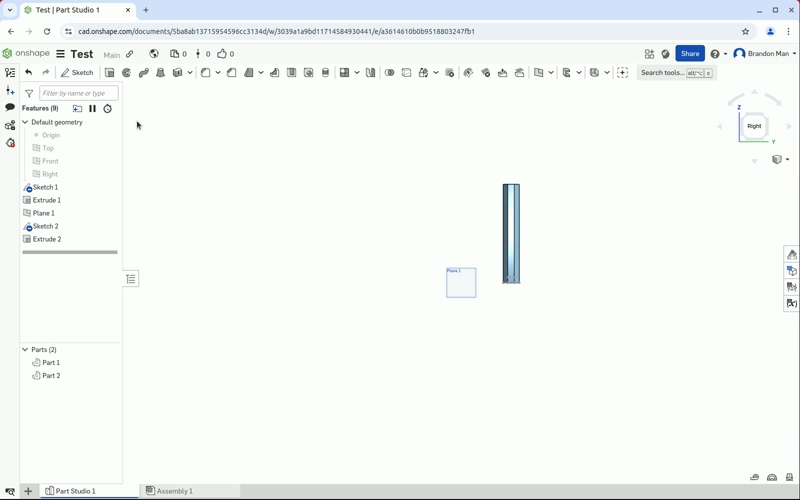
key(shift+h)
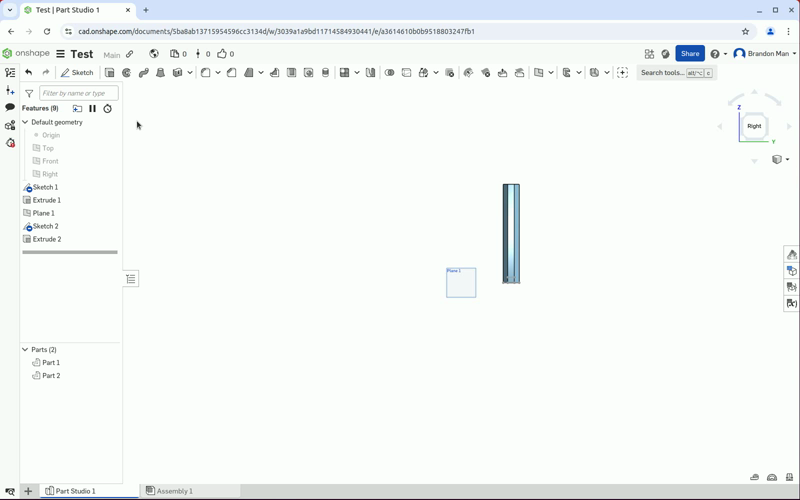
key(shift+7)
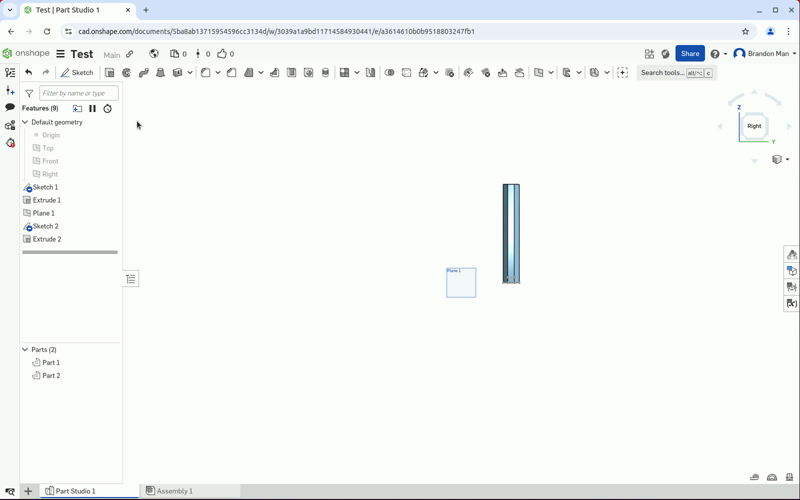
key(right, 2)
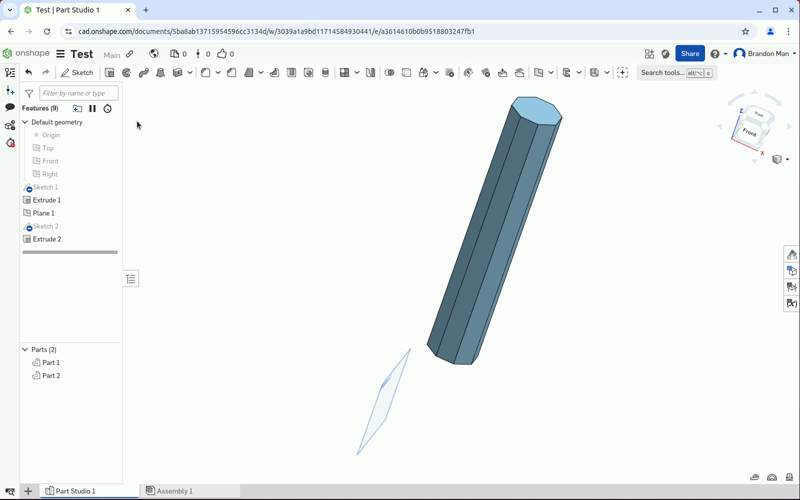
key(down, 2)
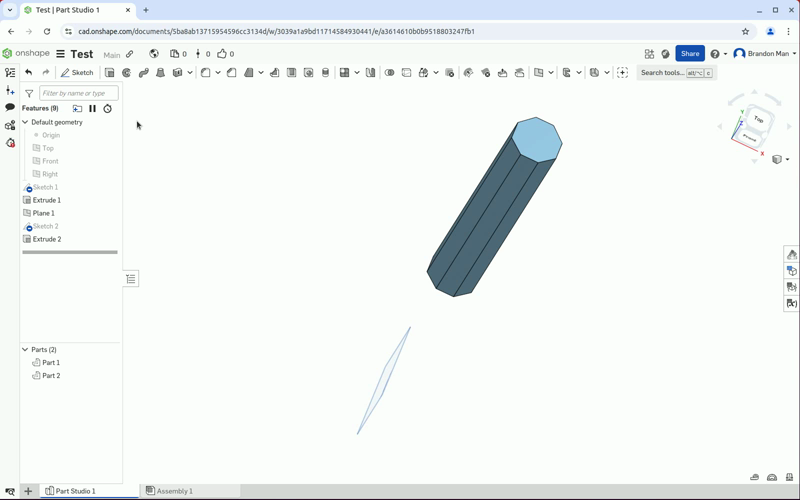
key(up, 2)
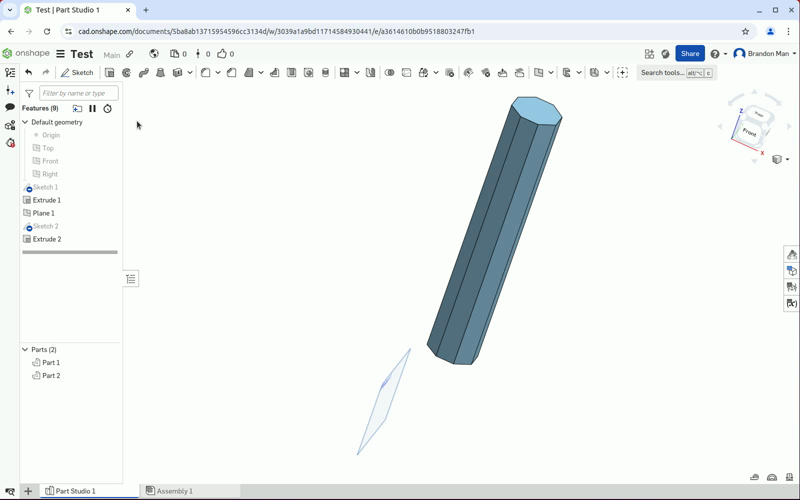
key(left, 2)
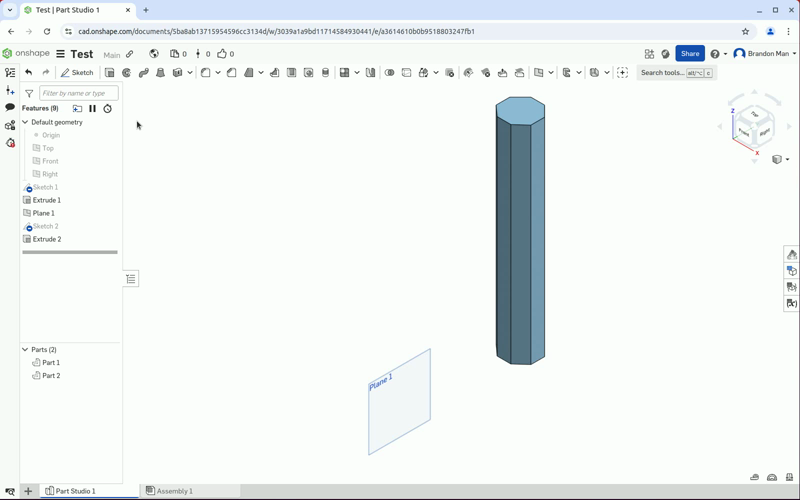
mouse_move(73, 189)
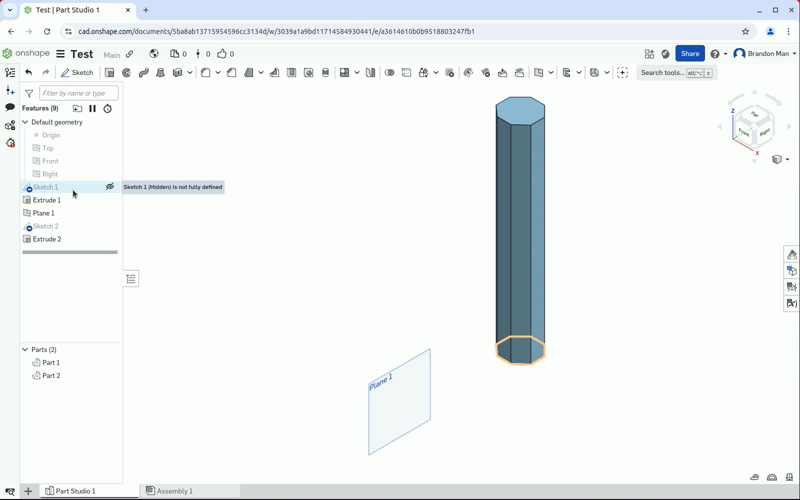
click(73, 189)